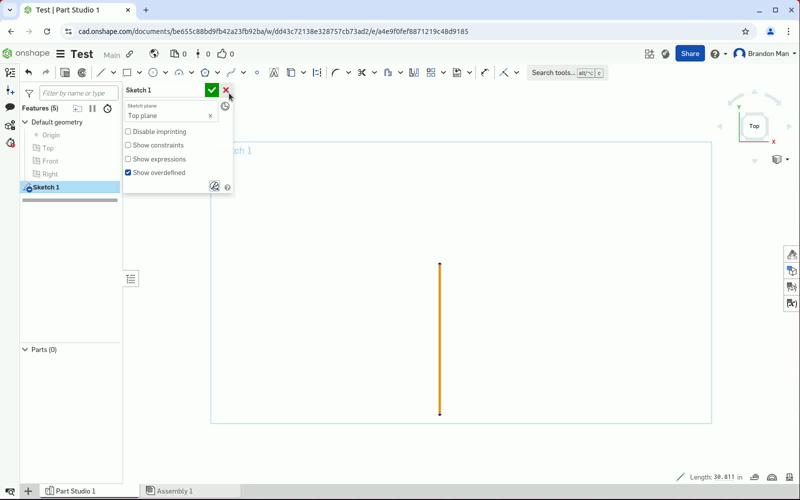
key(shift+h)
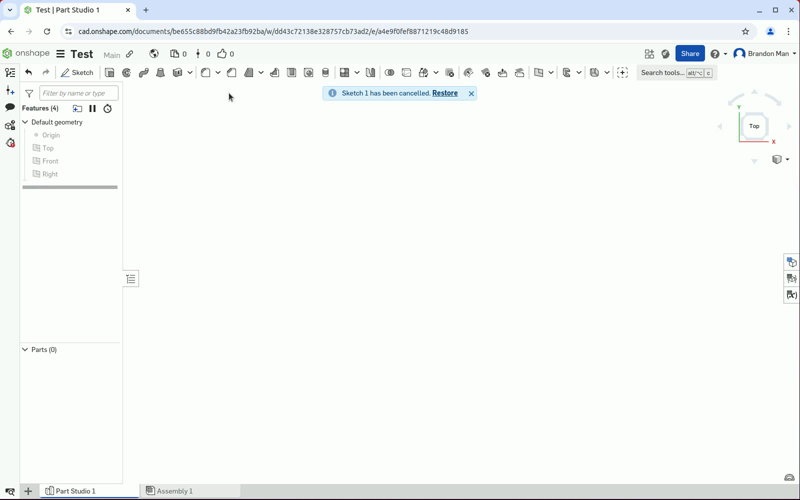
mouse_move(73, 352)
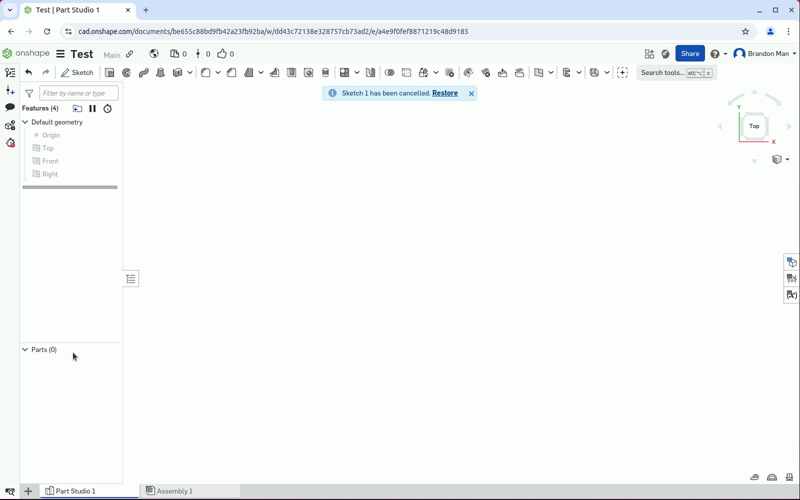
key(y)
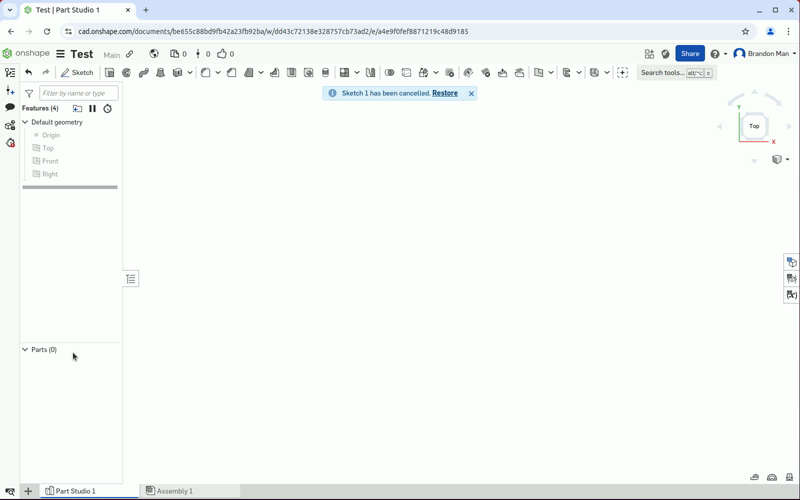
key(shift+p)
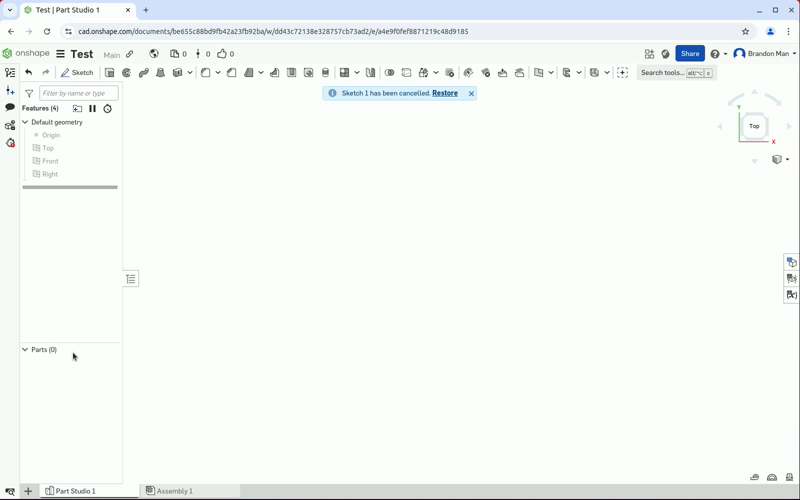
key(space)
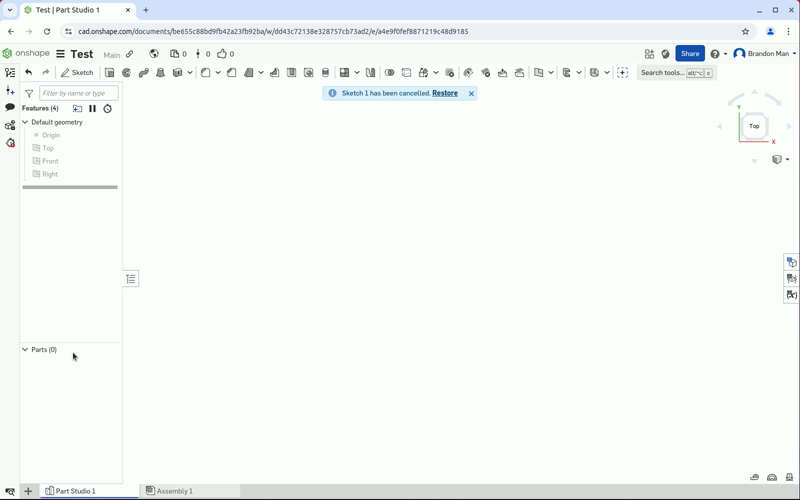
key_down(shift)
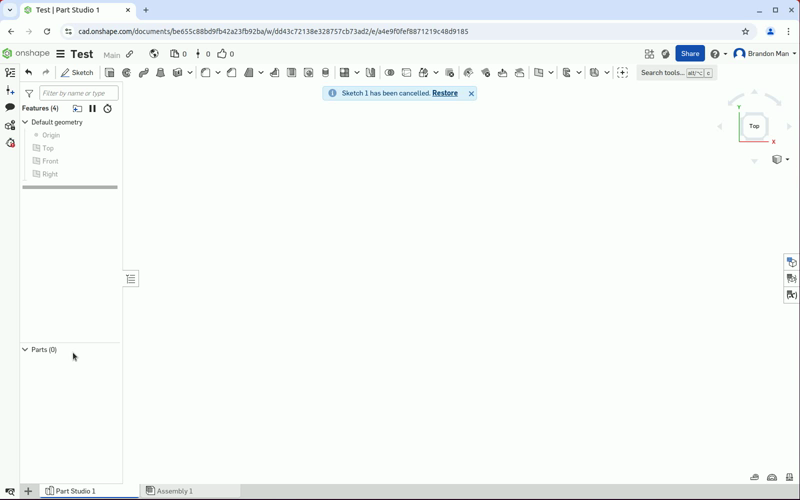
key(up)
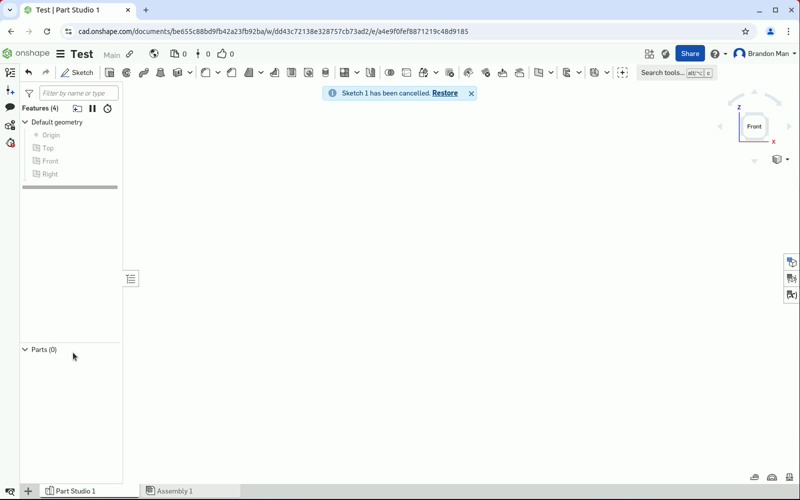
key_up(shift)
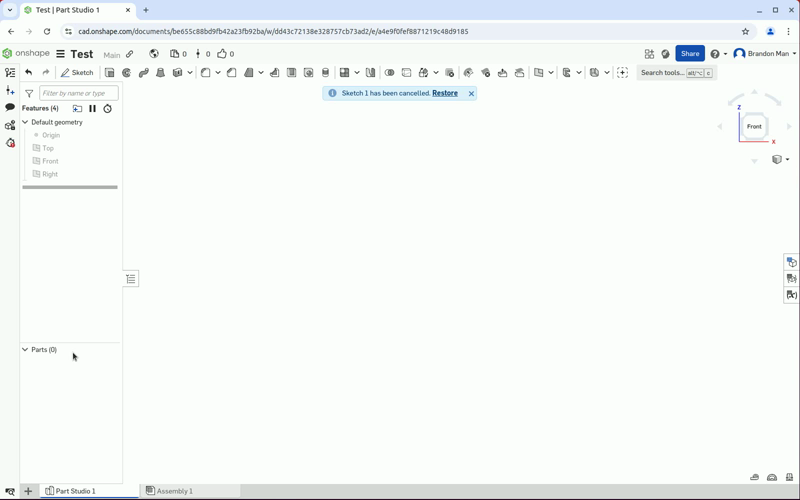
mouse_move(73, 352)
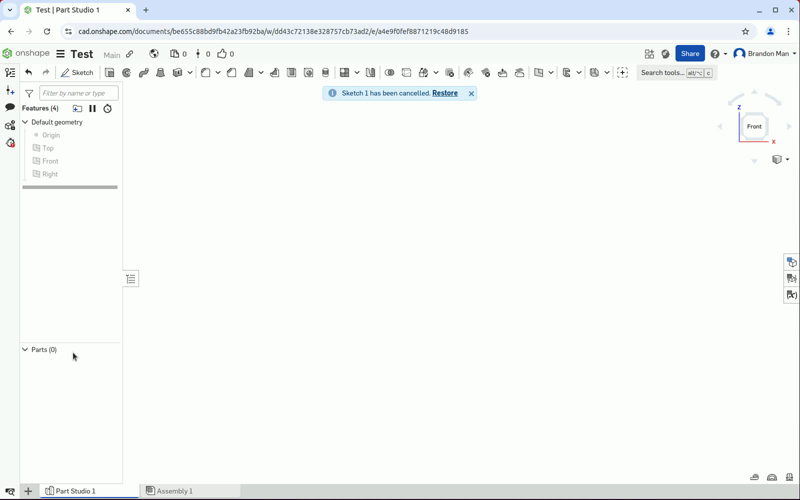
key(shift+y)
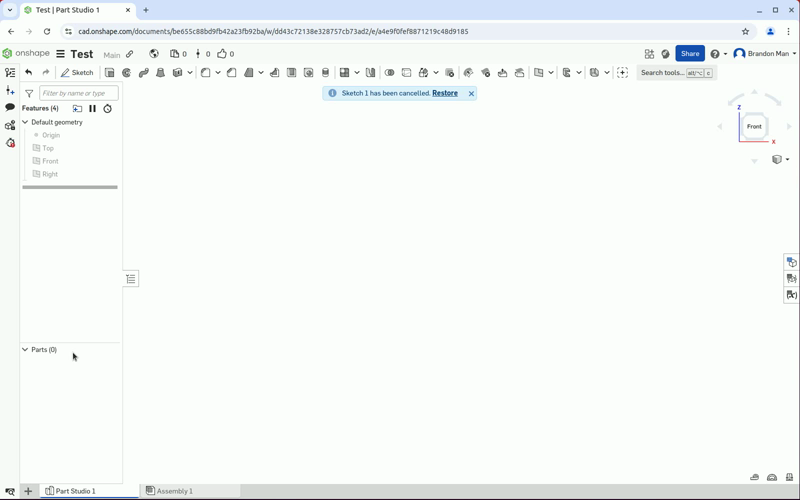
key(shift+s)
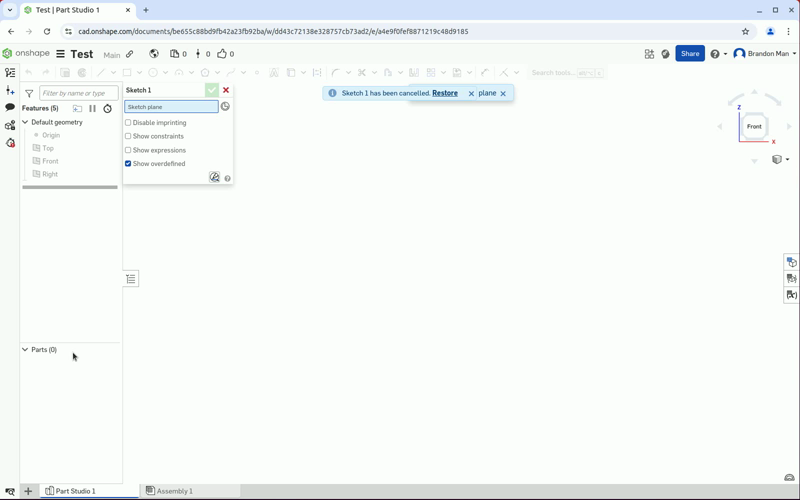
mouse_move(73, 163)
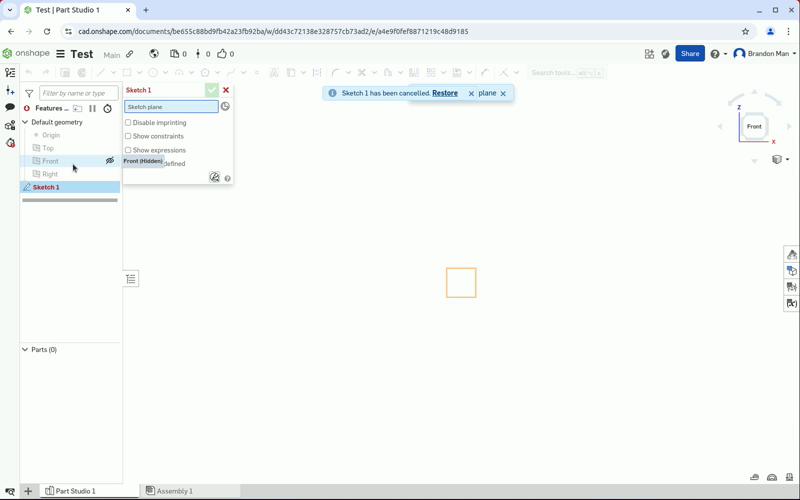
click(73, 163)
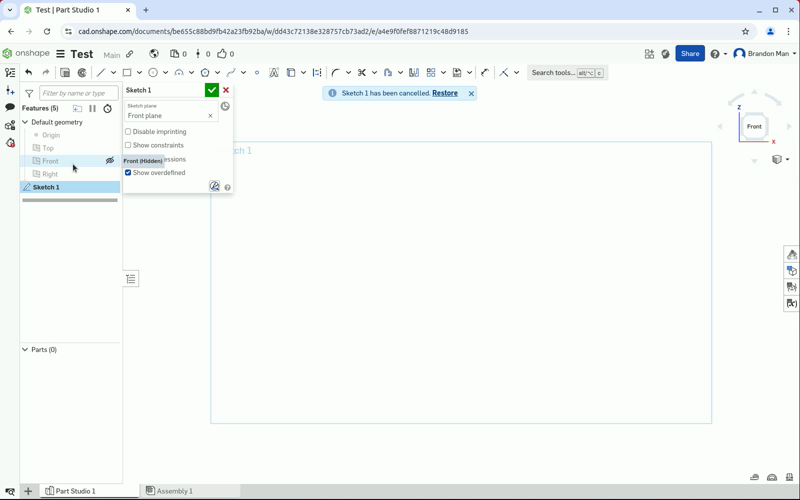
mouse_move(73, 352)
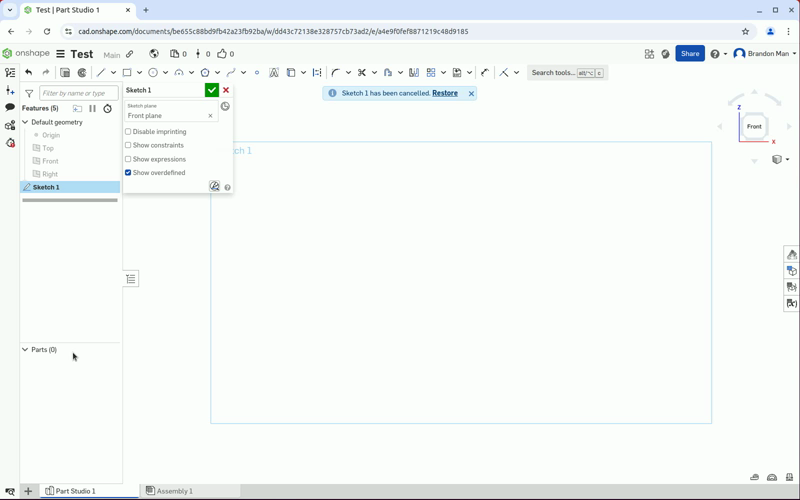
key(y)
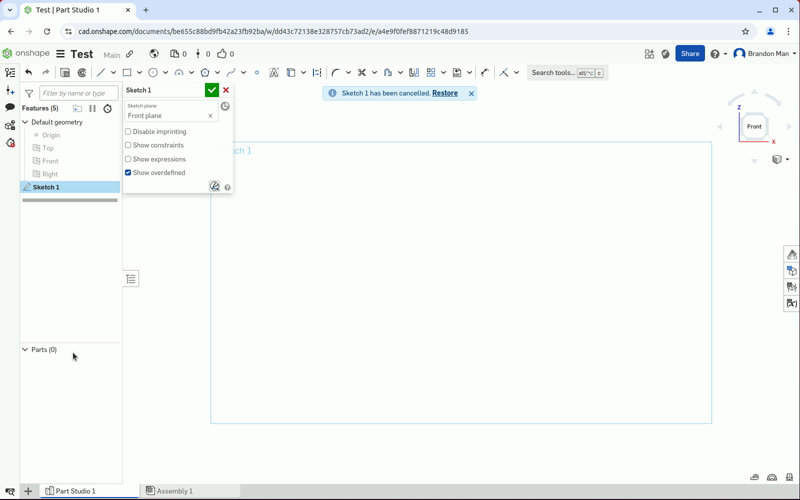
key(l)
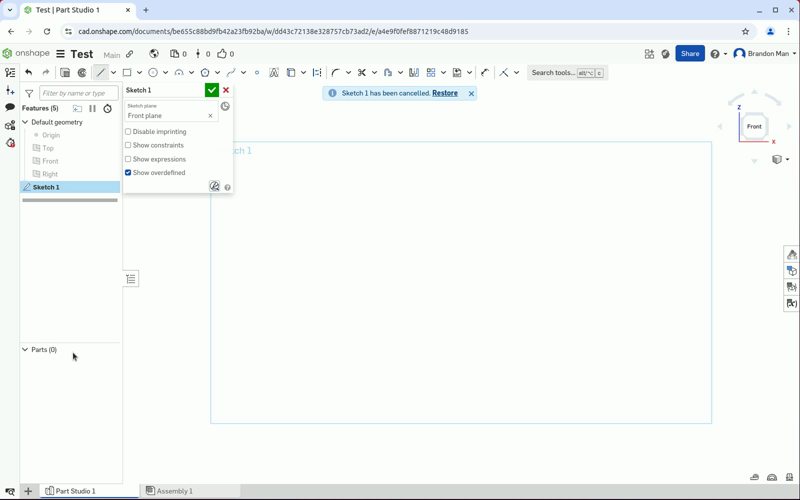
key_down(shift)
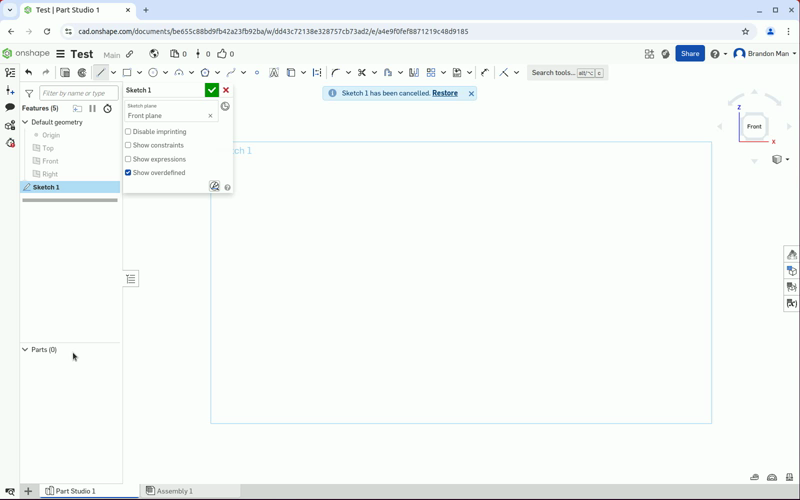
mouse_move(370, 305)
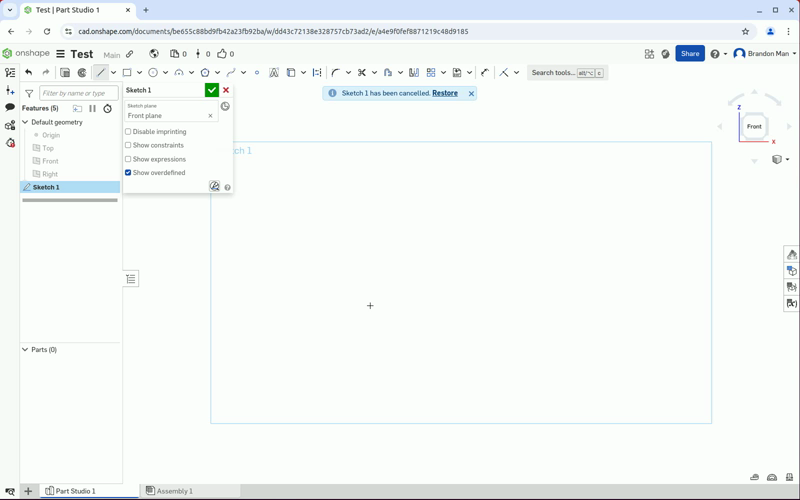
click(370, 305)
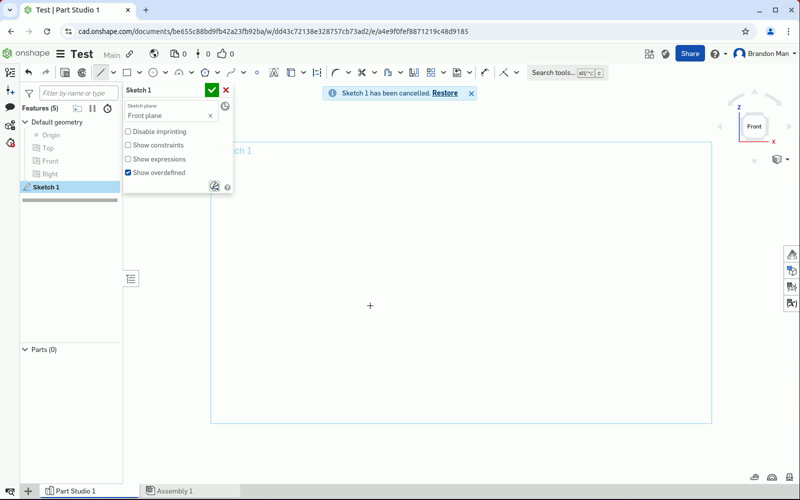
key_up(shift)
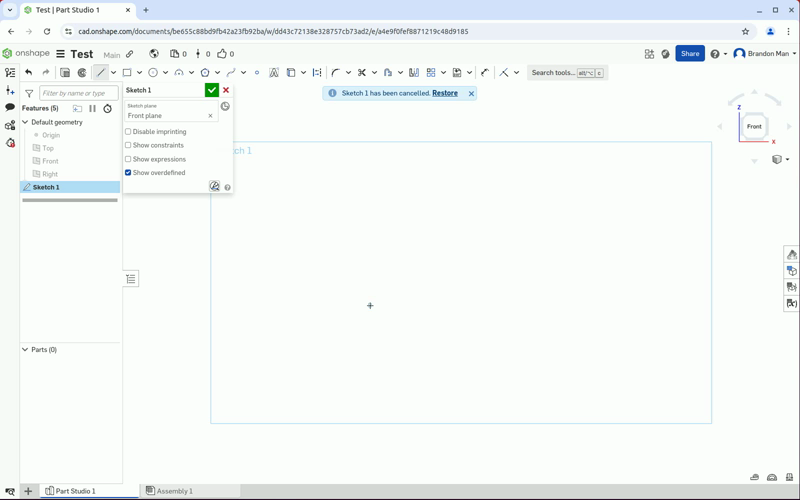
key_down(shift)
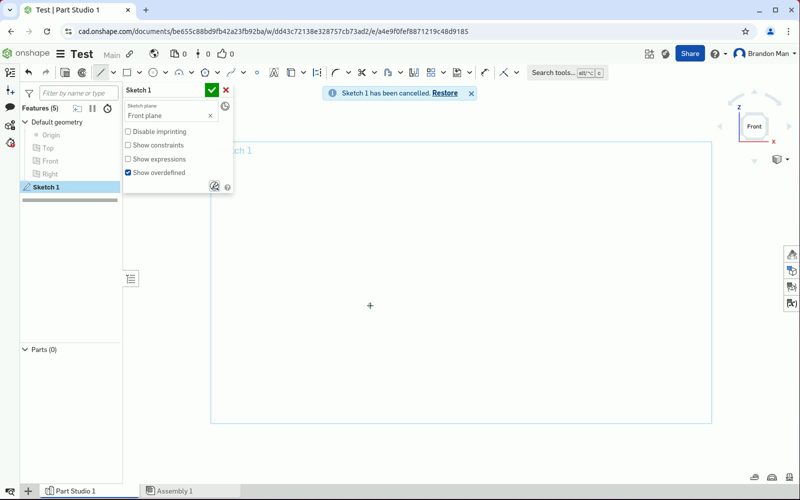
mouse_move(460, 305)
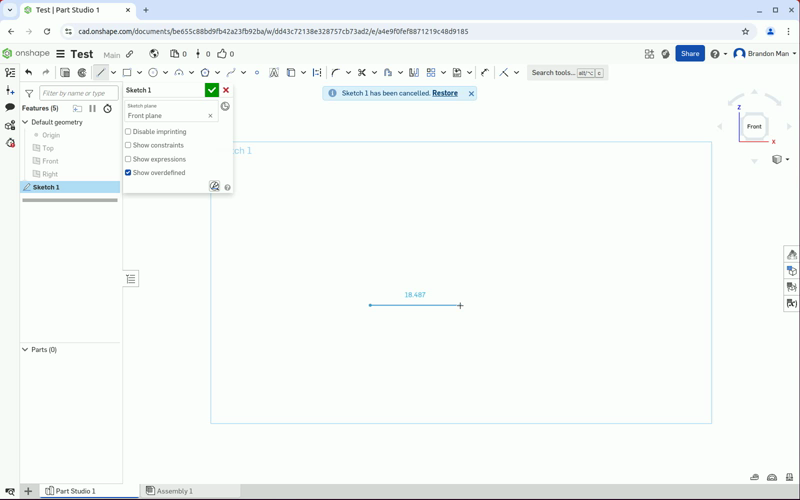
click(460, 305)
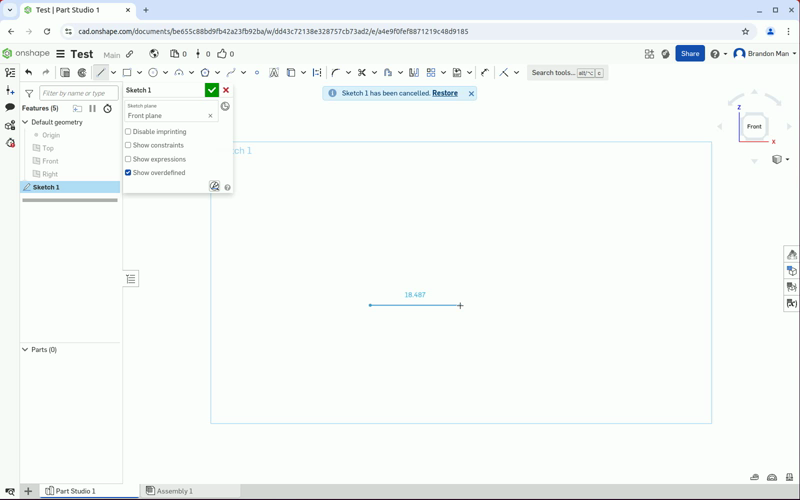
key_up(shift)
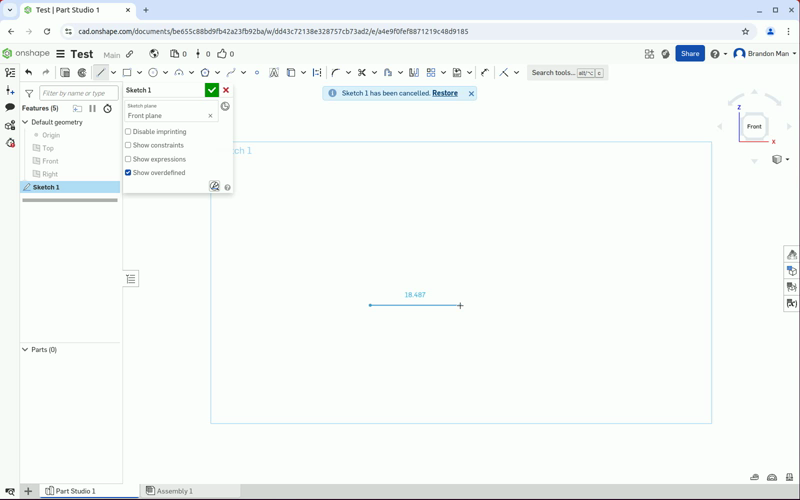
key(esc)
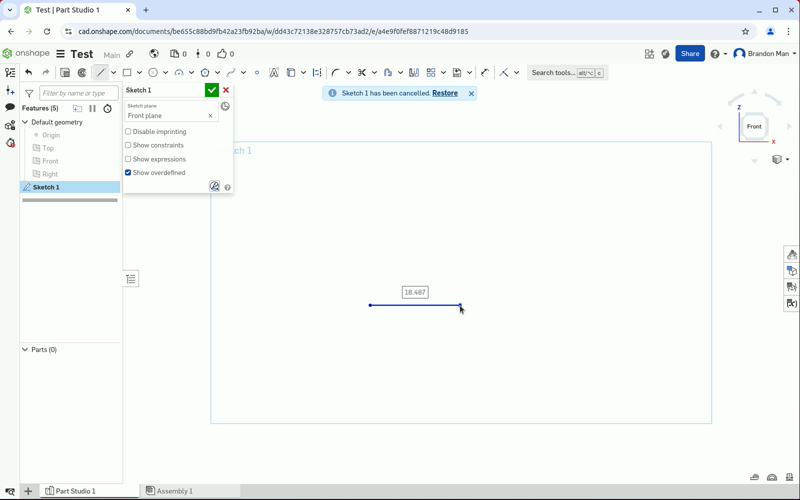
key(a)
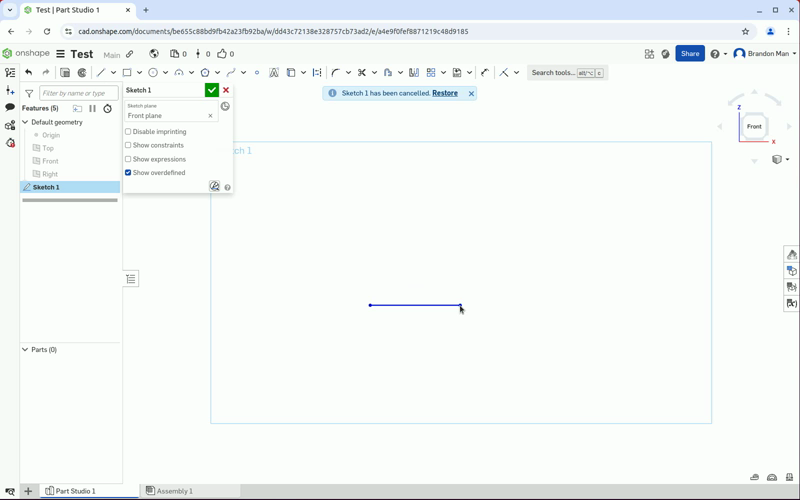
mouse_move(460, 305)
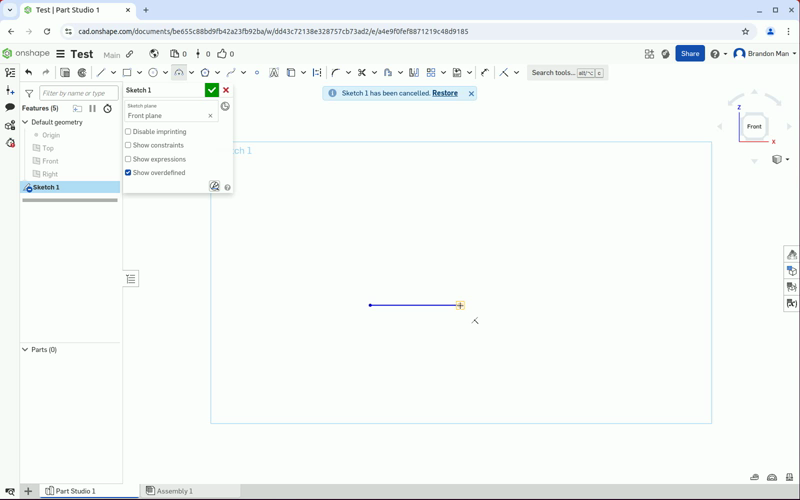
click(460, 305)
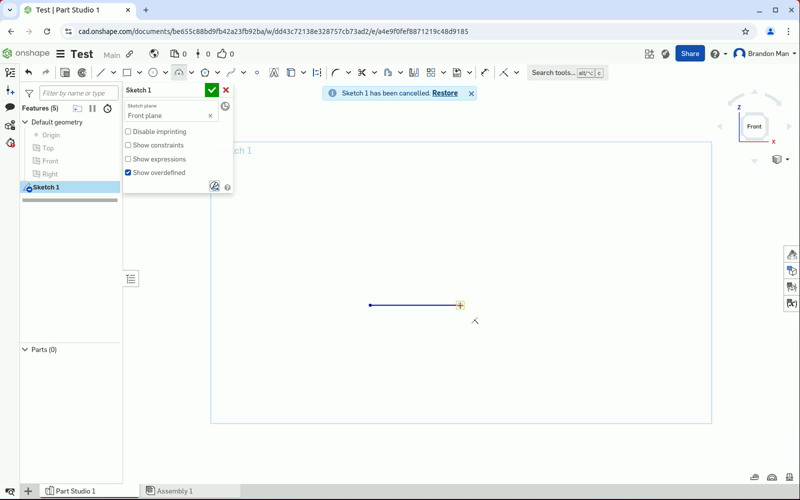
key_down(shift)
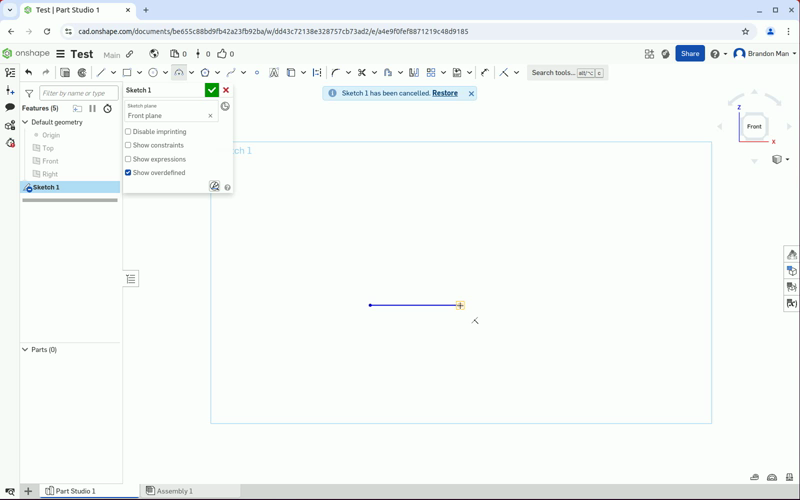
mouse_move(460, 260)
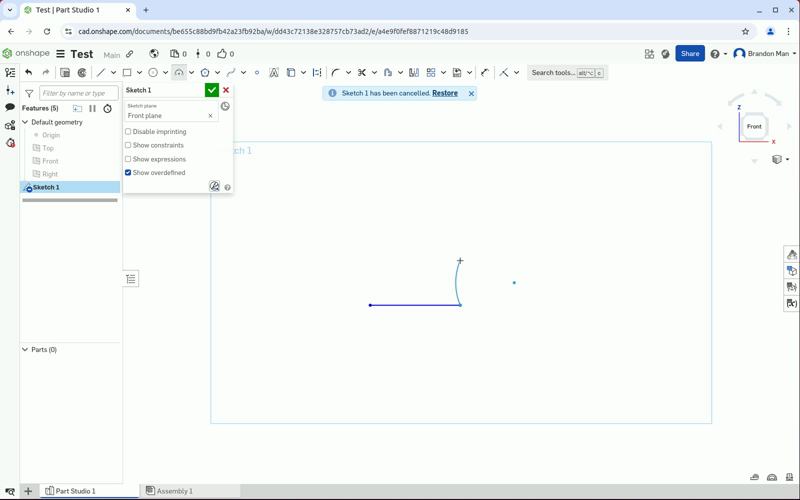
click(460, 260)
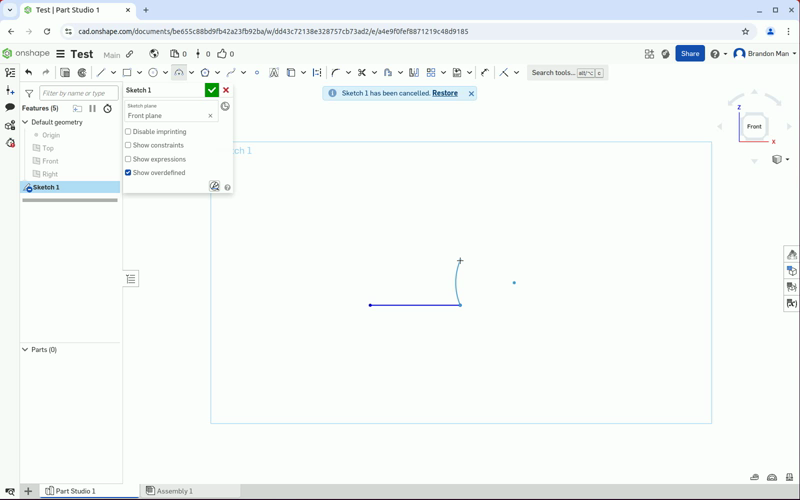
mouse_move(483, 282)
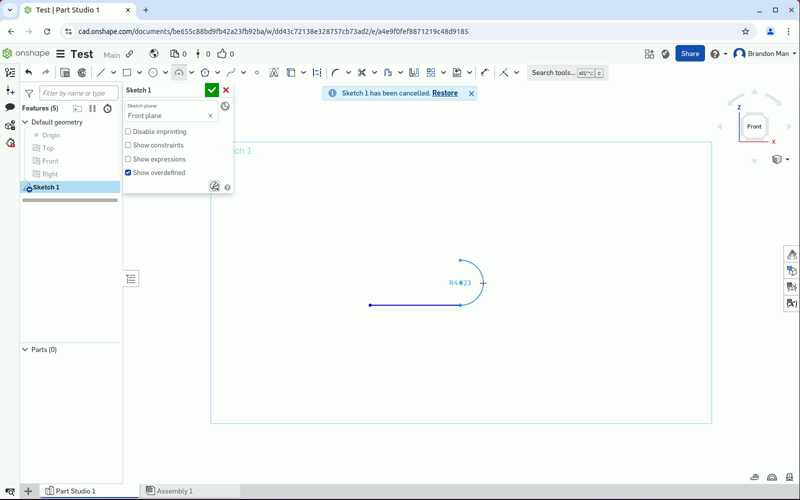
click(483, 282)
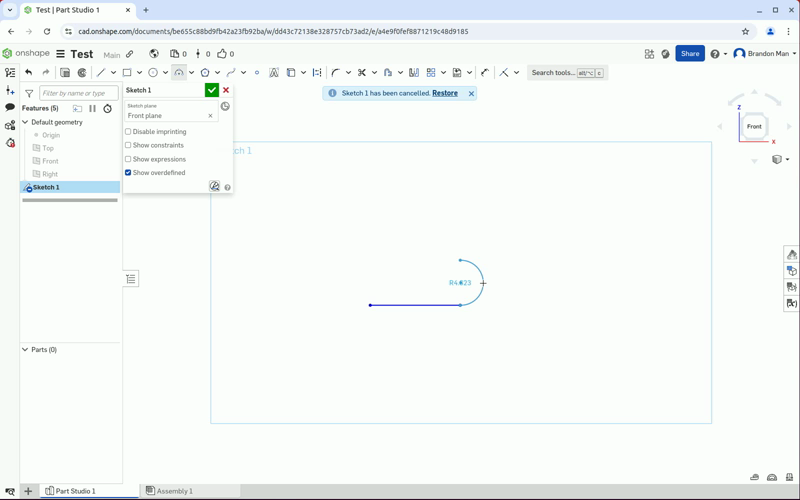
key_up(shift)
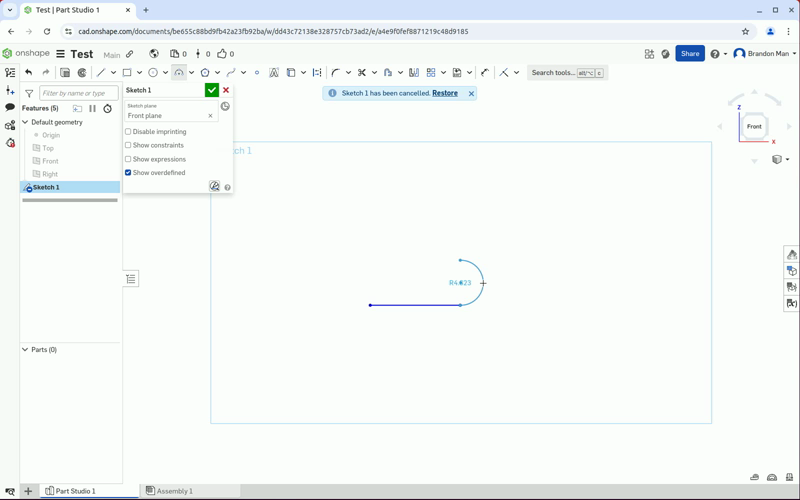
key(esc)
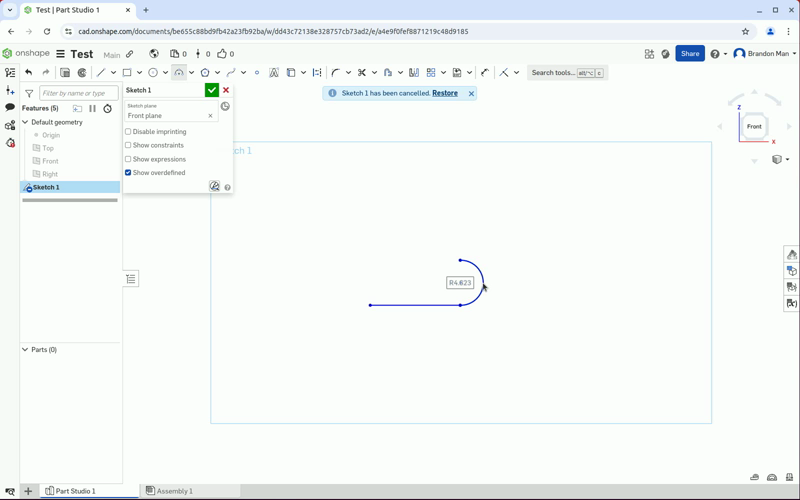
key(l)
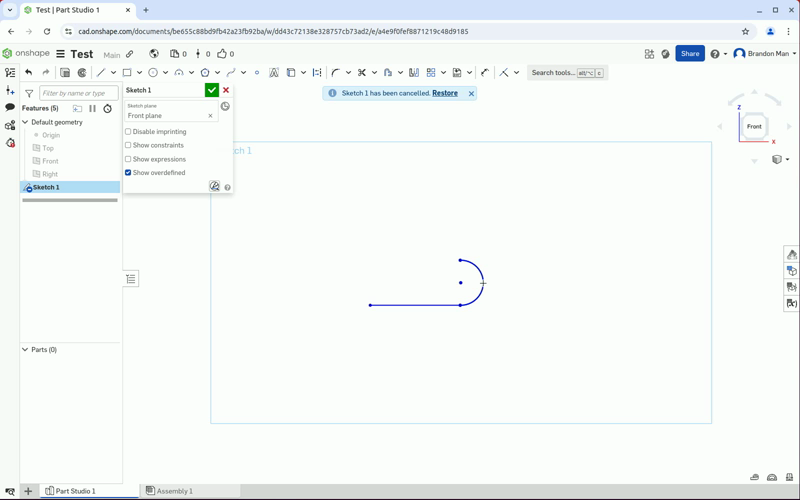
mouse_move(460, 260)
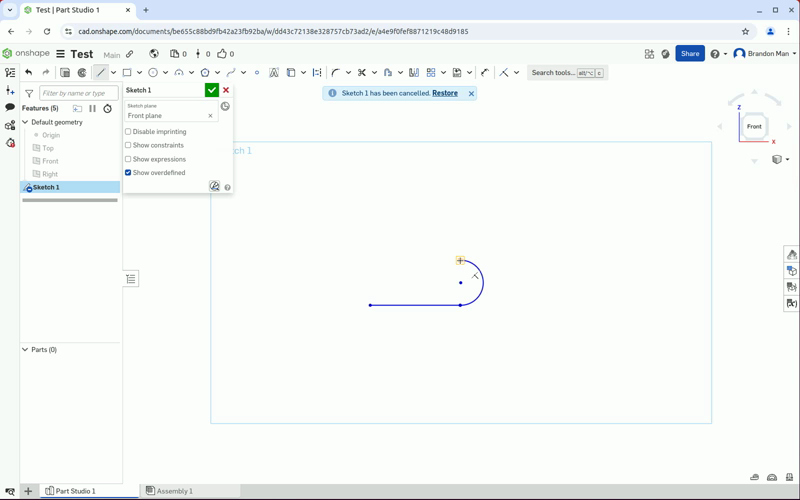
click(460, 260)
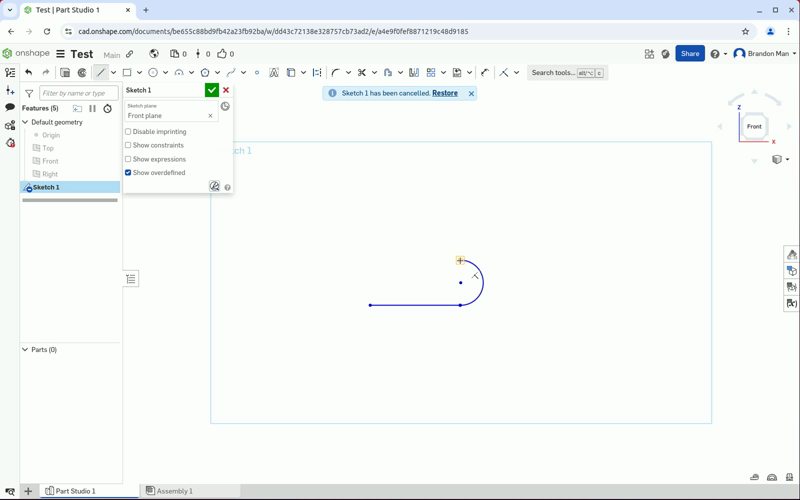
key_down(shift)
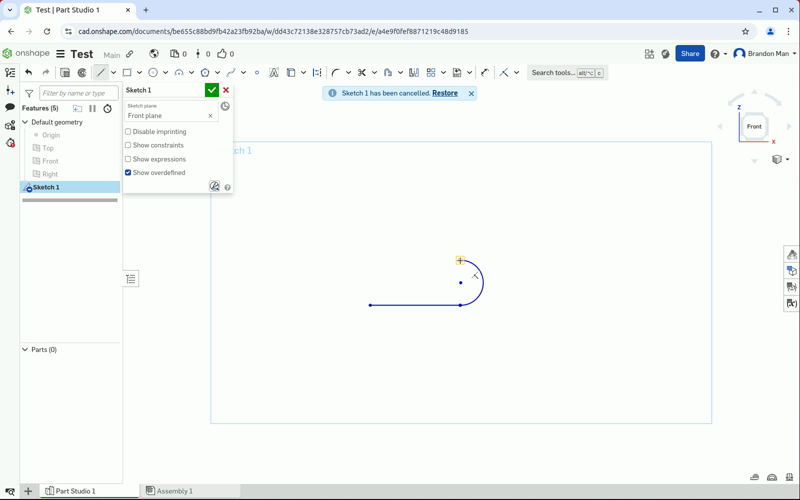
mouse_move(490, 260)
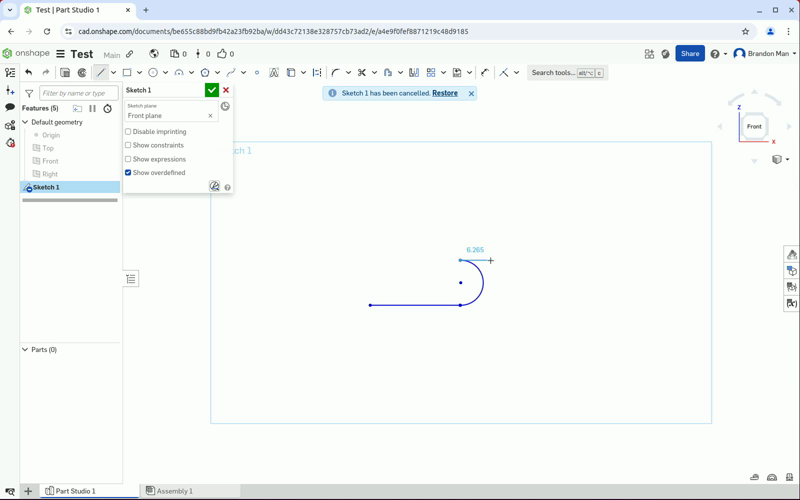
mouse_move(403, 260)
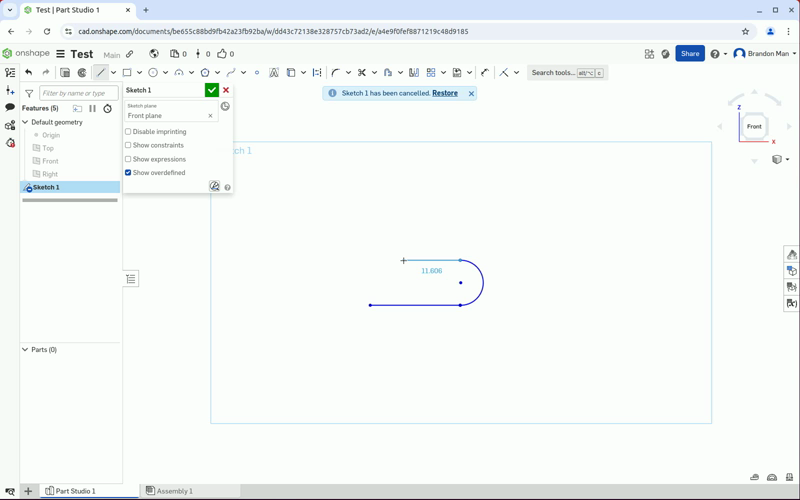
click(403, 260)
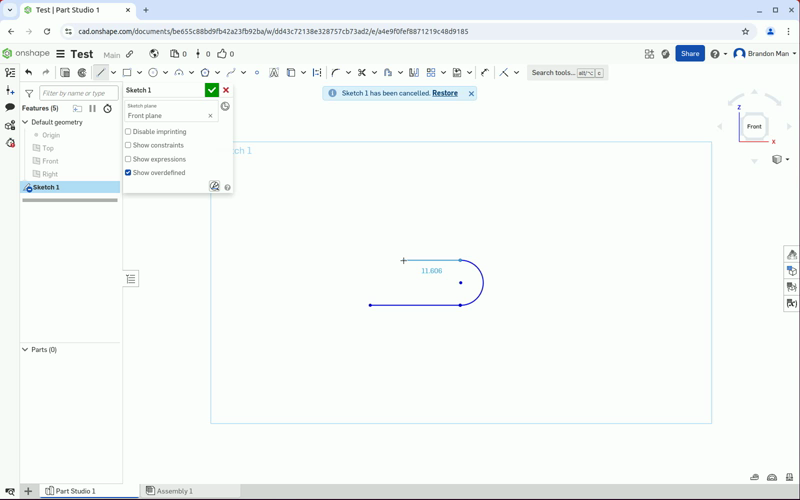
key_up(shift)
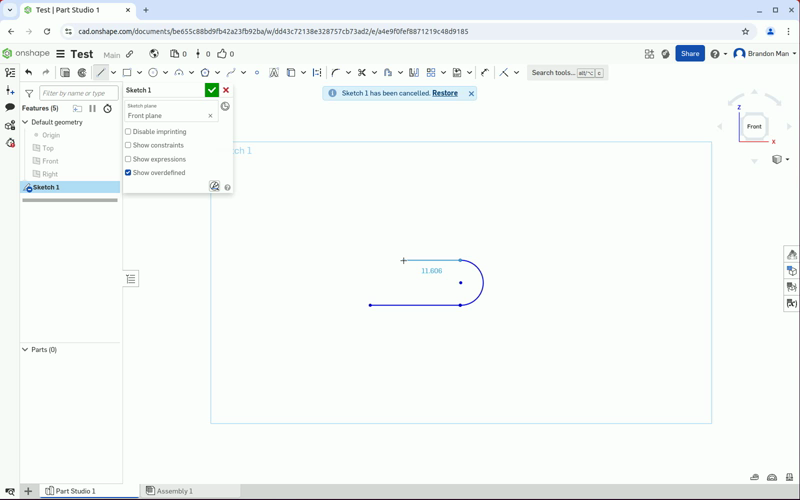
key_down(shift)
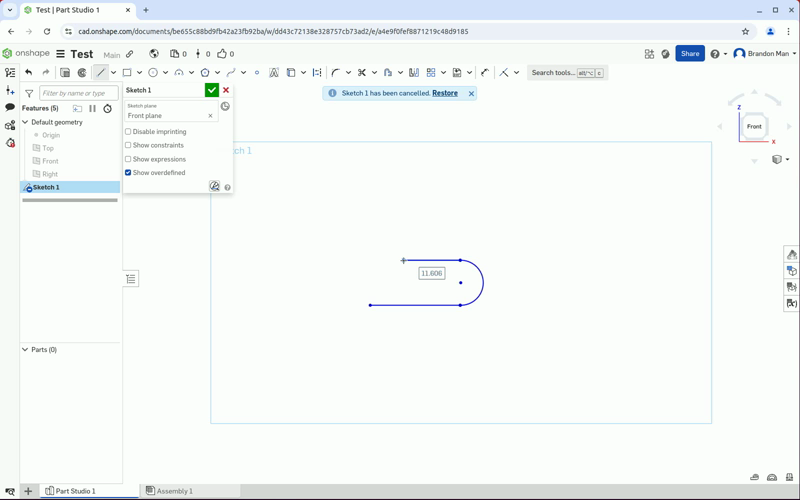
mouse_move(433, 260)
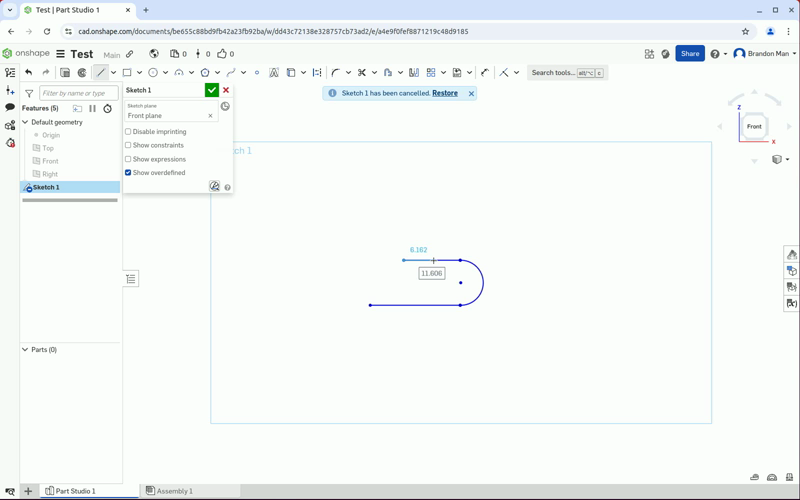
mouse_move(370, 260)
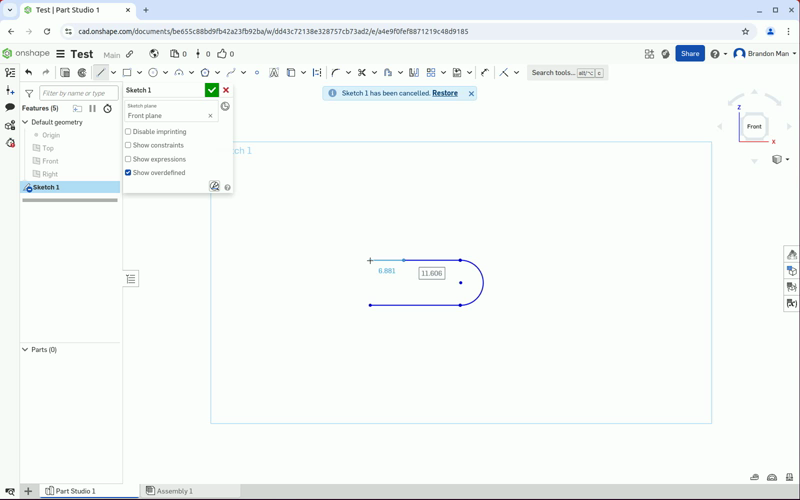
click(370, 260)
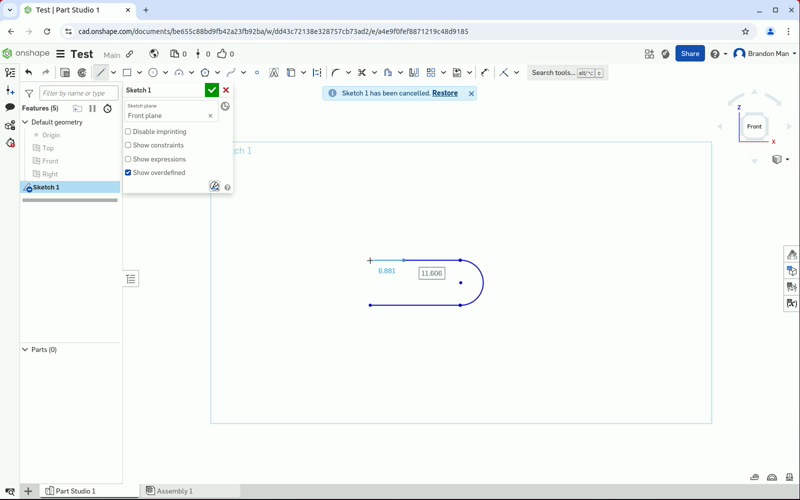
key_up(shift)
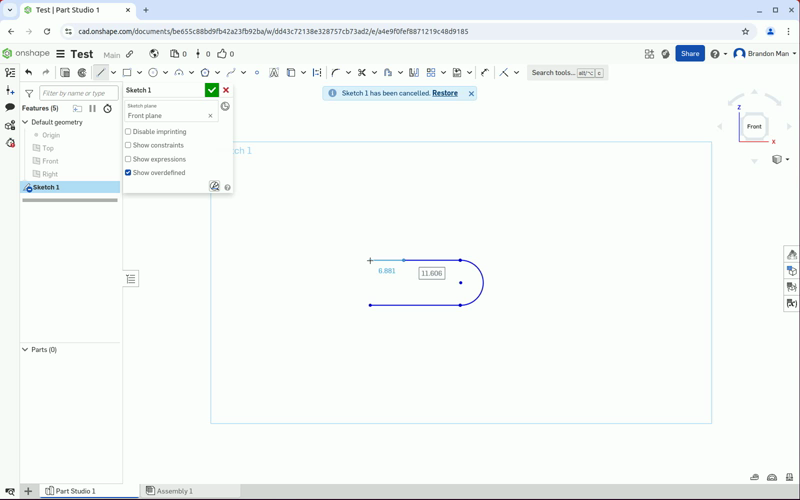
key(esc)
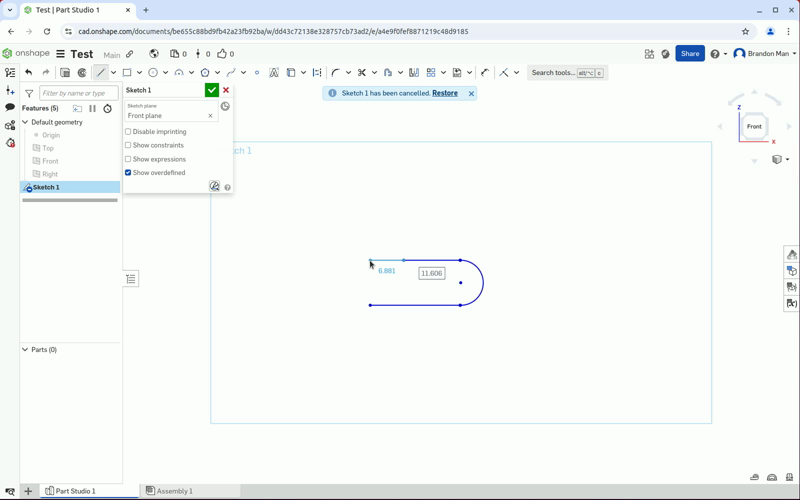
key(a)
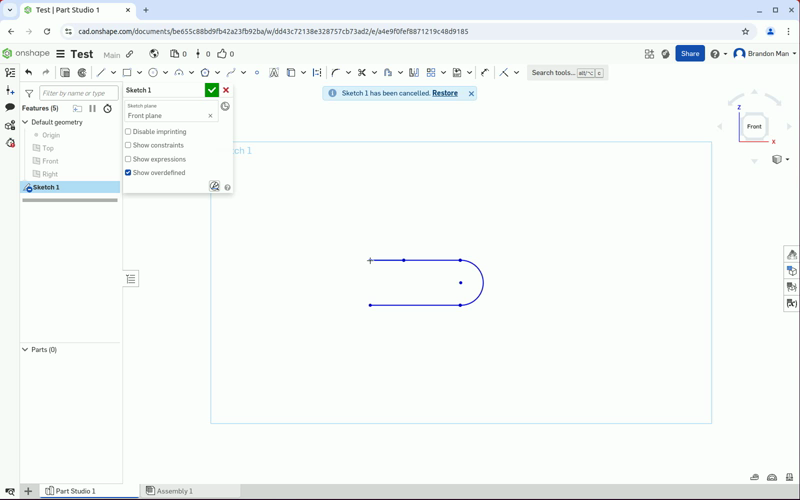
mouse_move(370, 260)
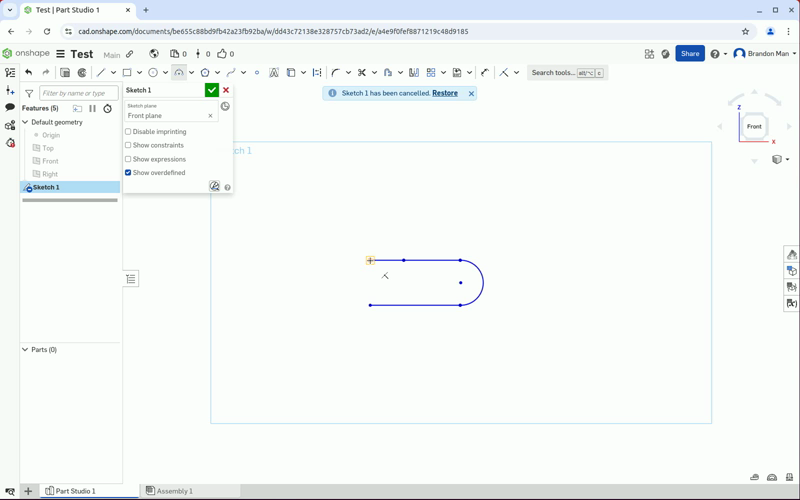
click(370, 260)
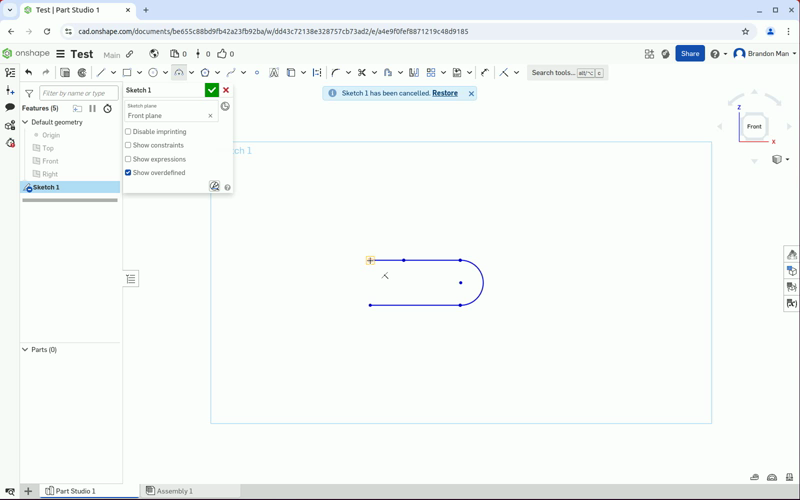
mouse_move(370, 305)
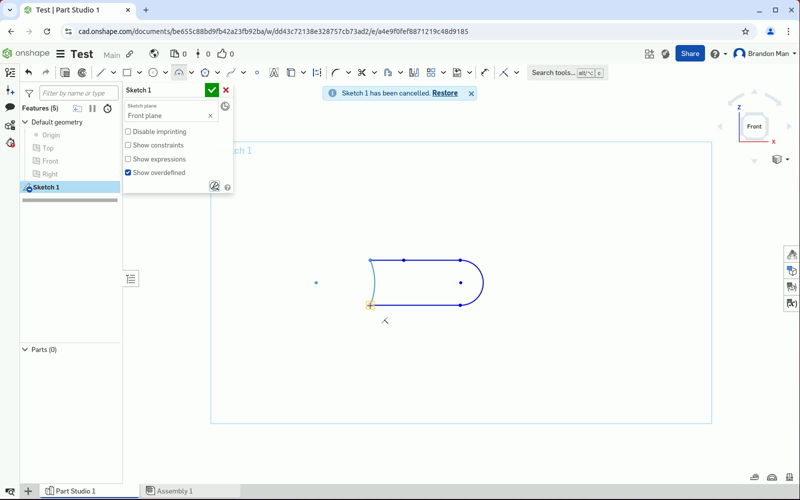
click(370, 305)
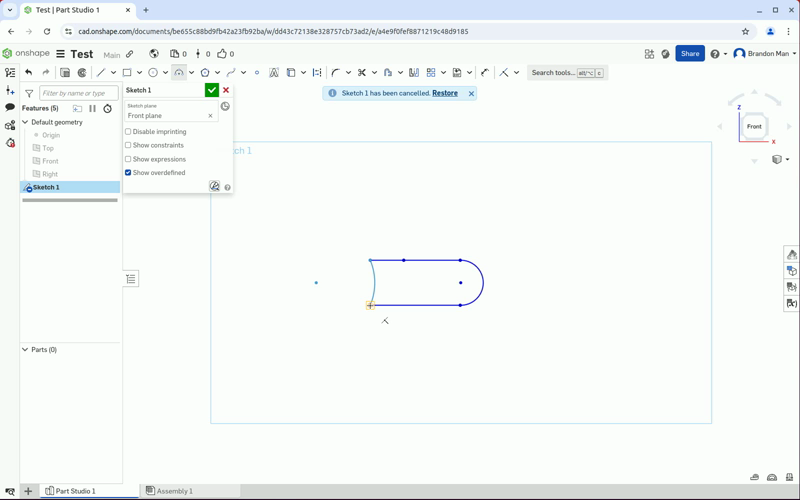
key_down(shift)
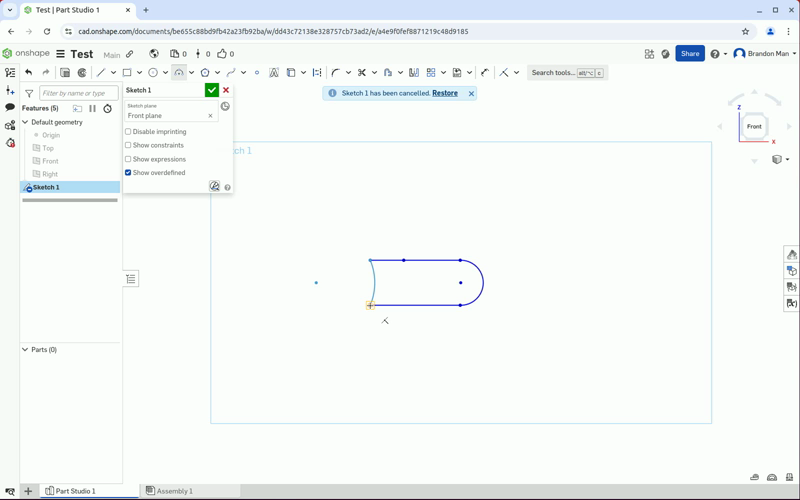
mouse_move(347, 282)
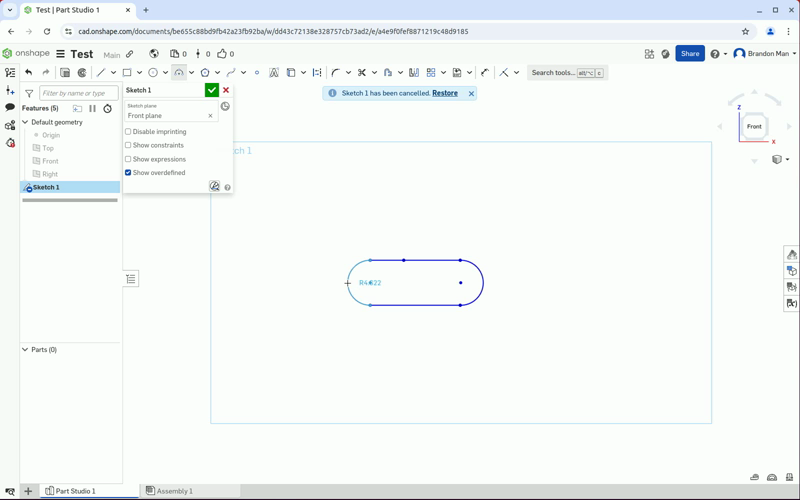
click(347, 282)
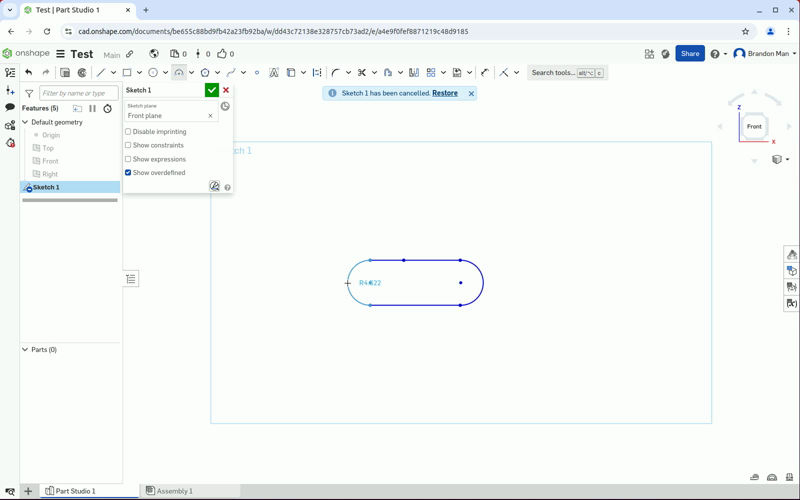
key_up(shift)
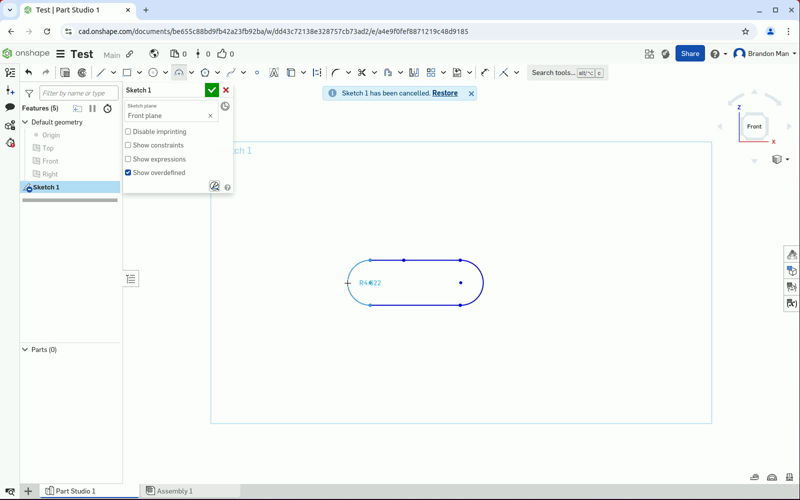
key(esc)
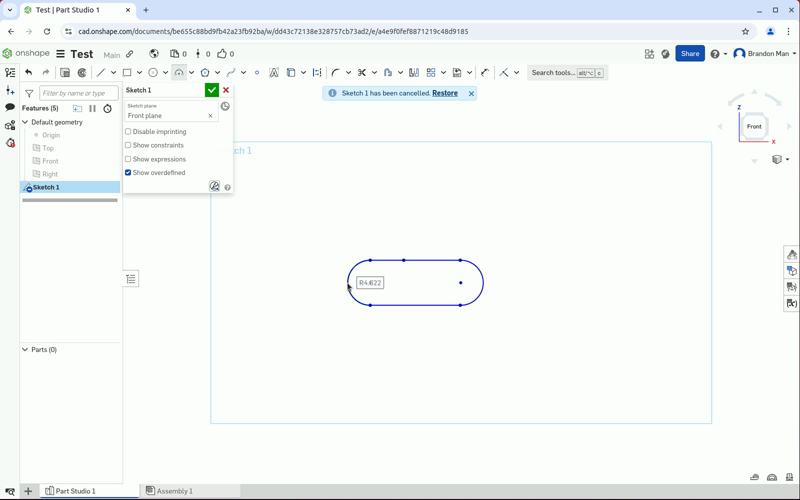
key(c)
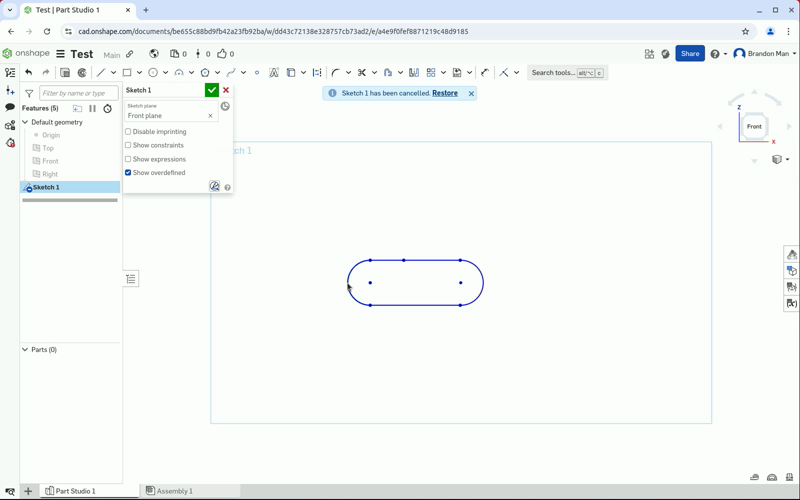
key_down(shift)
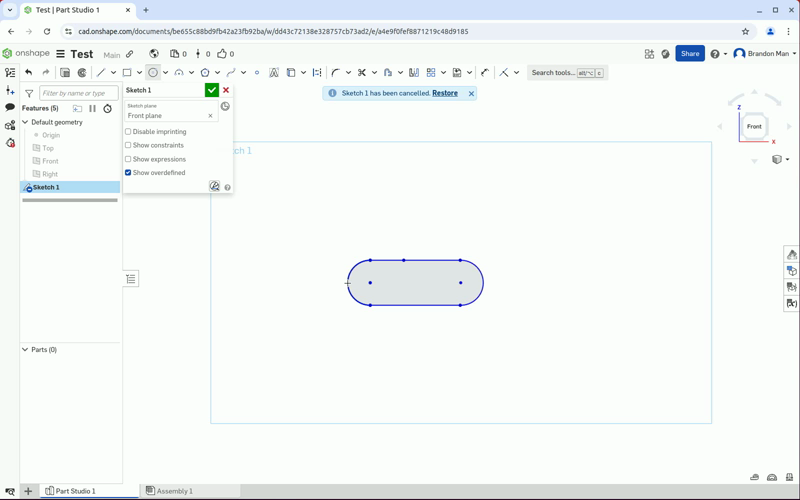
mouse_move(370, 282)
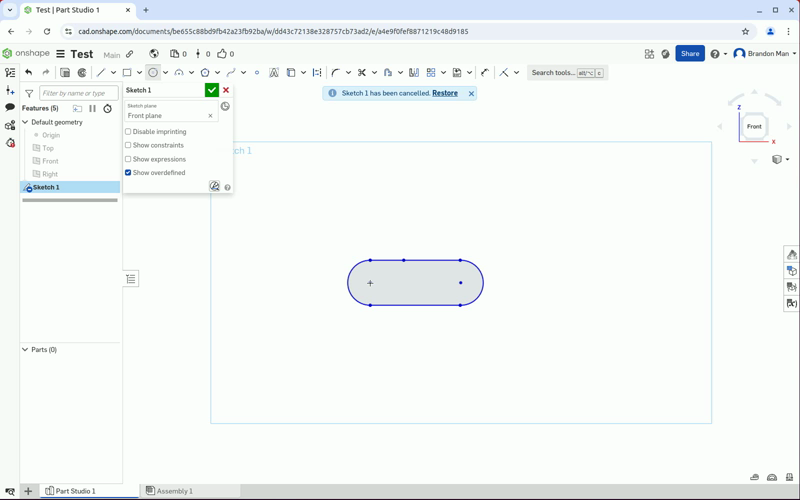
click(370, 282)
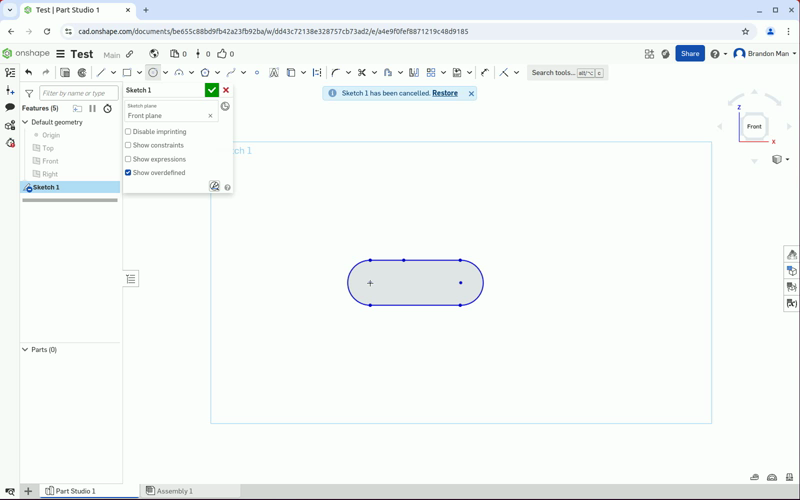
key_up(shift)
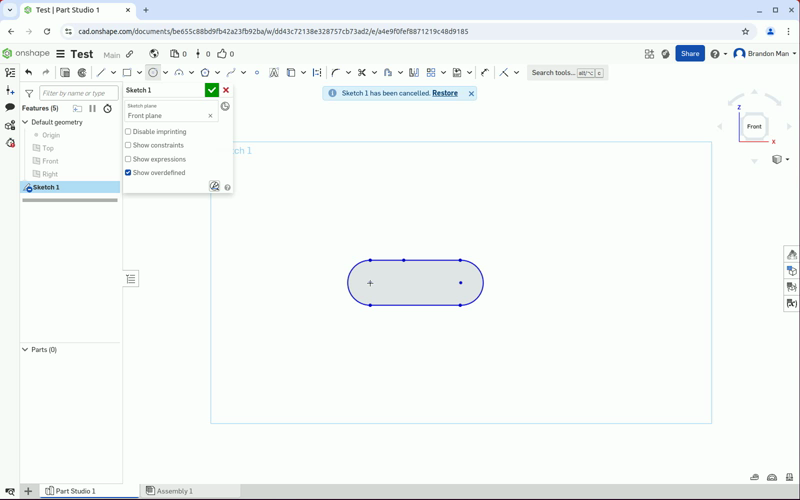
mouse_move(378, 282)
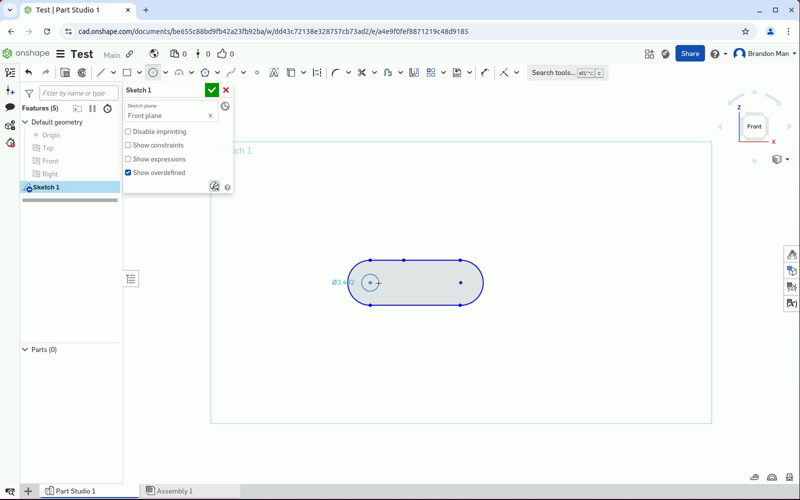
click(378, 282)
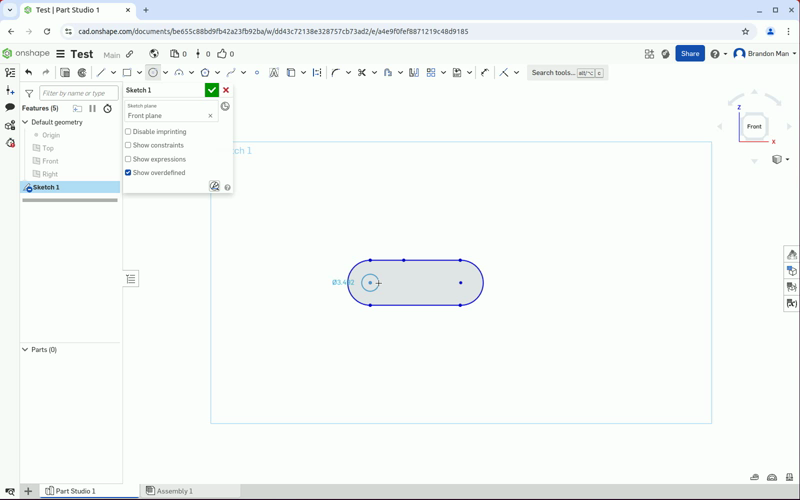
key(esc)
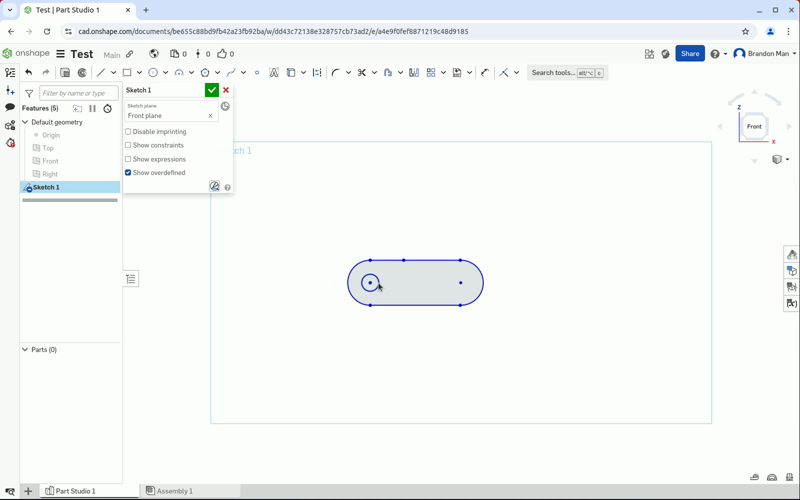
key(c)
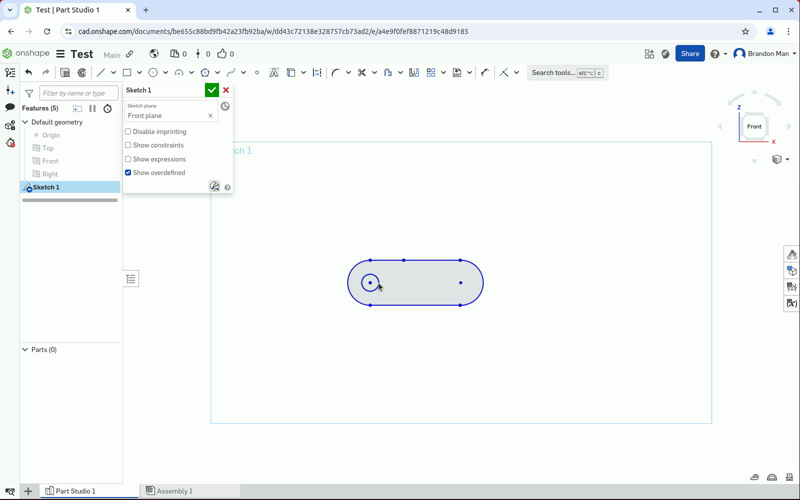
key_down(shift)
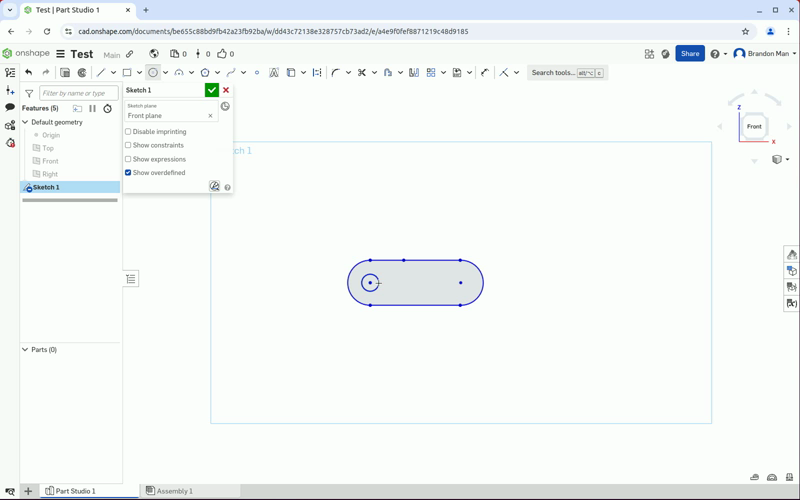
mouse_move(460, 282)
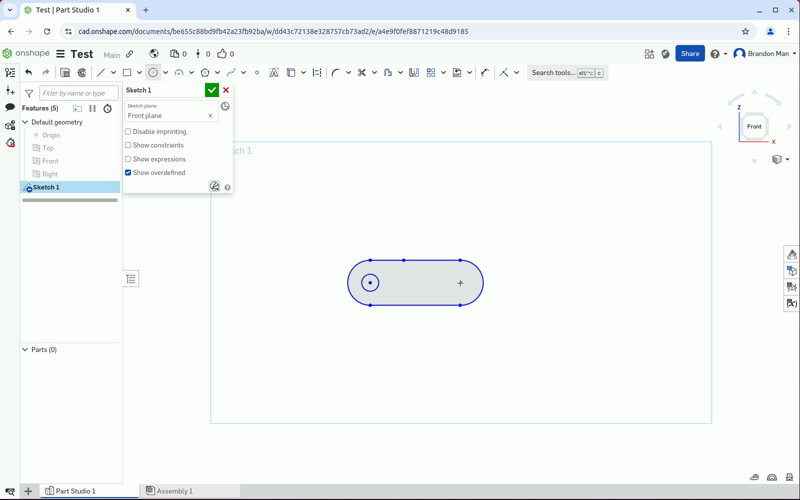
click(460, 282)
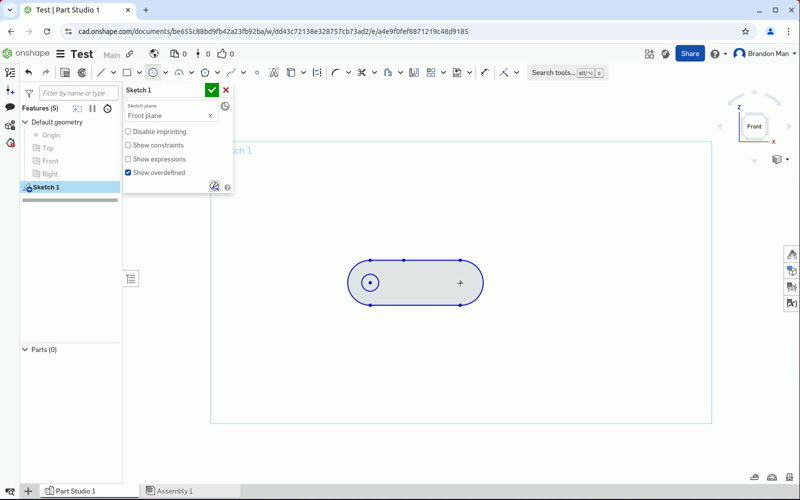
key_up(shift)
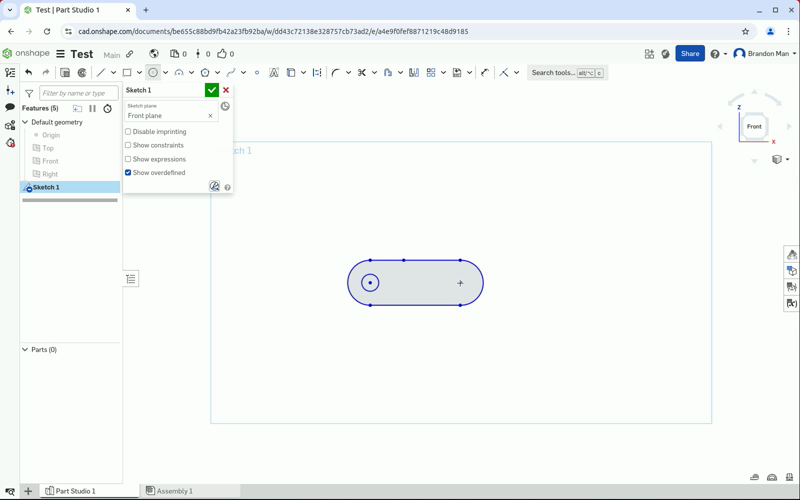
mouse_move(468, 282)
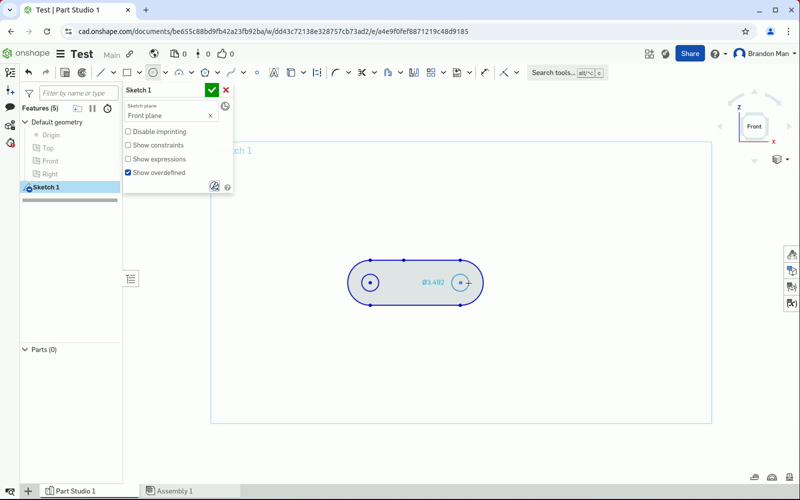
click(468, 282)
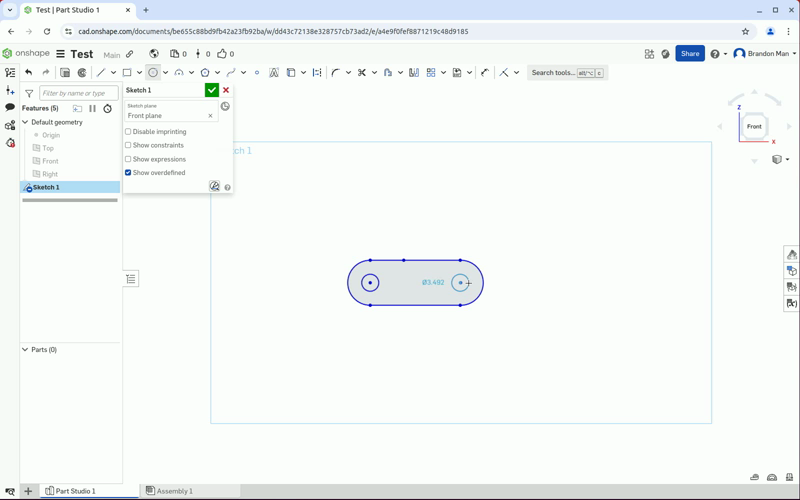
key(esc)
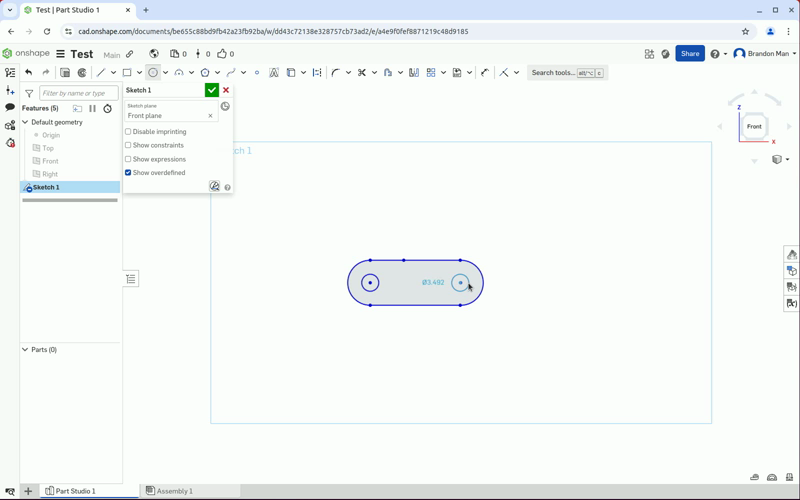
mouse_move(379, 273)
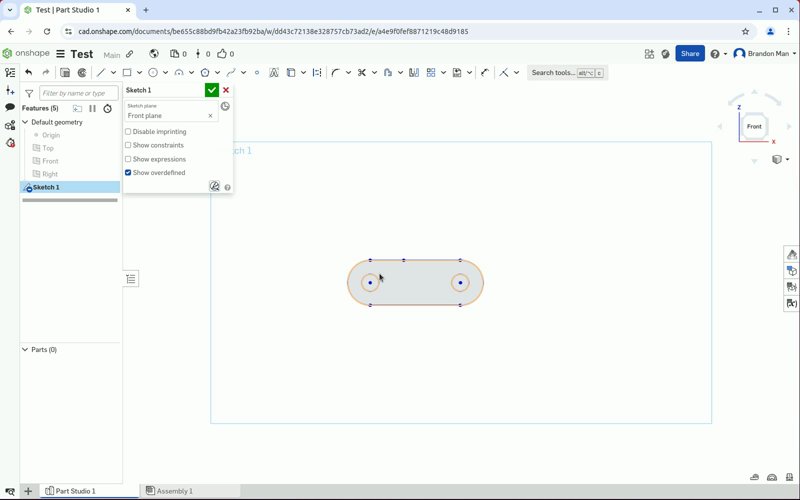
click(379, 273)
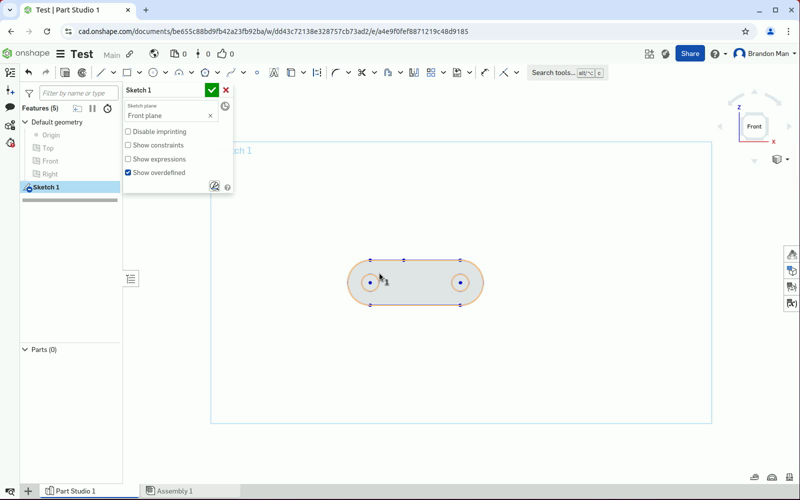
mouse_move(73, 352)
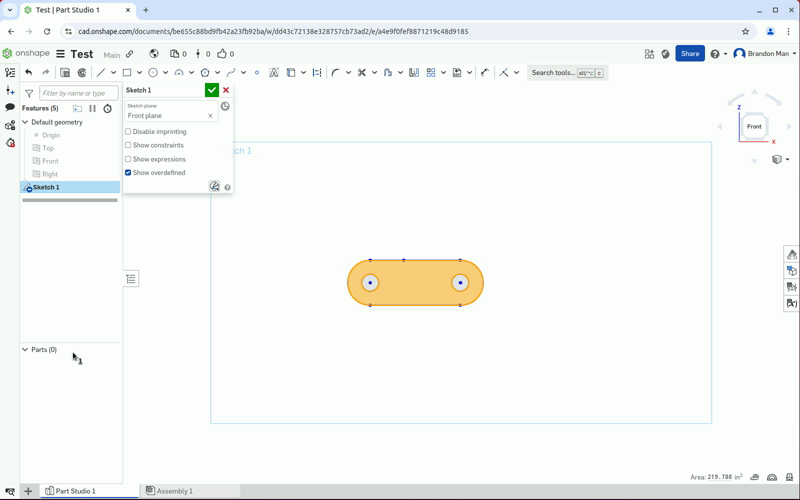
key(shift+y)
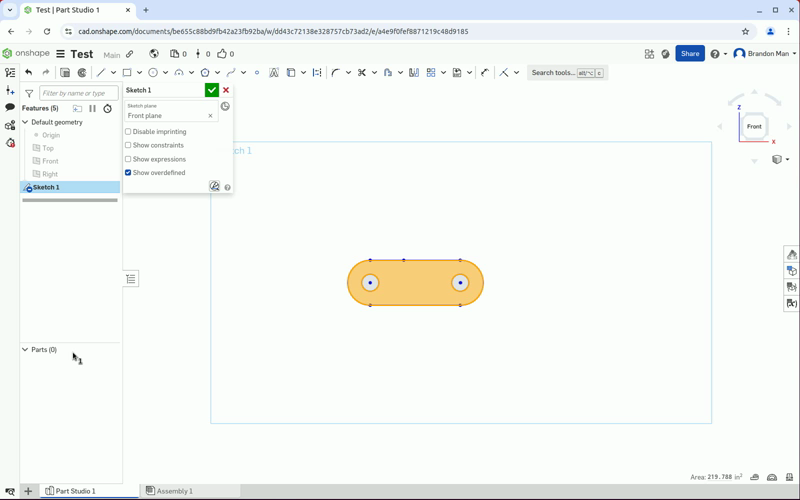
key(shift+e)
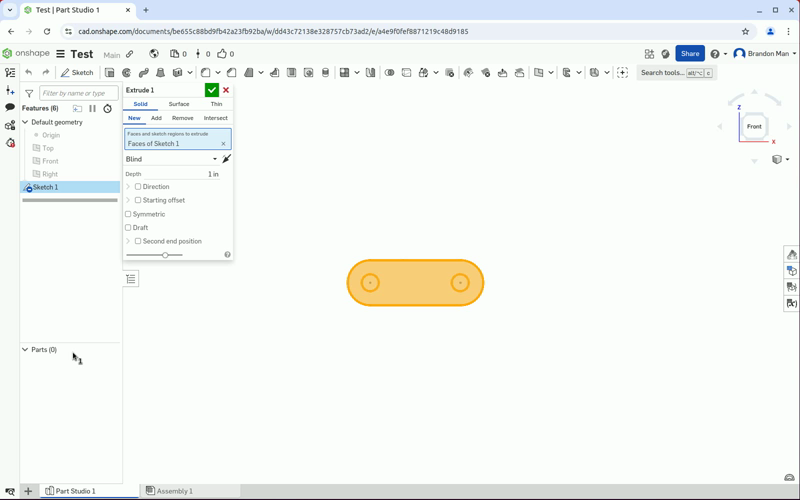
mouse_move(143, 106)
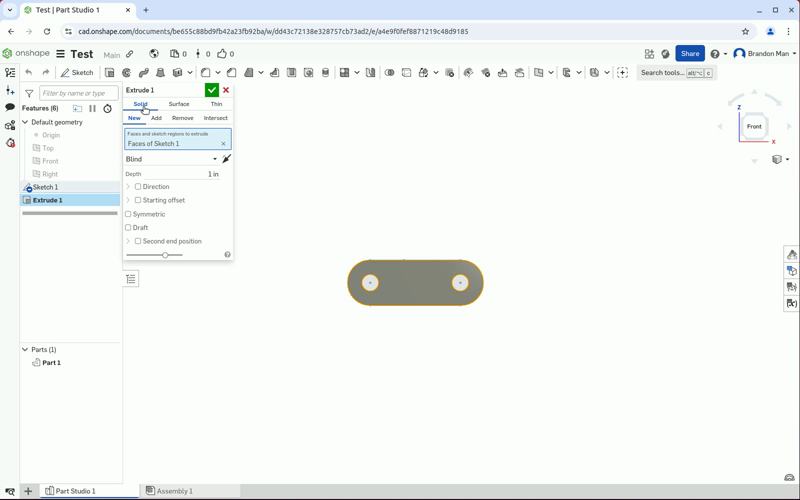
click(143, 106)
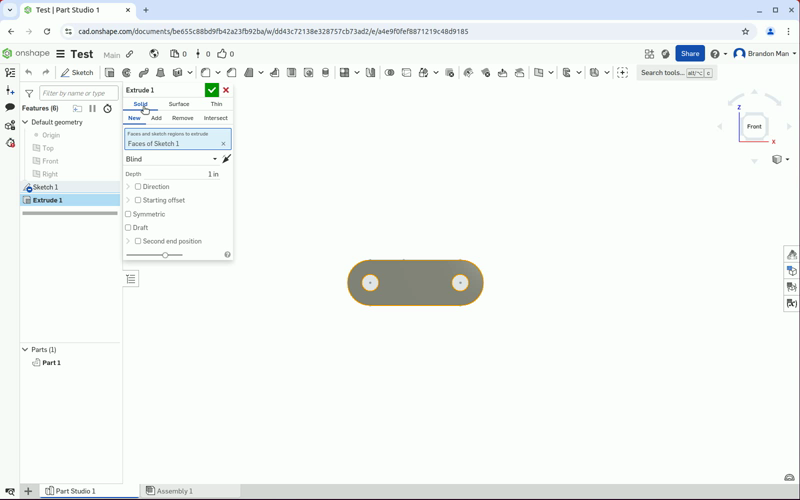
mouse_move(137, 120)
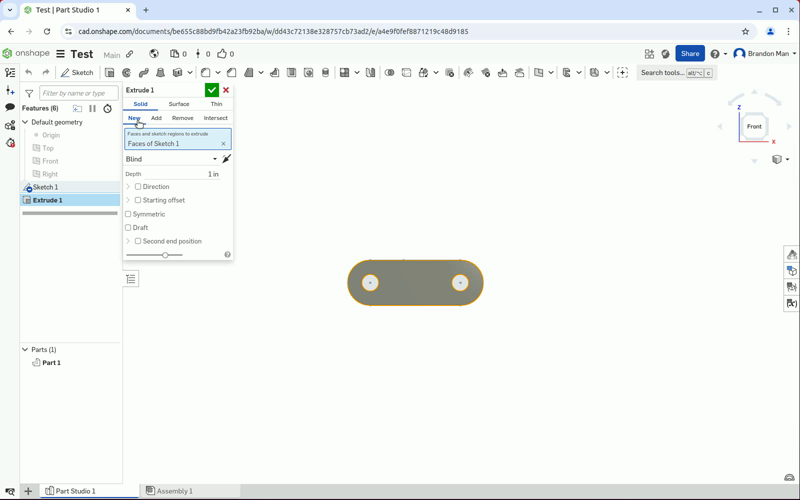
click(137, 120)
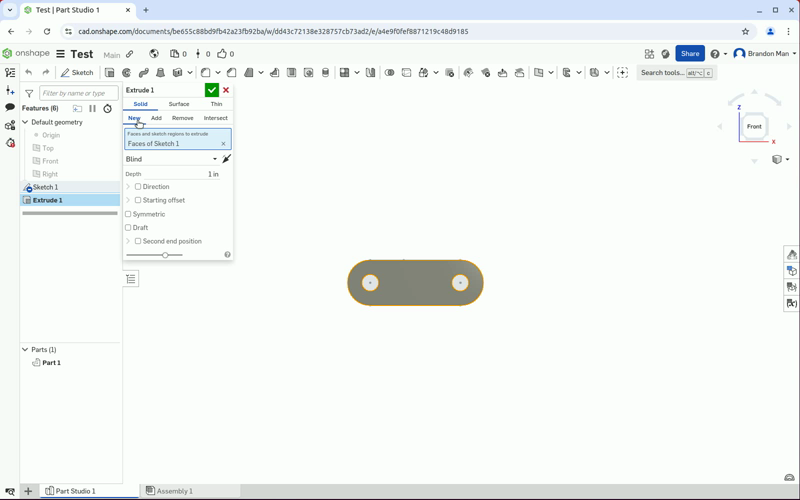
key(tab, 4)
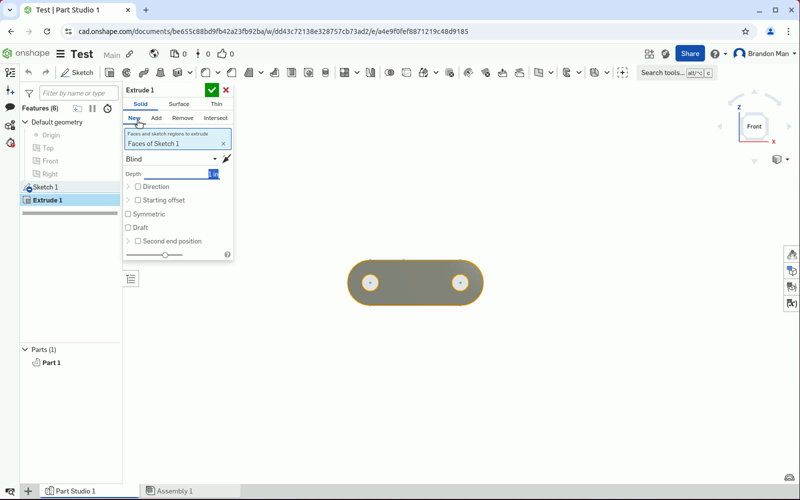
text(8.184)
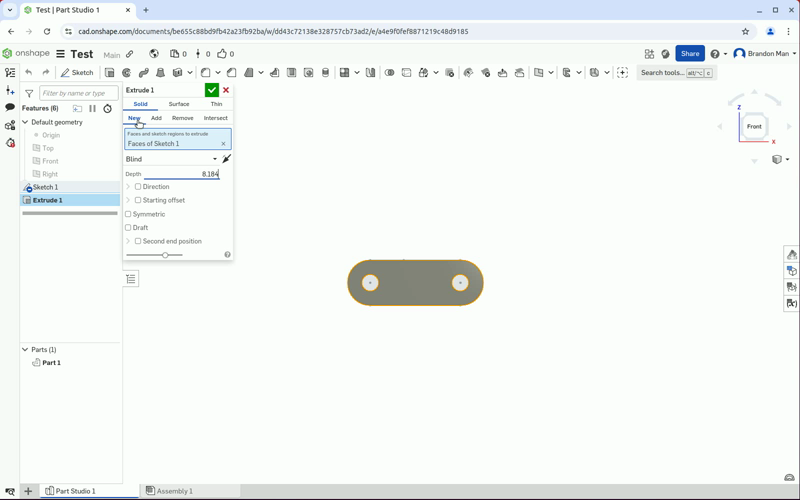
key(tab, 3)
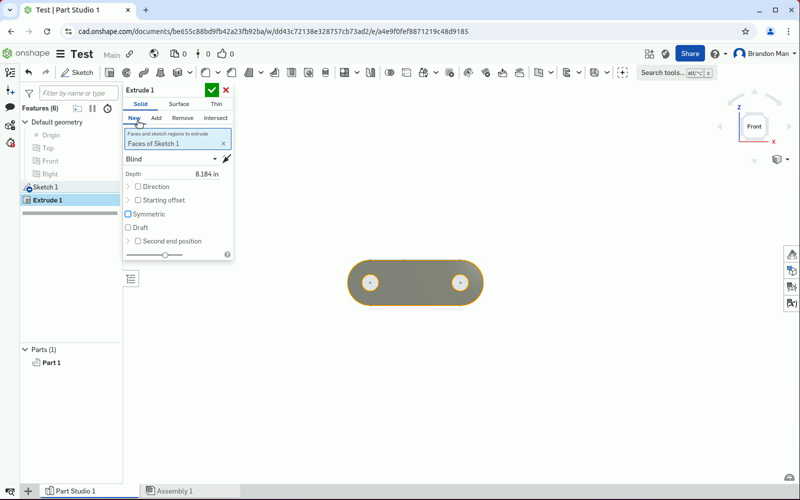
key(space)
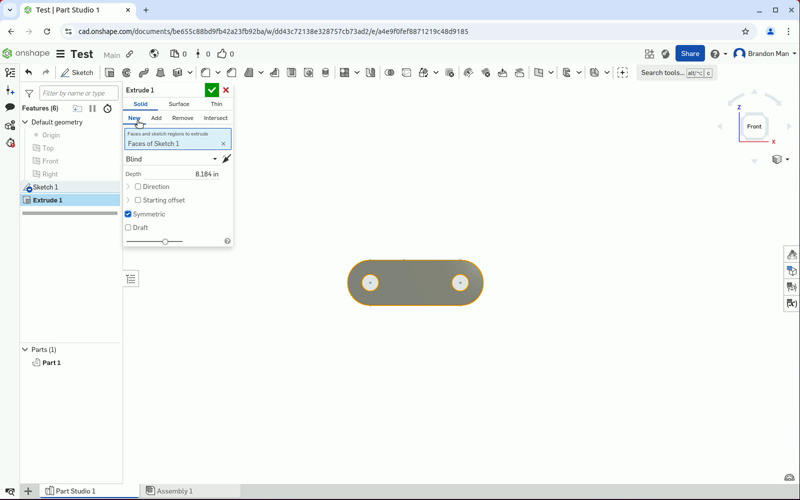
key(enter)
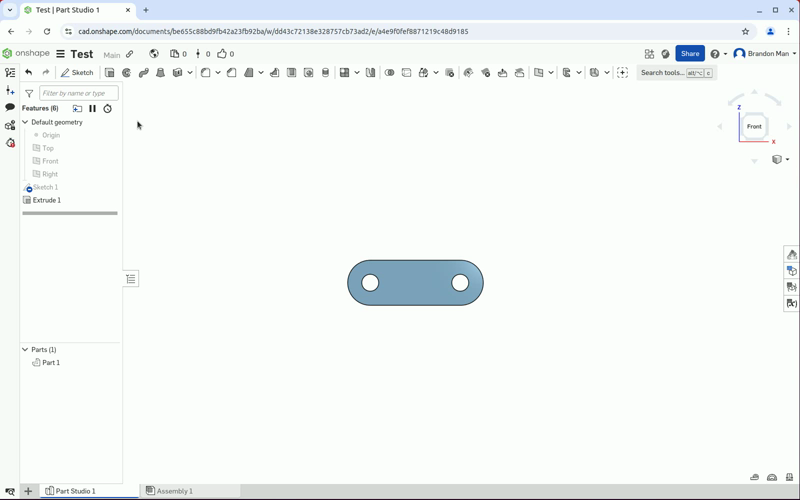
key(shift+h)
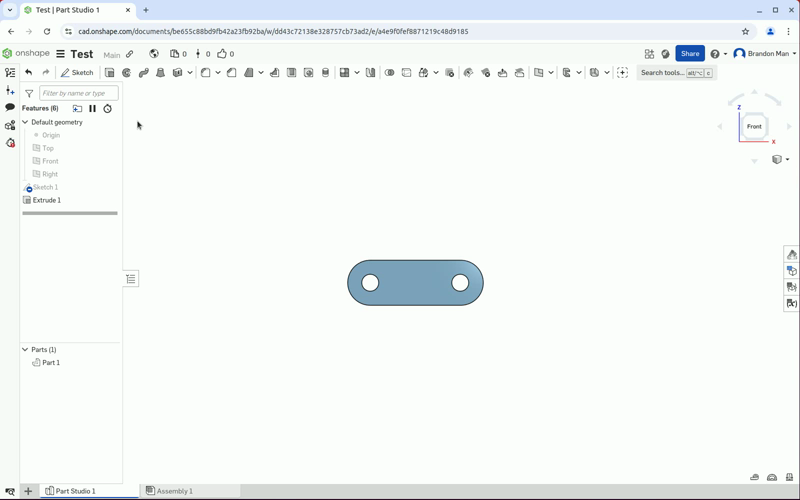
key(shift+h)
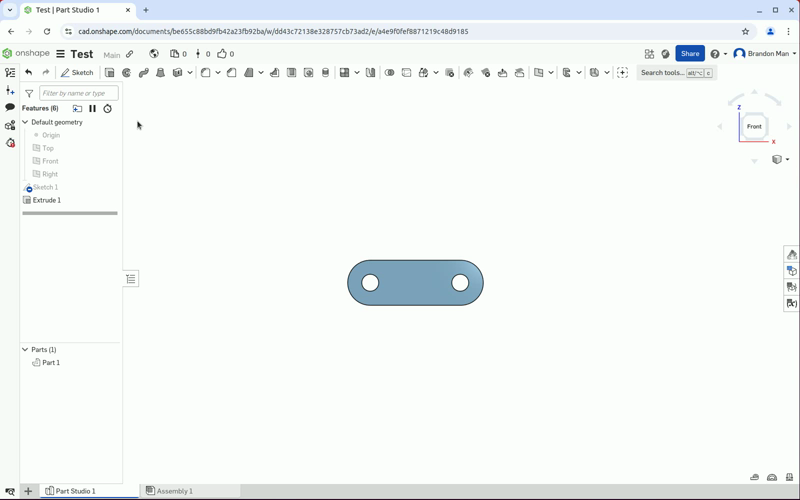
mouse_move(73, 189)
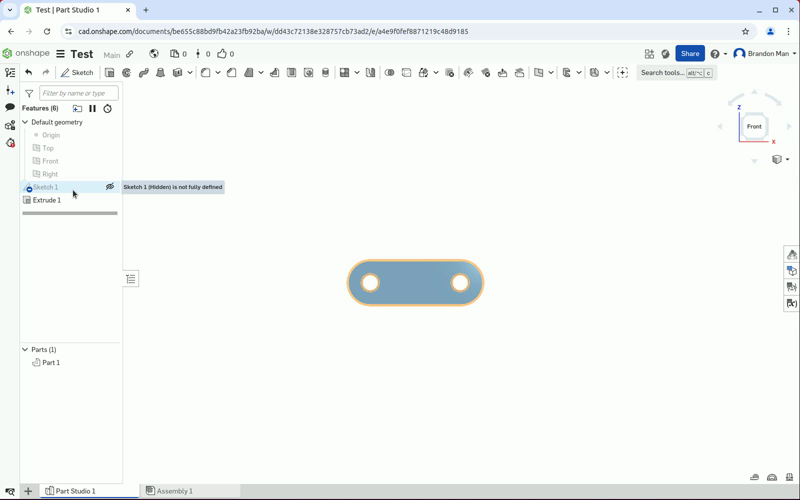
click(73, 189)
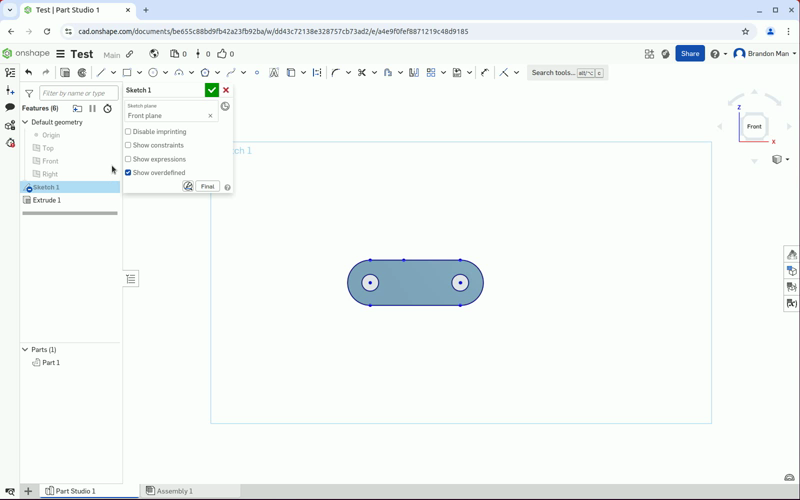
mouse_move(229, 92)
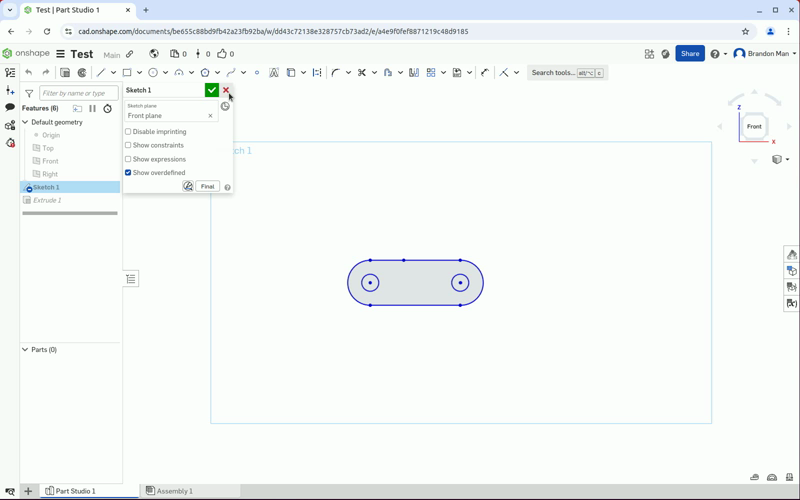
click(229, 92)
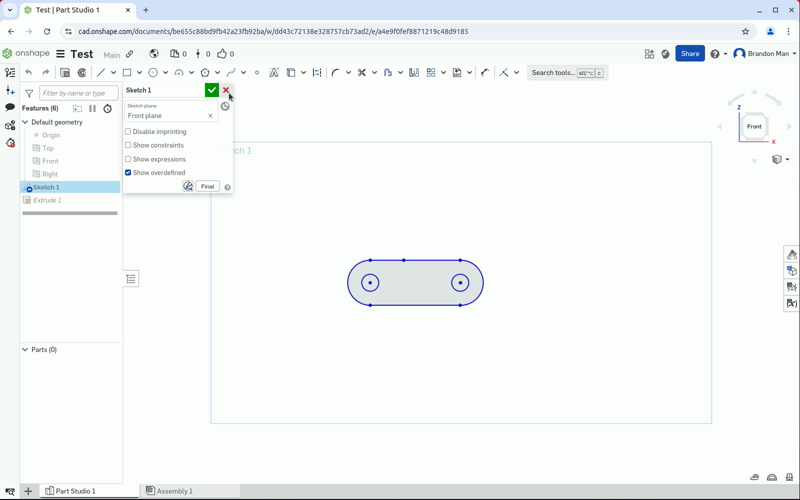
key(shift+s)
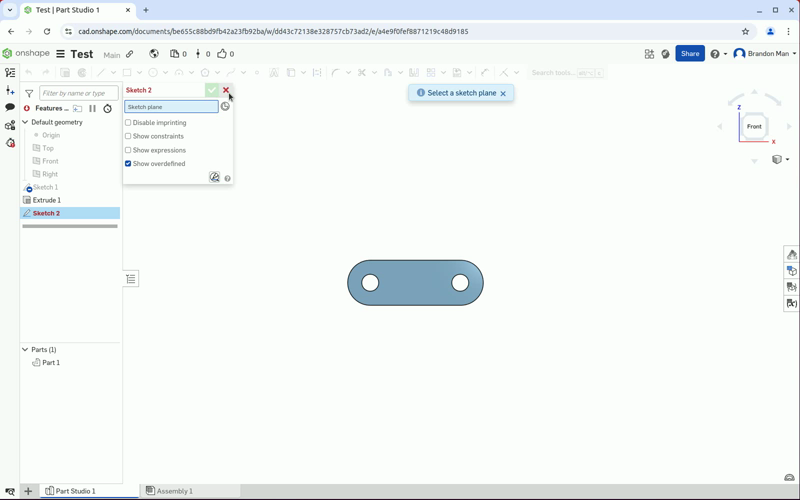
mouse_move(73, 163)
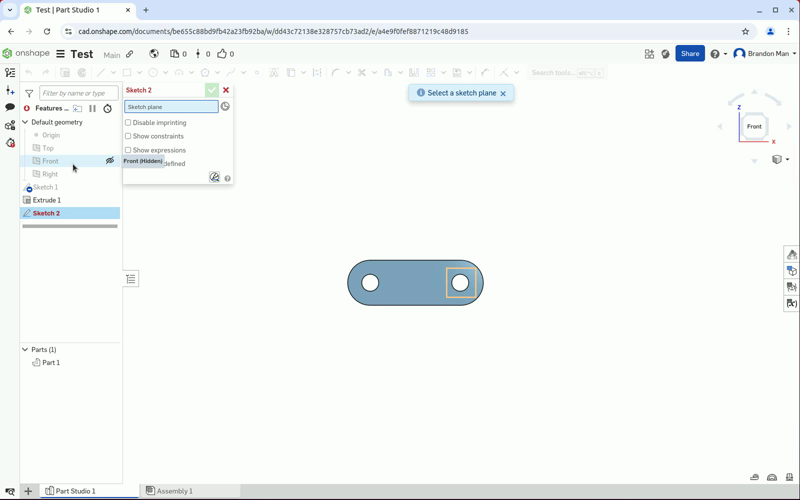
click(73, 163)
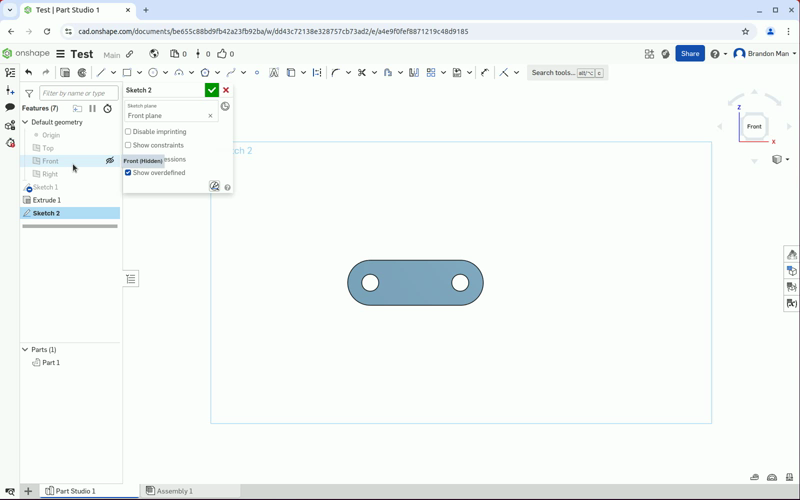
mouse_move(73, 352)
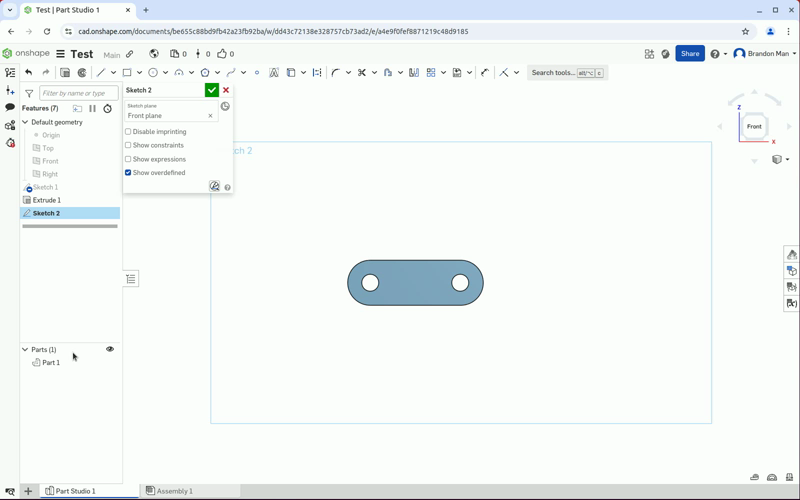
key(y)
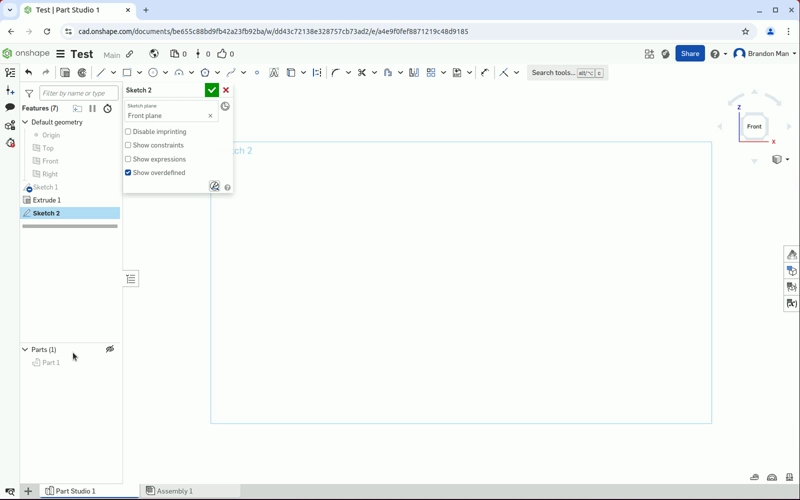
key(l)
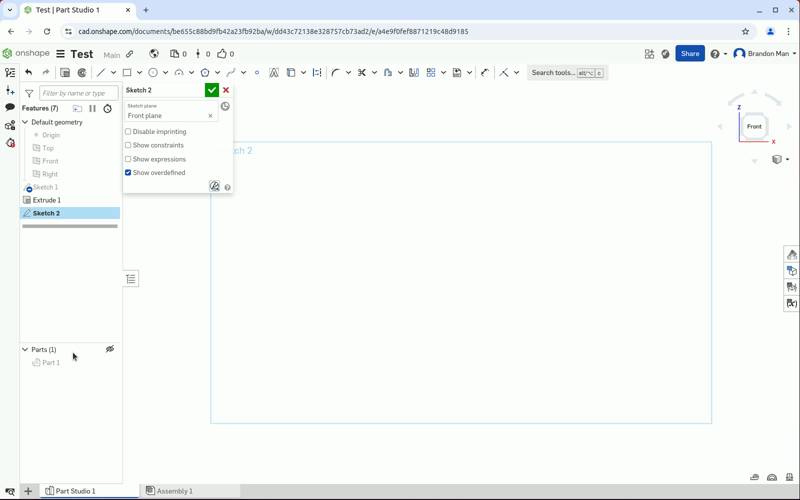
key_down(shift)
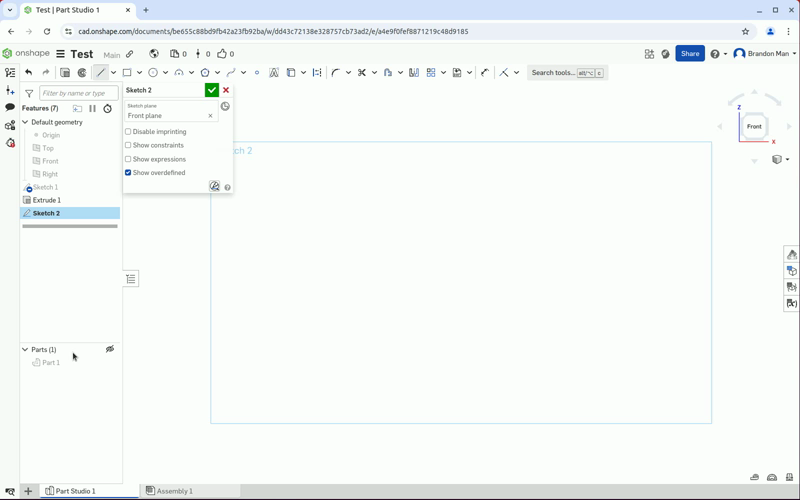
mouse_move(404, 260)
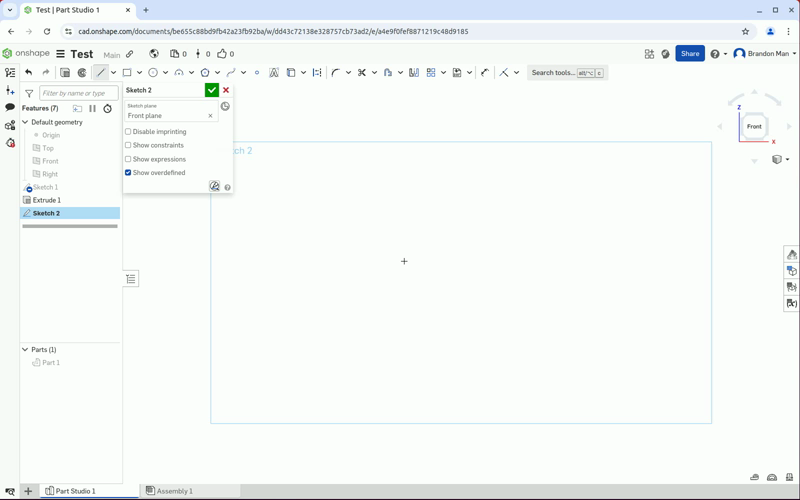
click(404, 260)
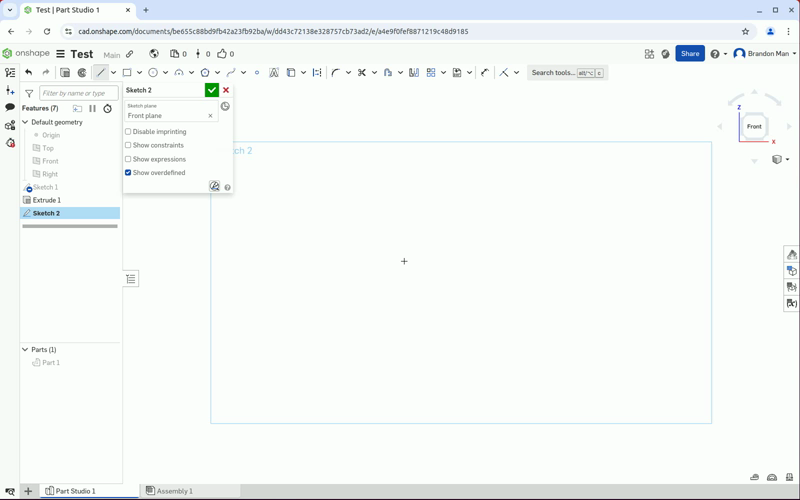
key_up(shift)
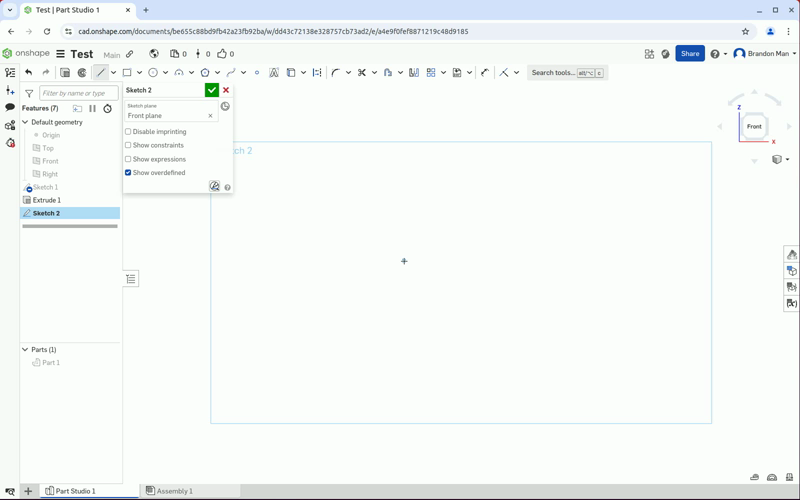
key_down(shift)
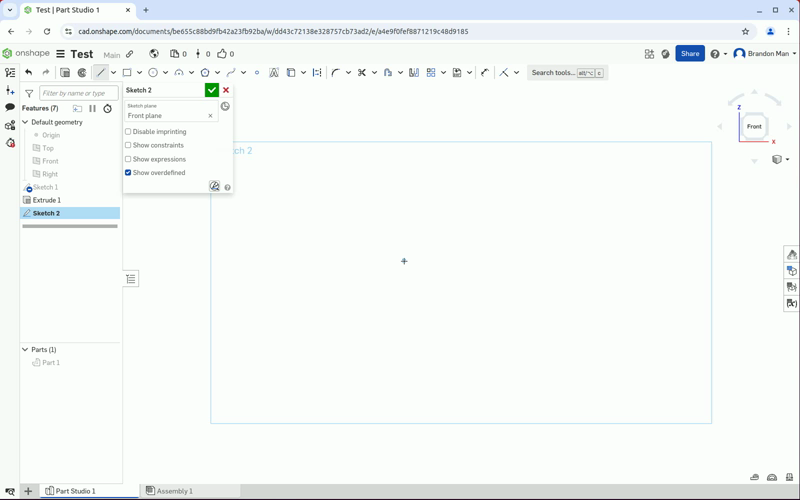
mouse_move(434, 260)
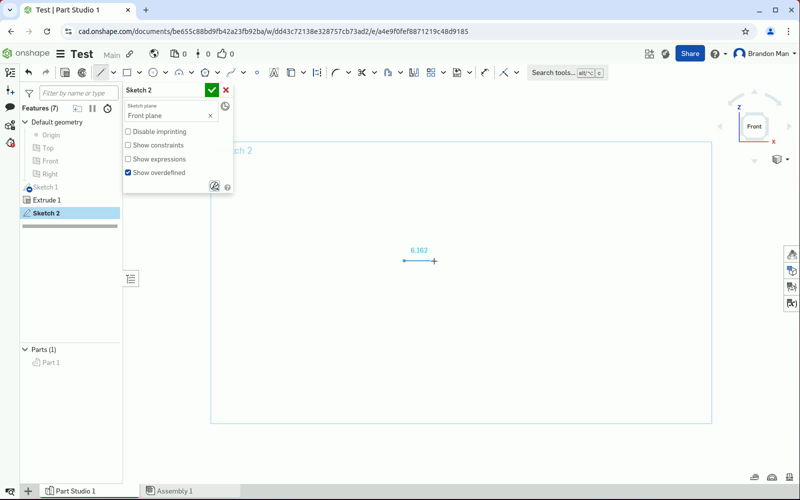
mouse_move(461, 260)
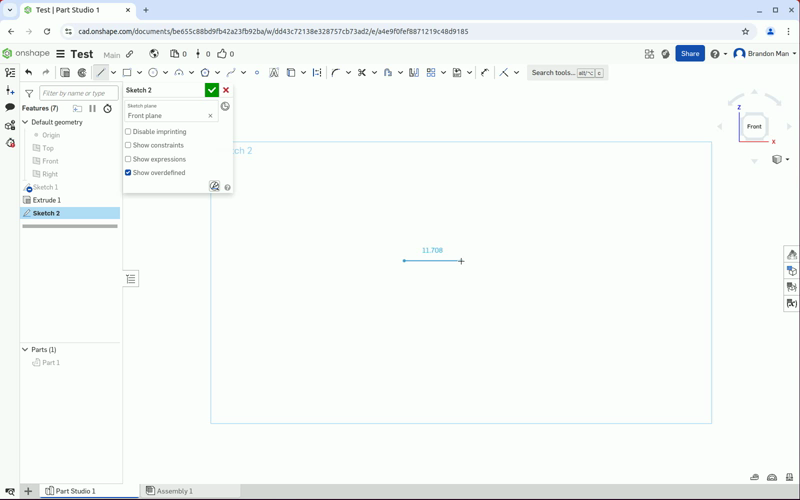
click(461, 260)
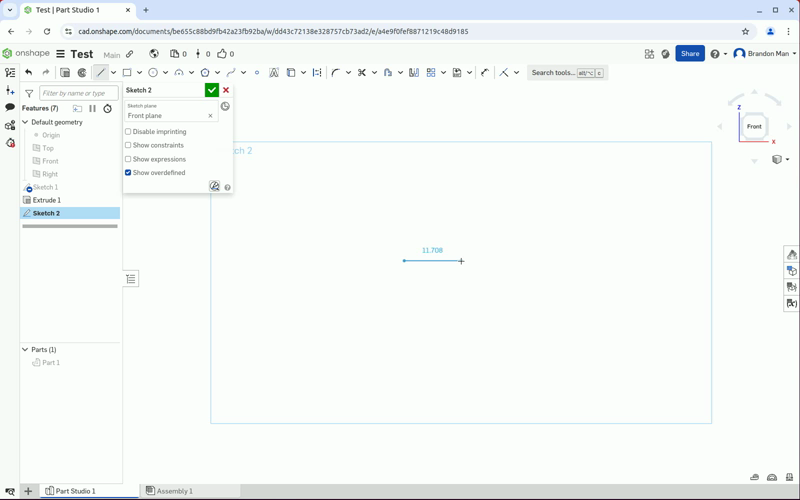
key_up(shift)
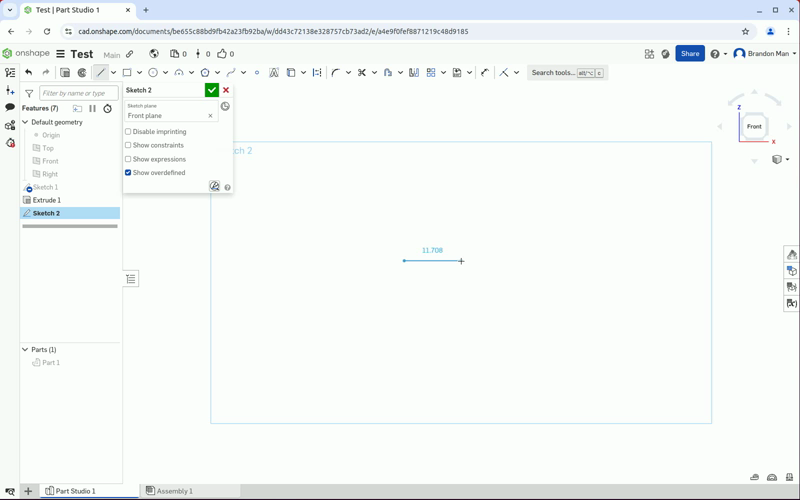
key_down(shift)
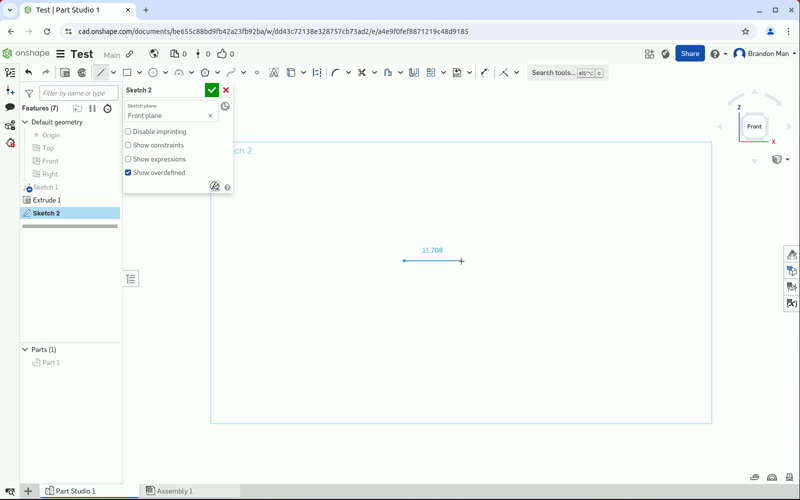
mouse_move(491, 260)
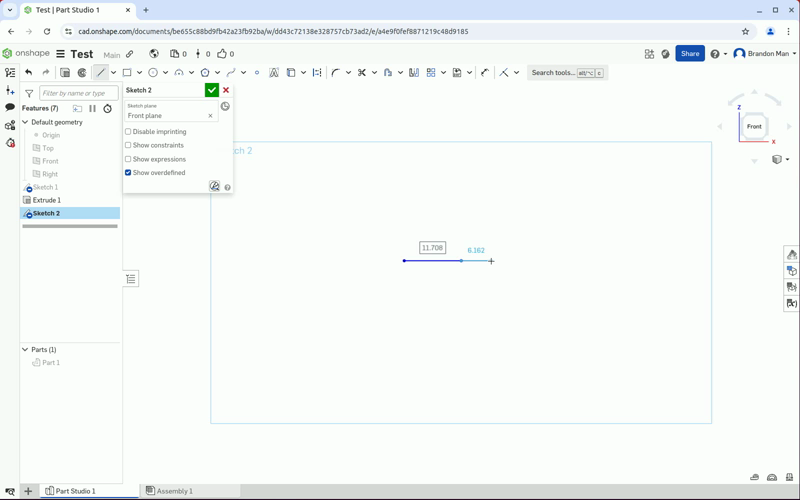
mouse_move(461, 237)
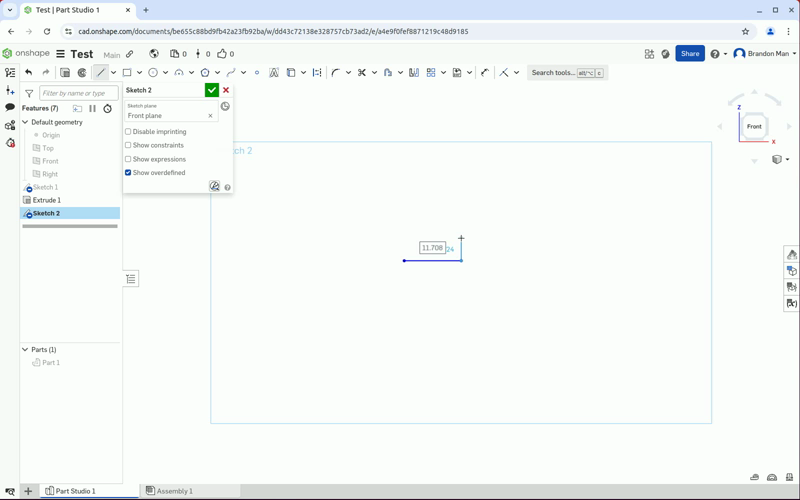
click(461, 237)
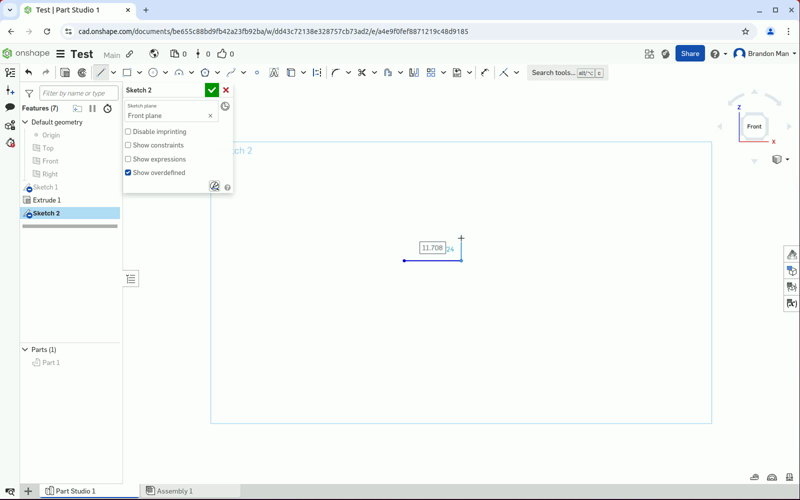
key_up(shift)
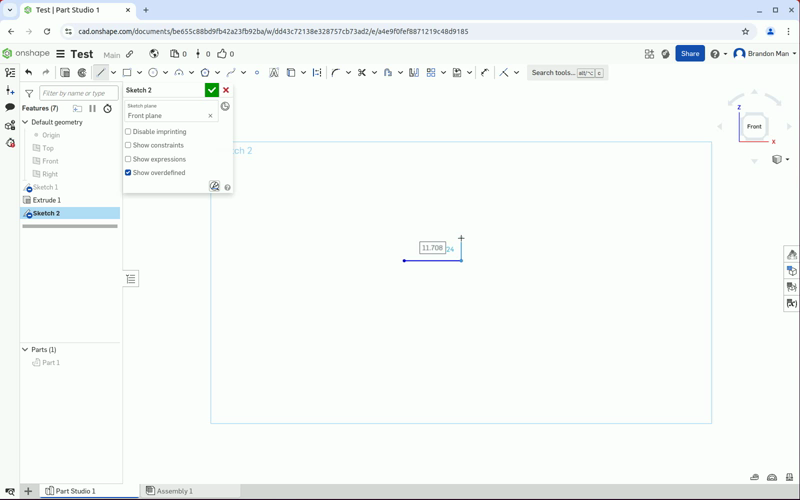
key_down(shift)
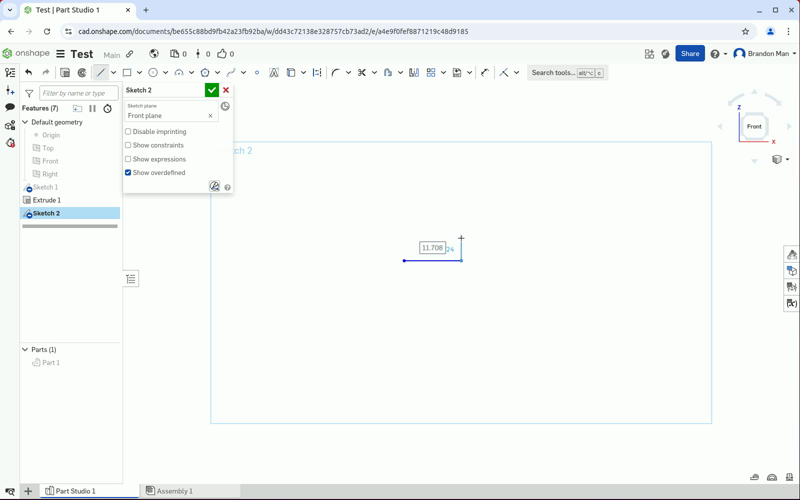
mouse_move(491, 237)
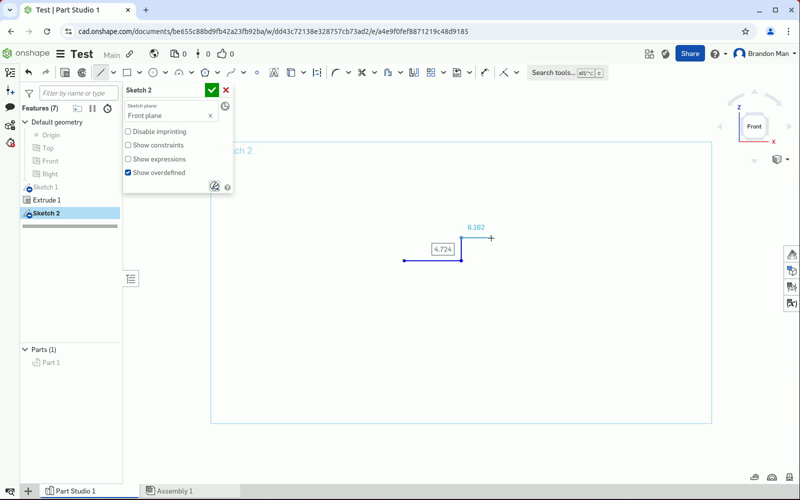
mouse_move(404, 237)
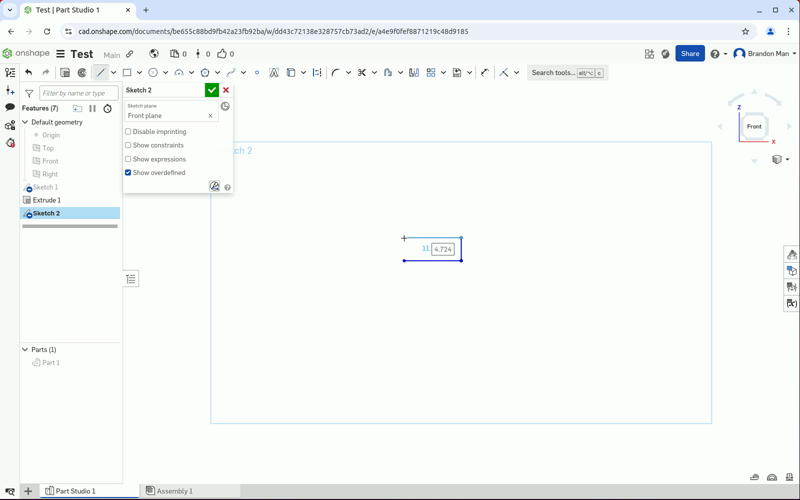
click(404, 237)
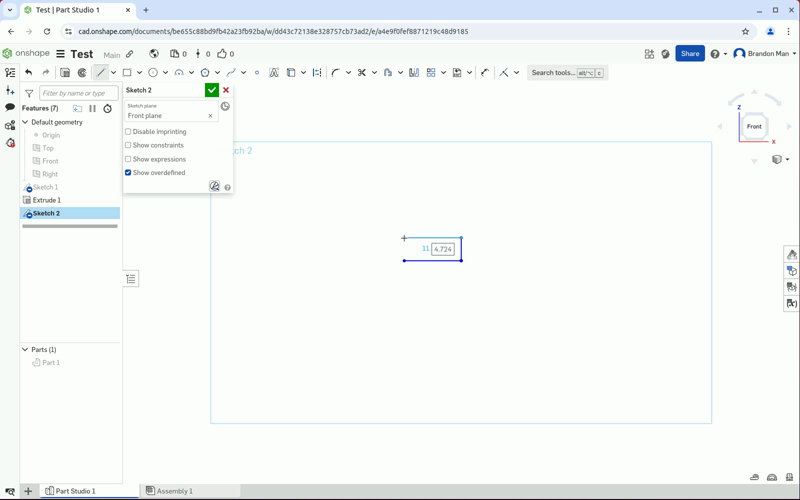
key_up(shift)
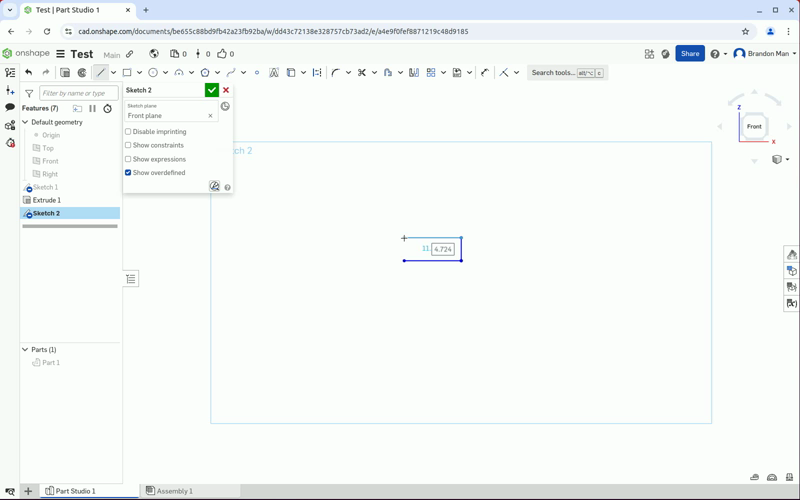
mouse_move(434, 237)
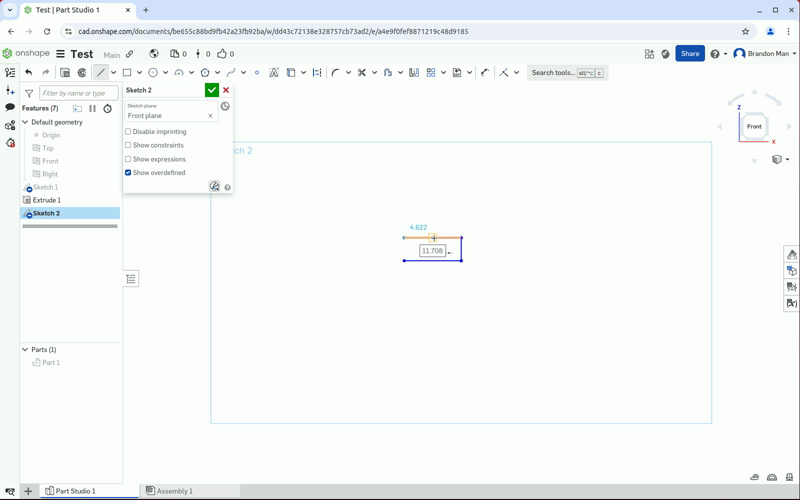
key_down(shift)
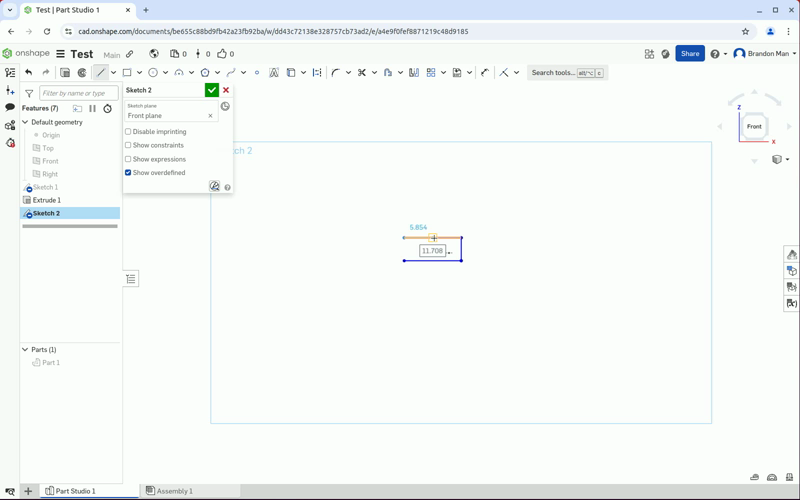
mouse_move(404, 260)
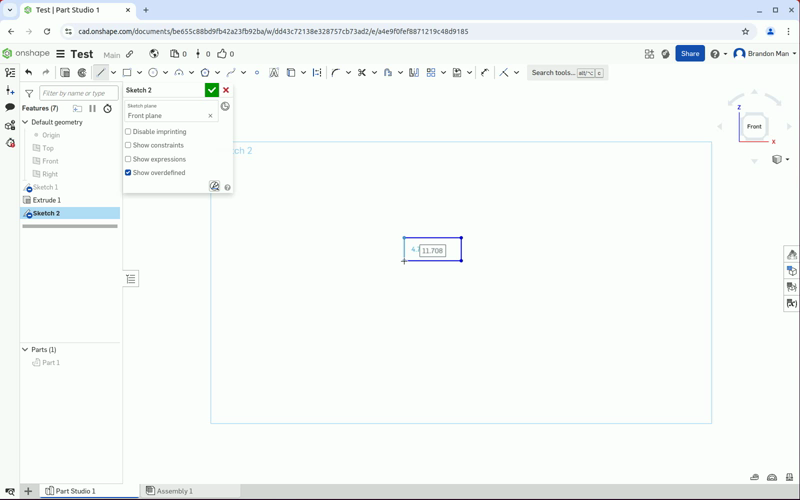
key_up(shift)
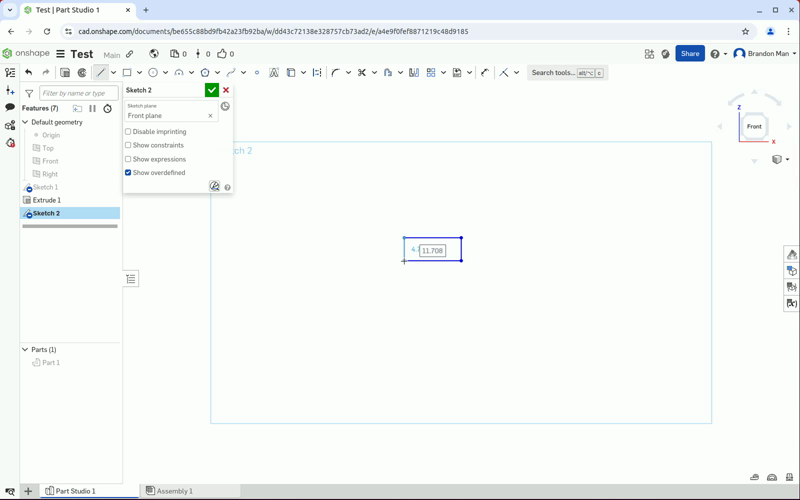
click(404, 260)
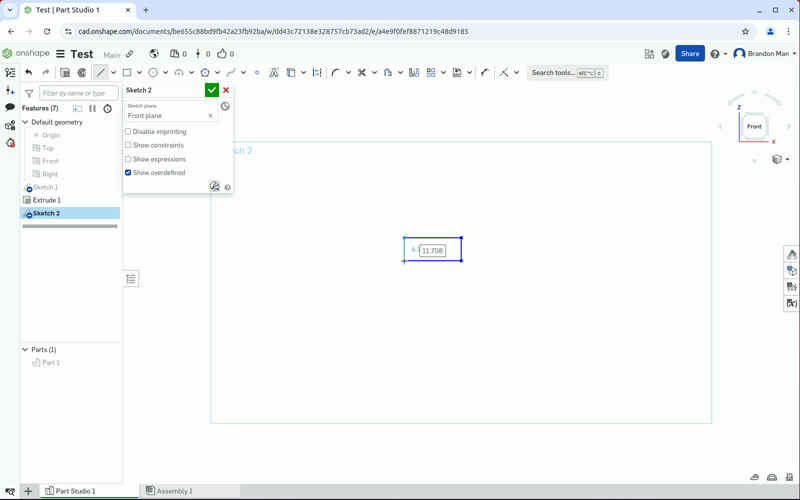
key(esc)
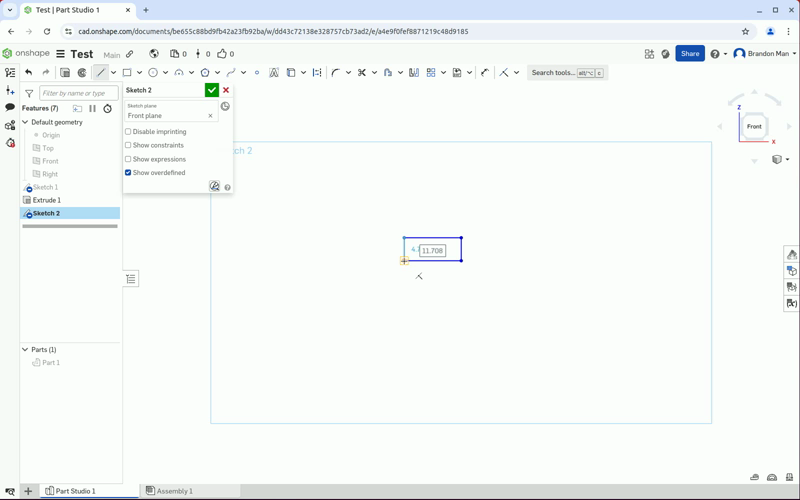
mouse_move(449, 242)
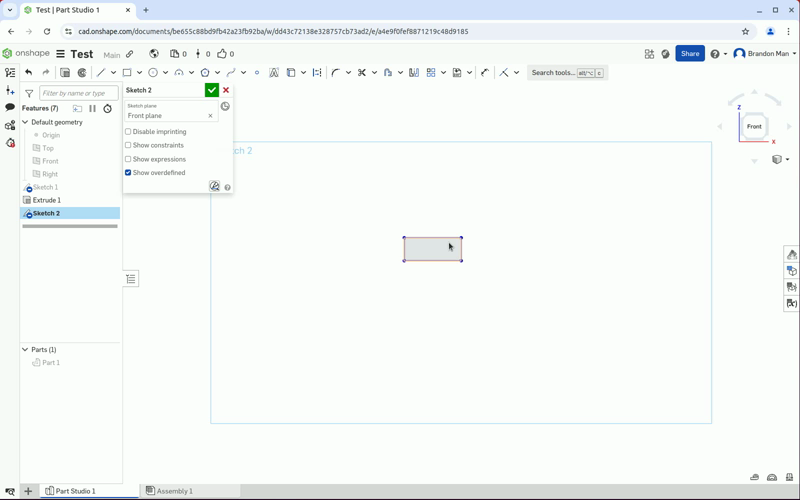
scroll(6)
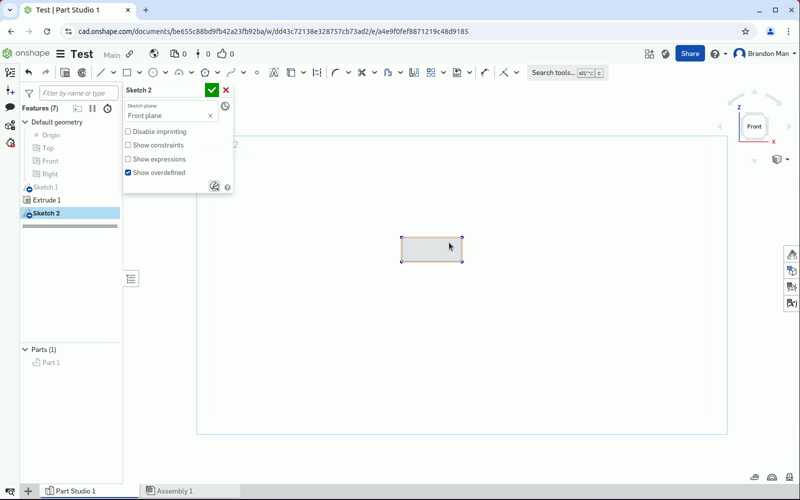
scroll(6)
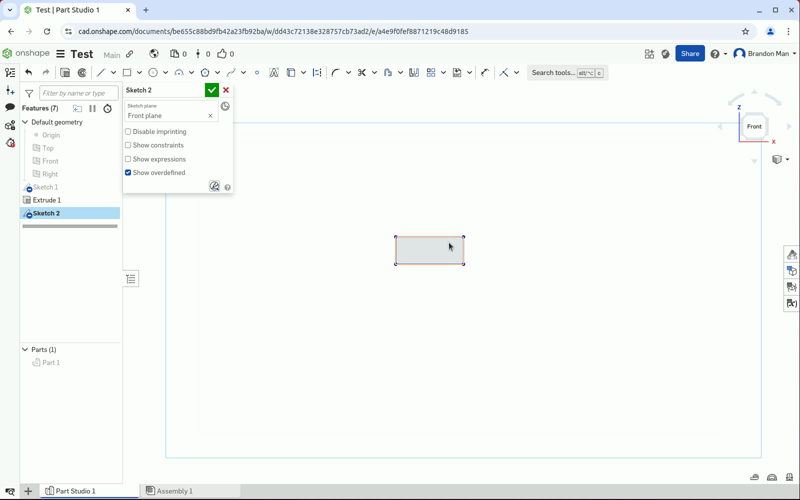
scroll(6)
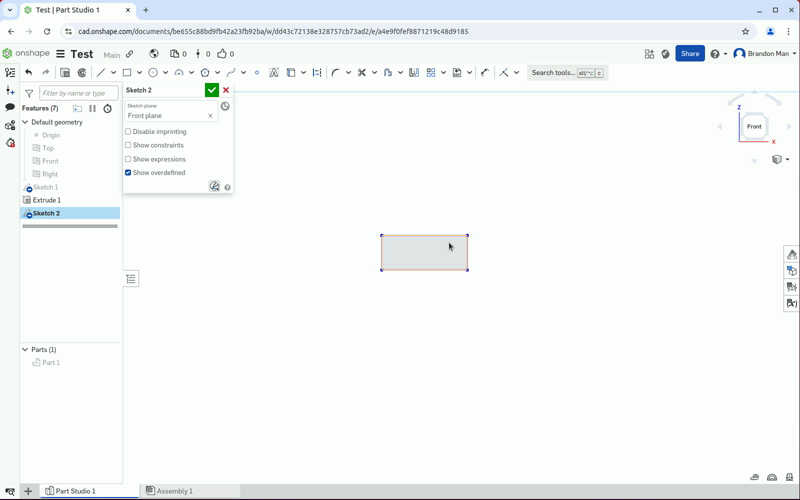
scroll(6)
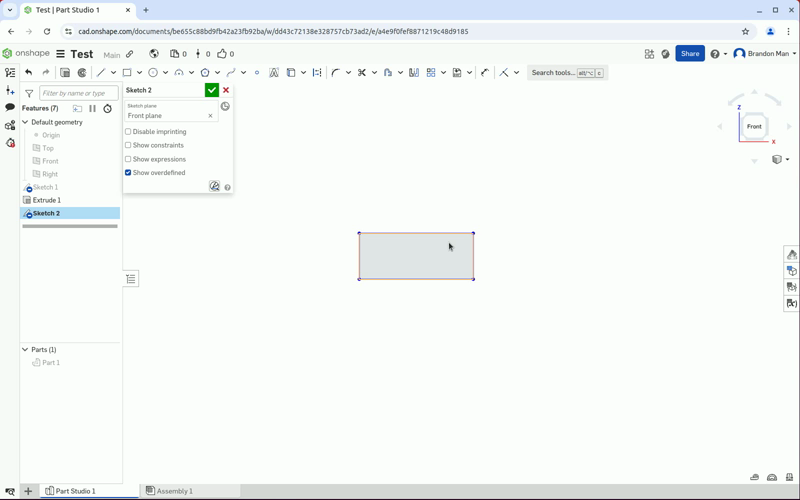
scroll(6)
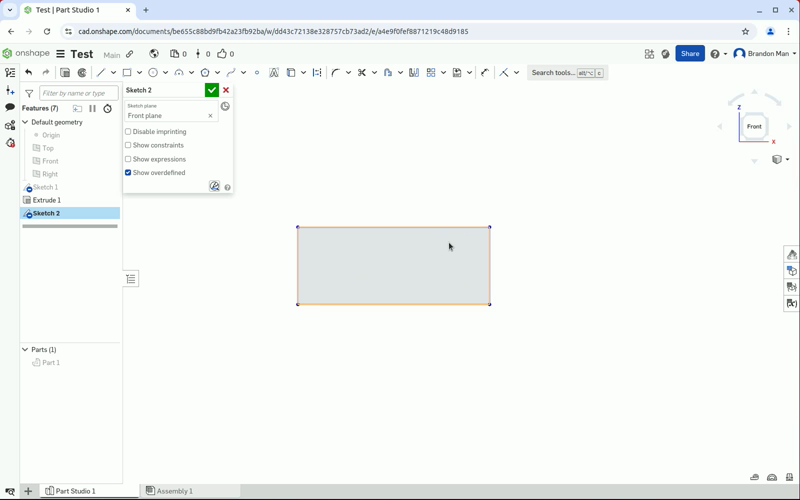
scroll(6)
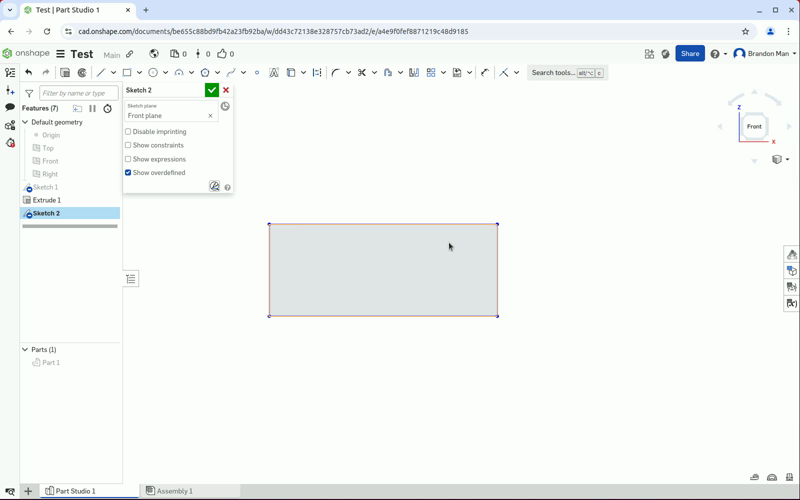
scroll(6)
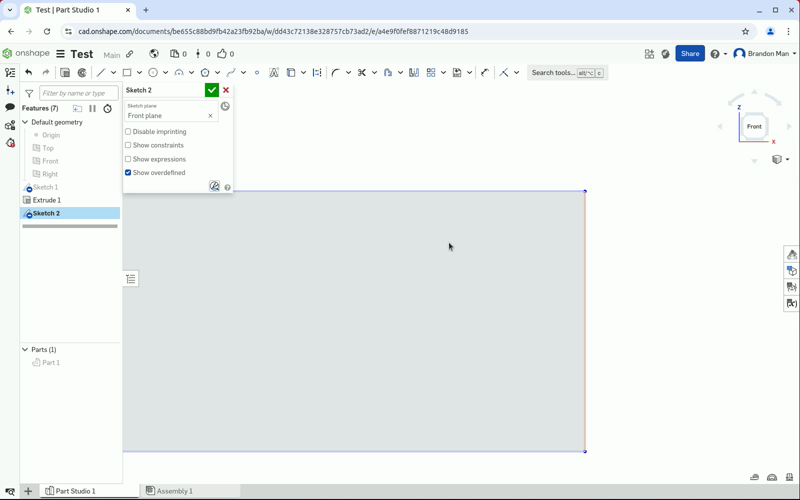
click(449, 242)
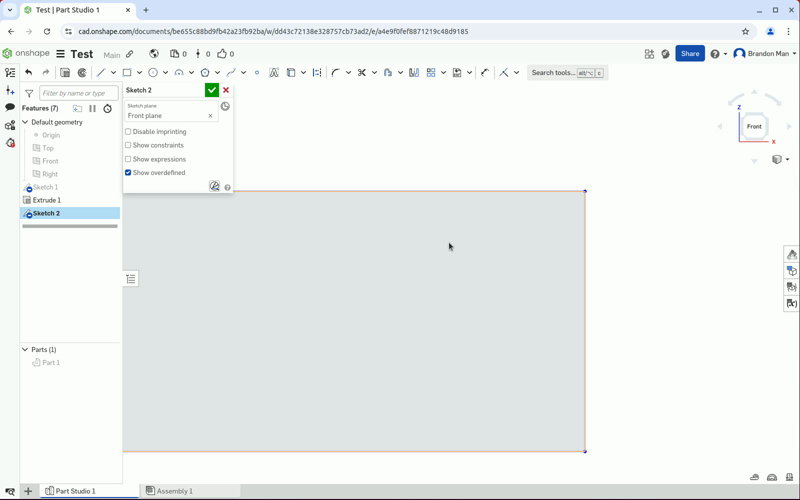
scroll(-6)
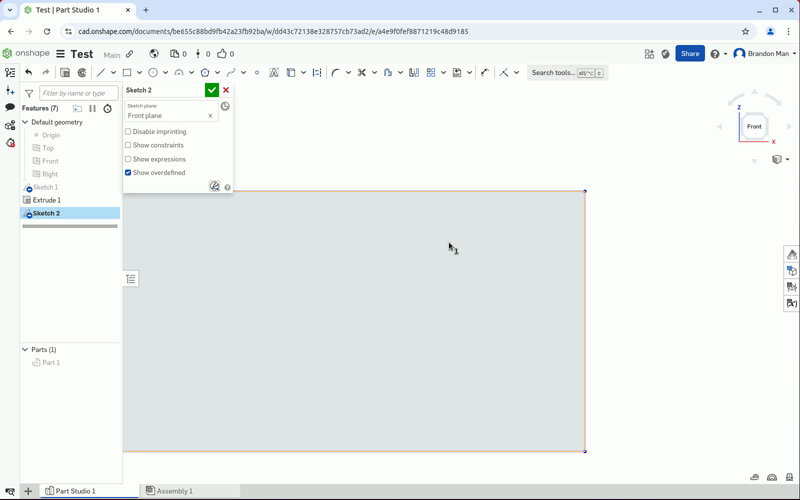
scroll(-6)
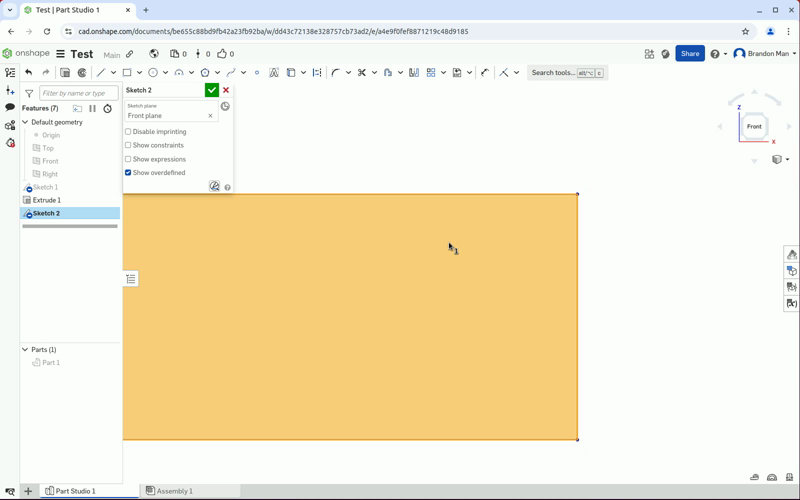
scroll(-6)
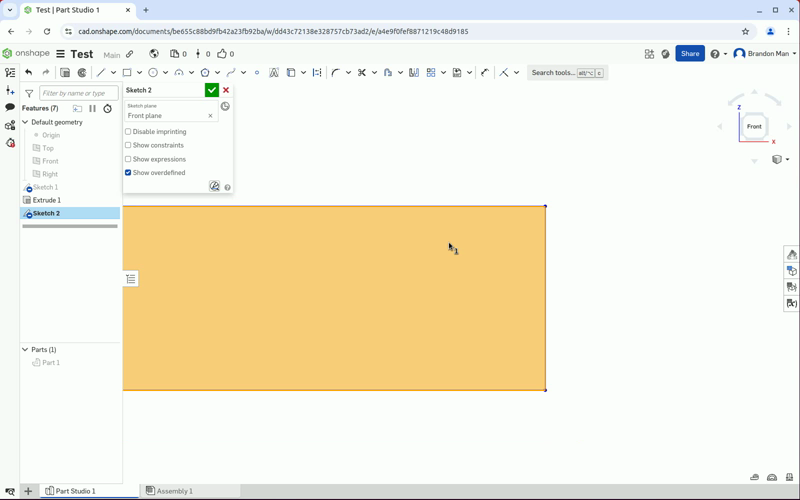
scroll(-6)
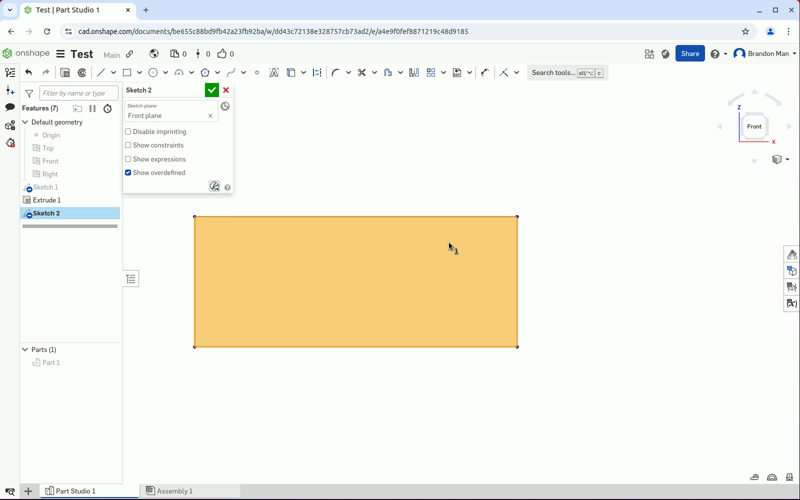
scroll(-6)
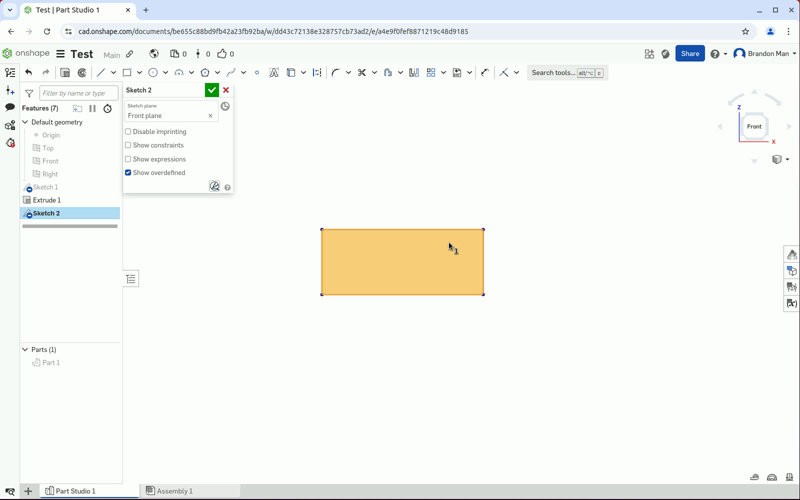
scroll(-6)
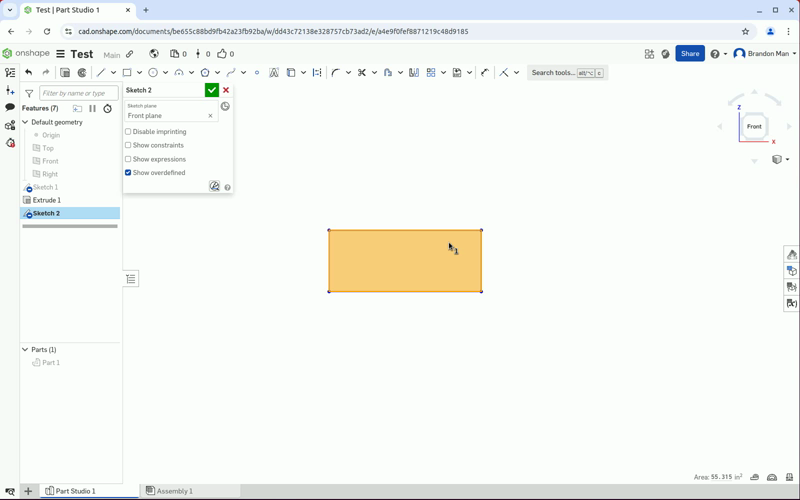
scroll(-6)
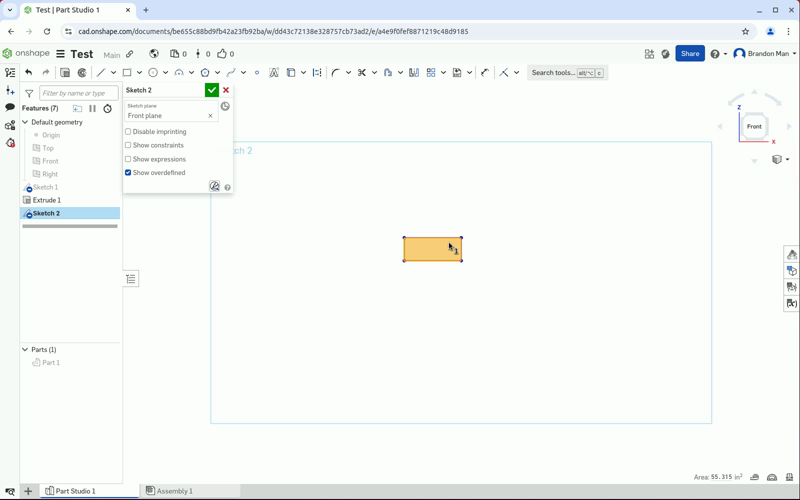
mouse_move(73, 352)
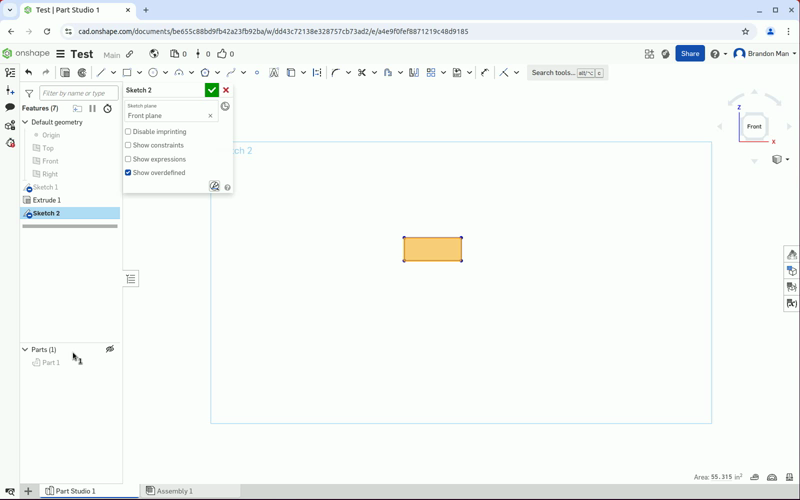
key(shift+y)
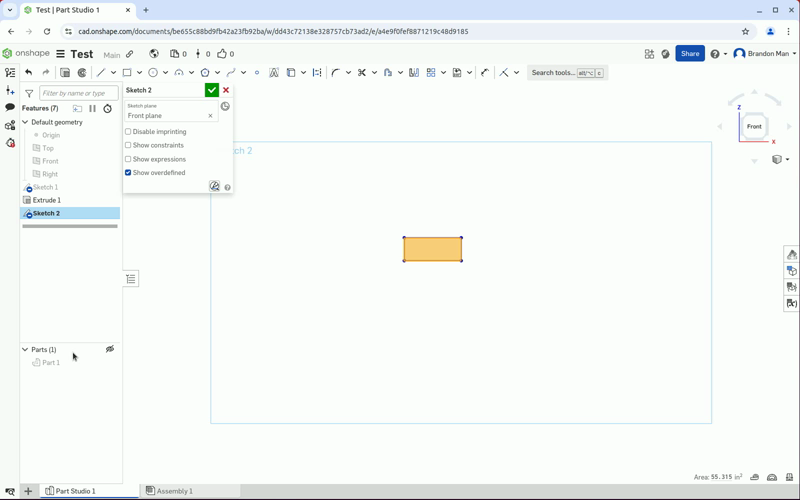
key(shift+e)
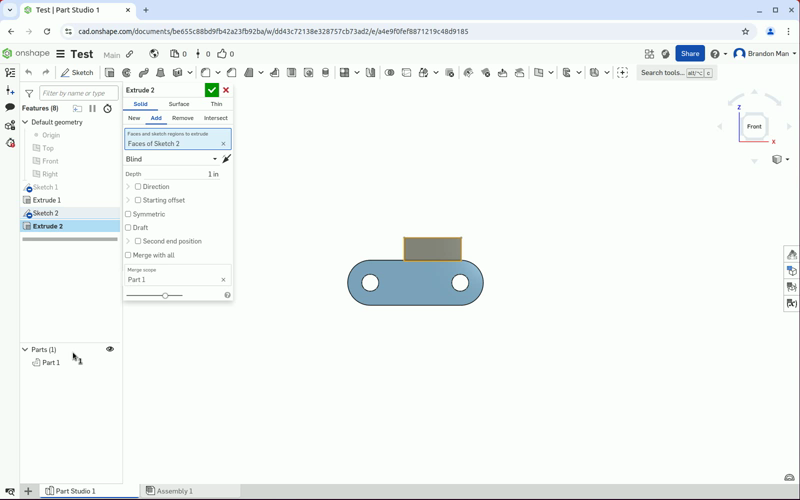
mouse_move(143, 106)
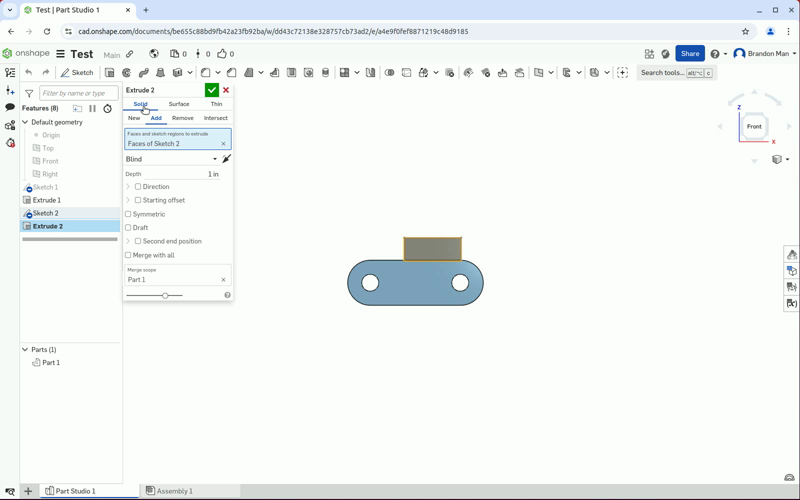
click(143, 106)
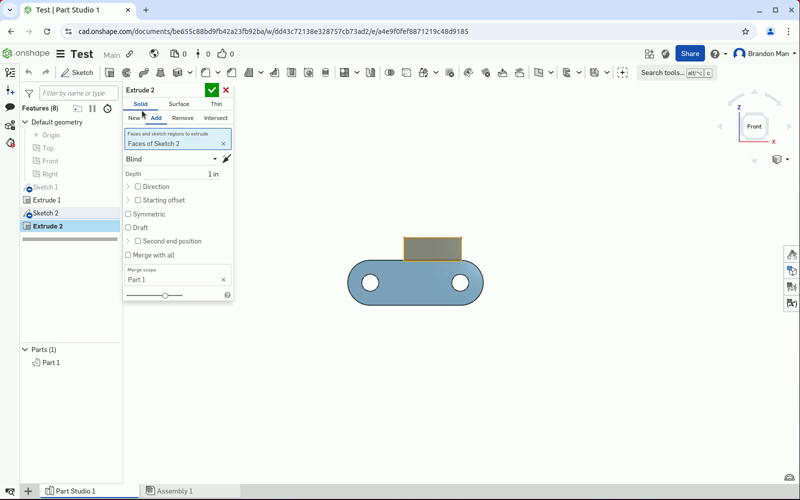
mouse_move(137, 120)
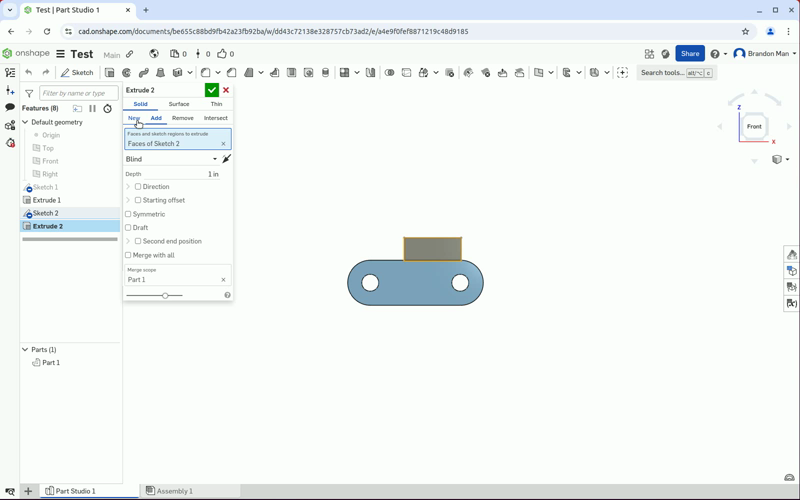
click(137, 120)
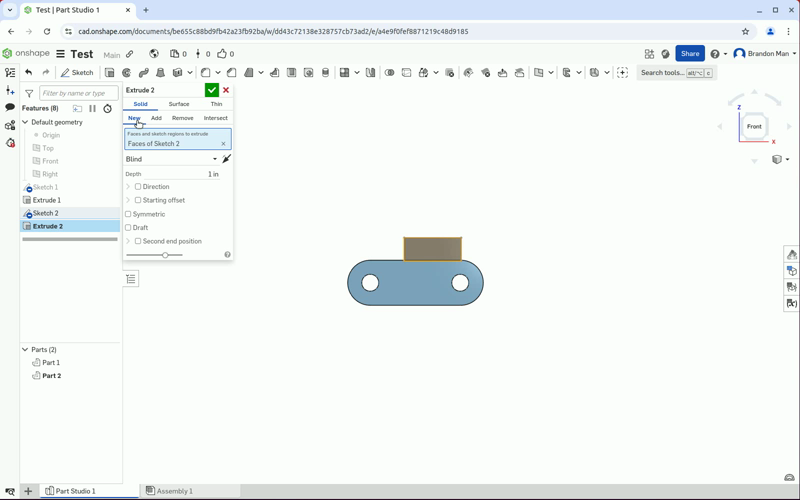
key(tab, 4)
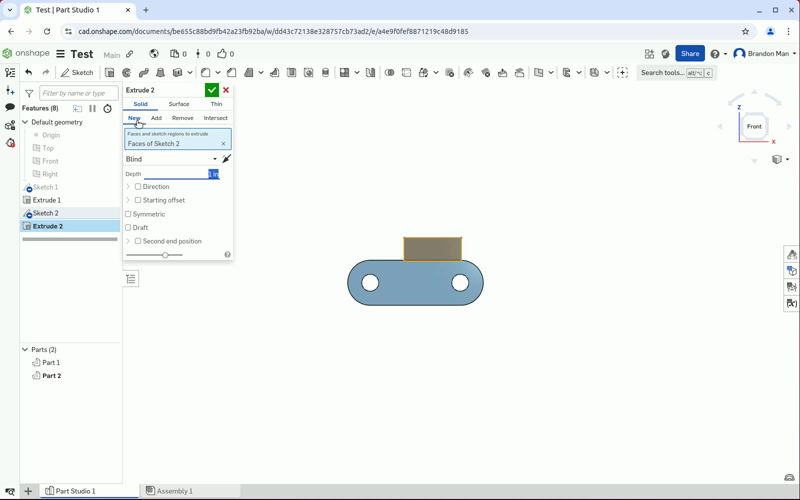
text(8.184)
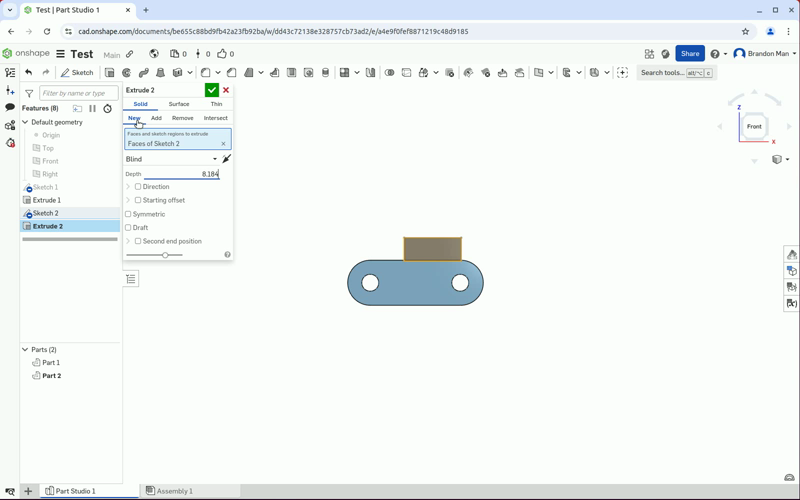
key(tab, 3)
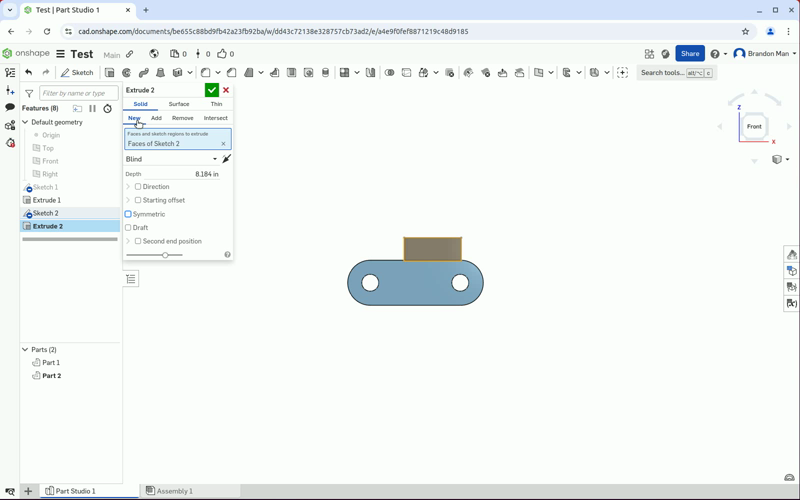
key(space)
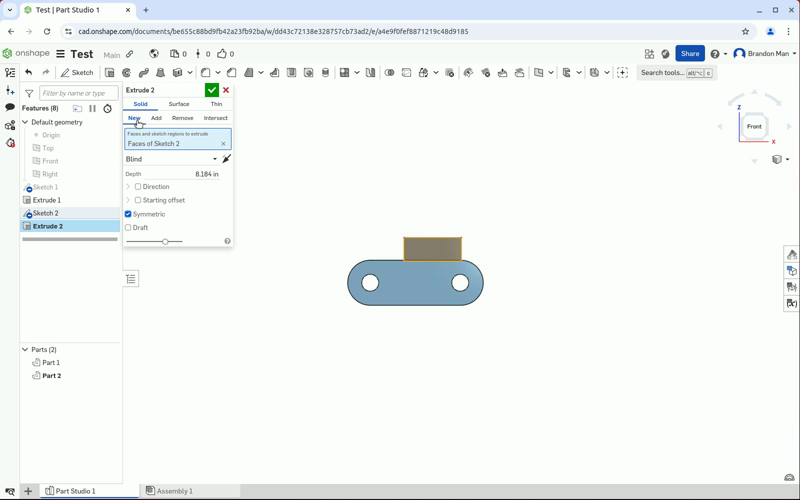
key(enter)
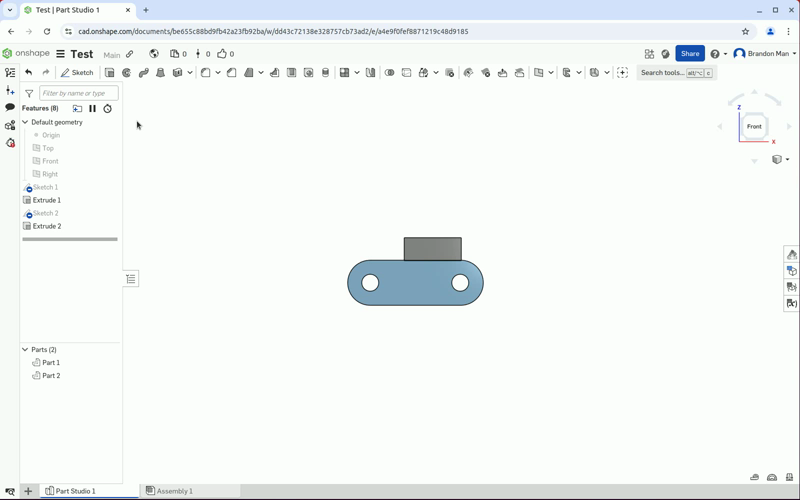
key(shift+h)
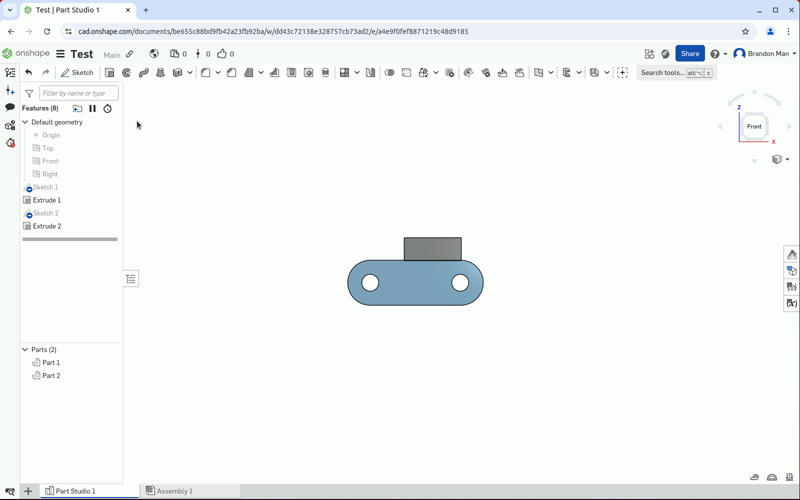
key(shift+h)
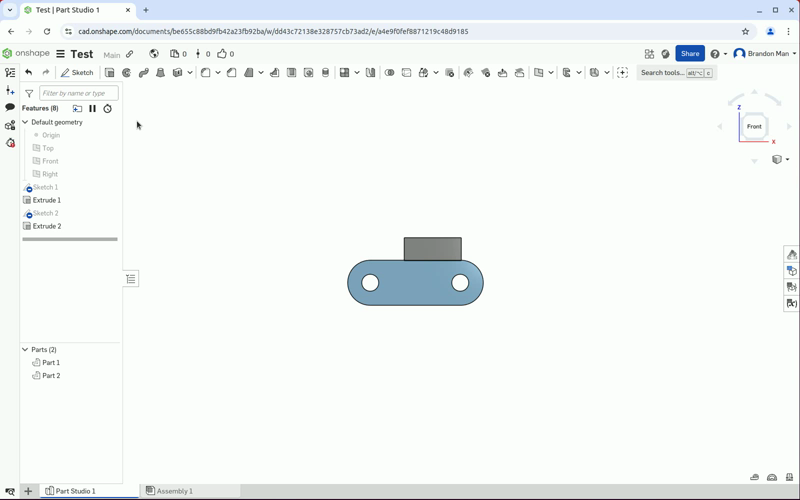
mouse_move(73, 189)
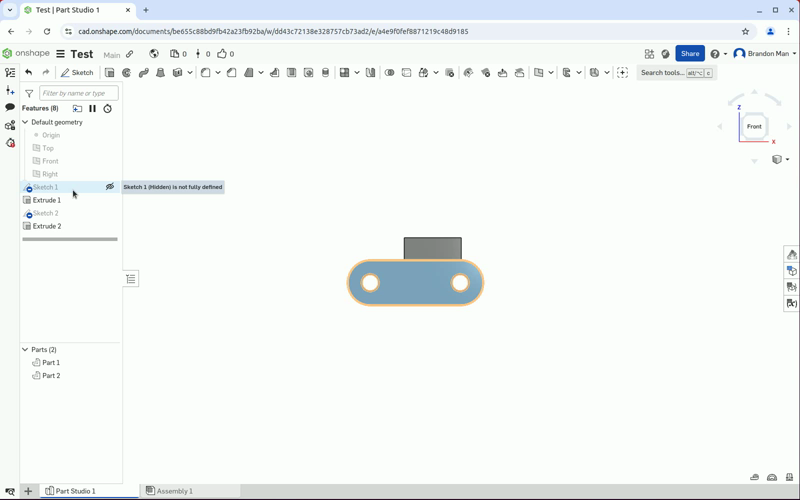
click(73, 189)
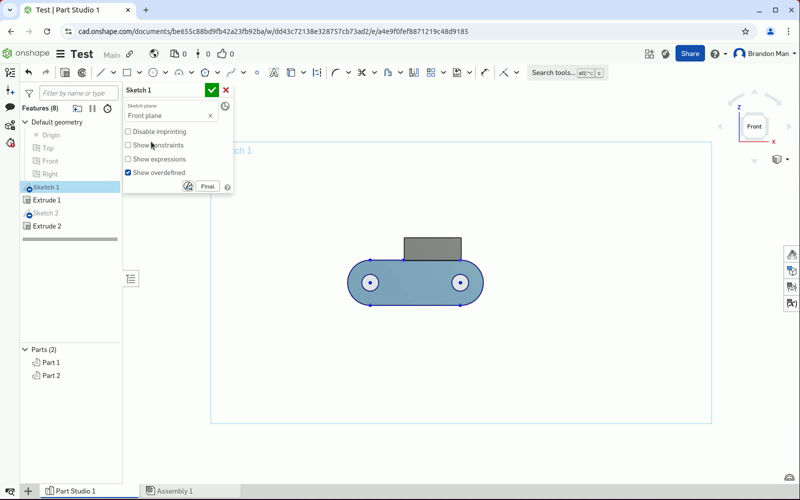
mouse_move(229, 92)
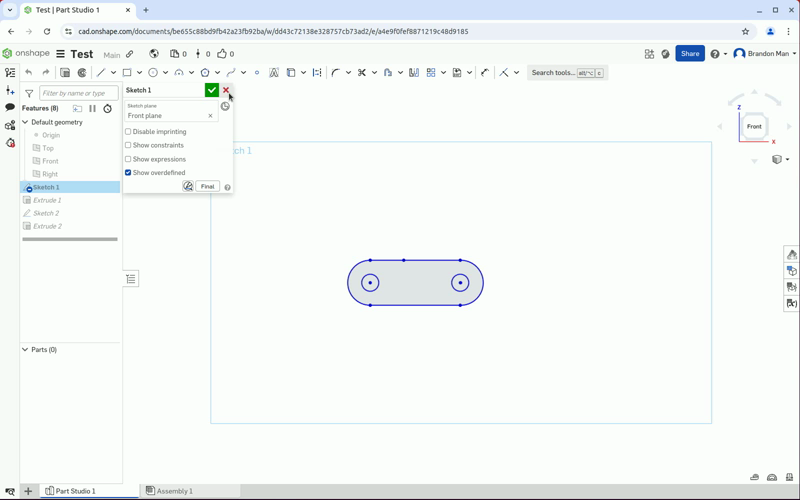
click(229, 92)
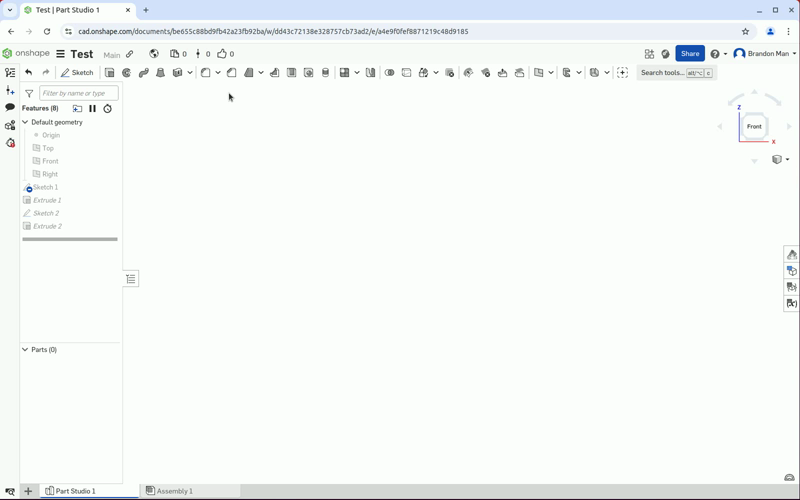
mouse_move(73, 352)
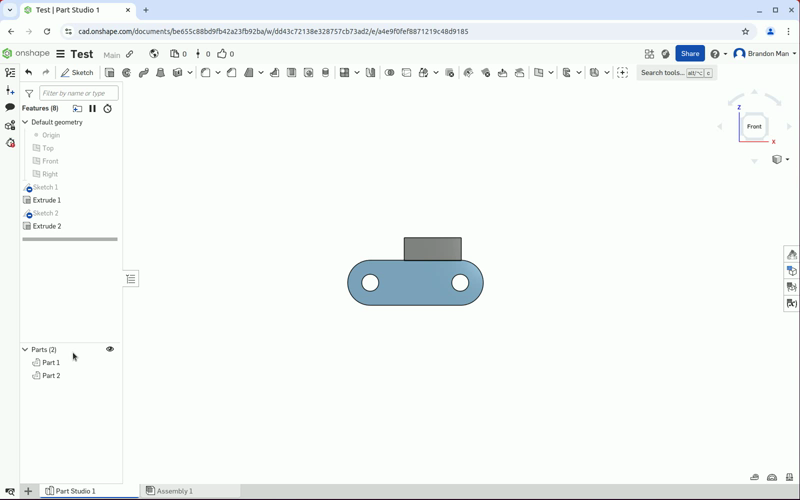
key(y)
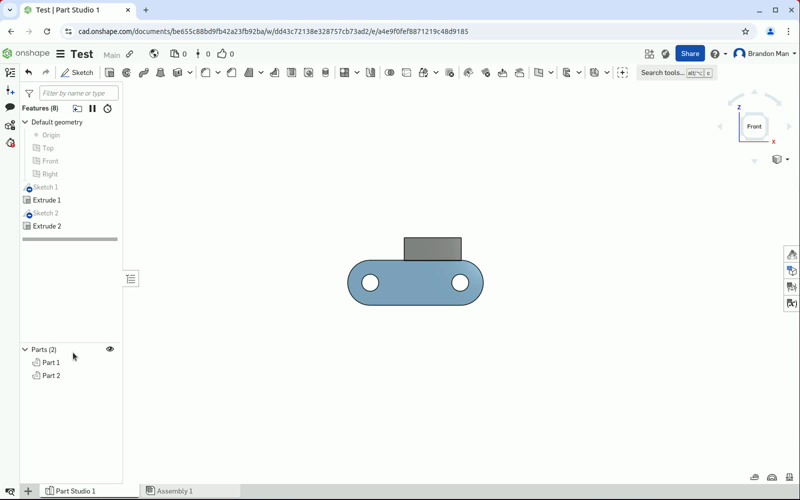
key(shift+p)
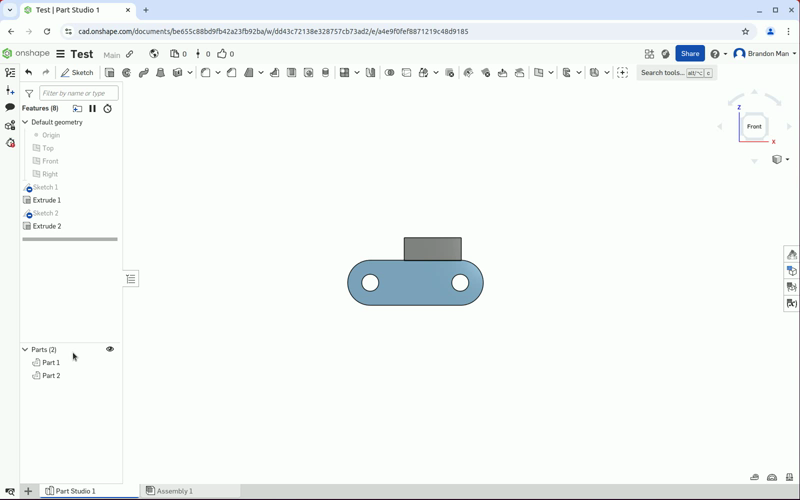
key(space)
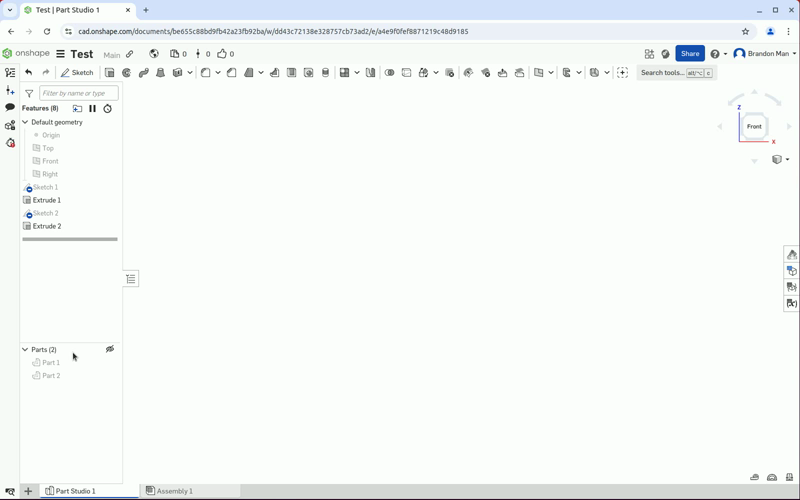
key_down(shift)
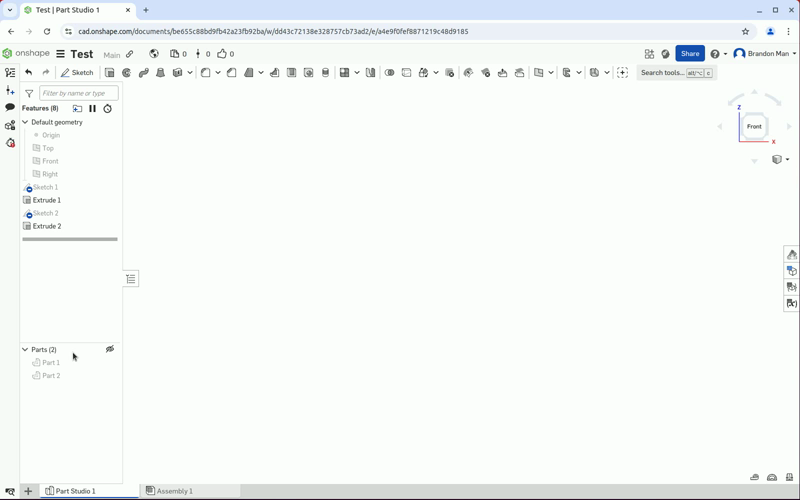
key(left)
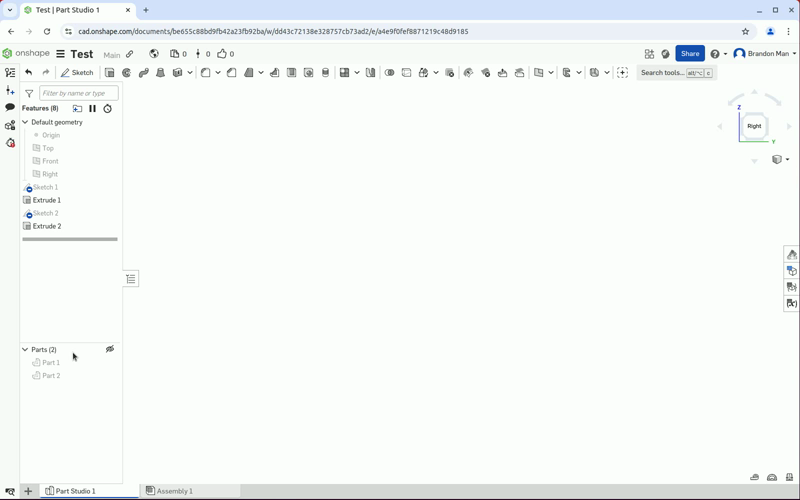
key_up(shift)
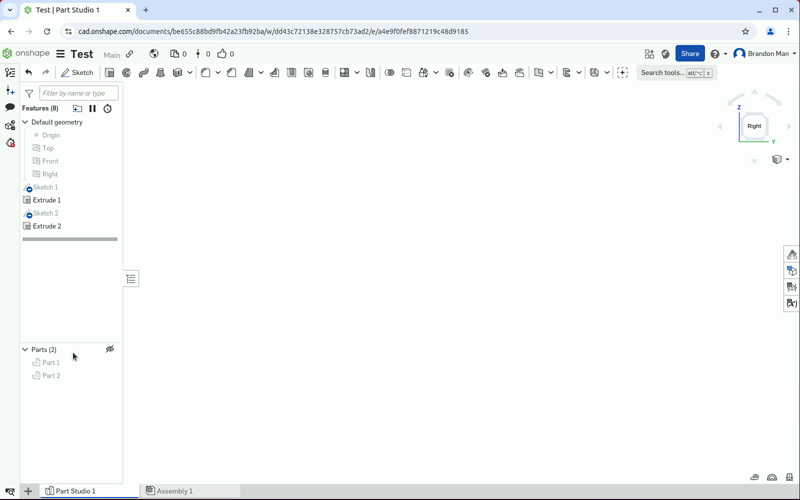
mouse_move(73, 352)
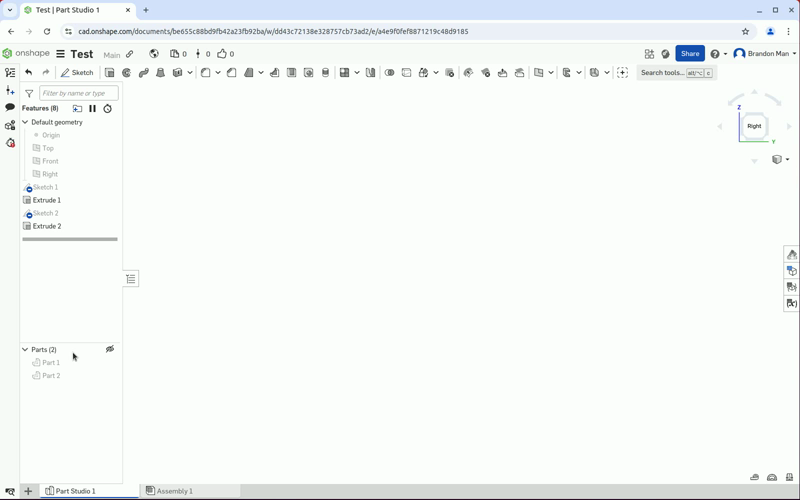
key(shift+y)
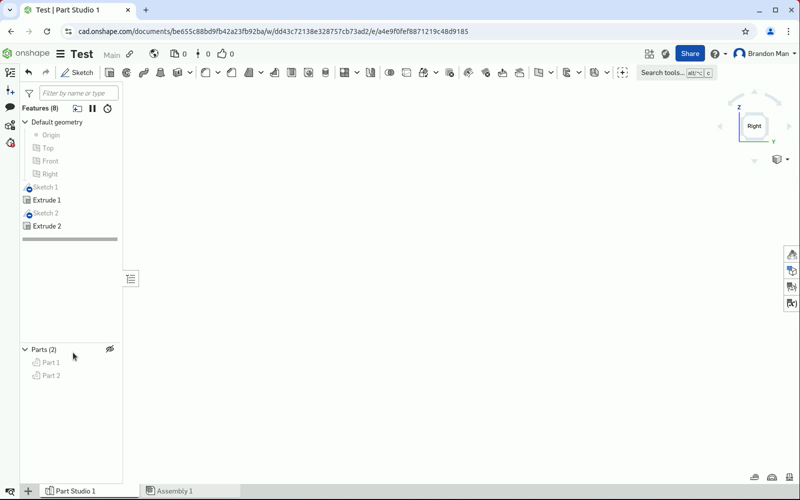
key(shift+s)
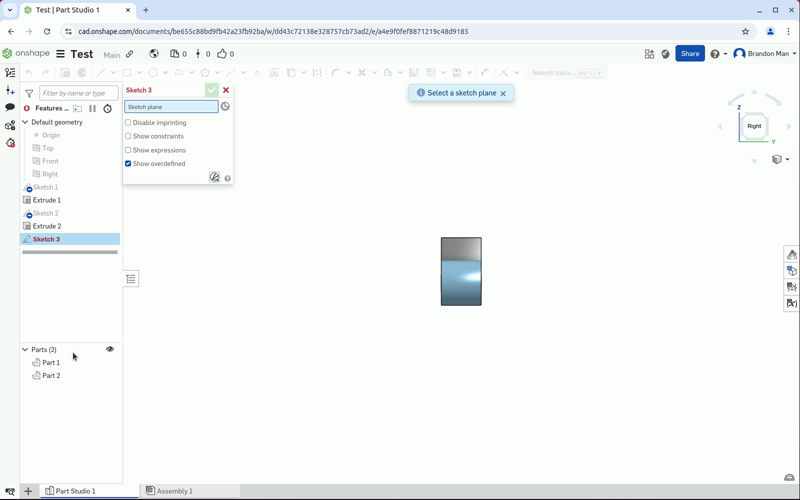
mouse_move(73, 176)
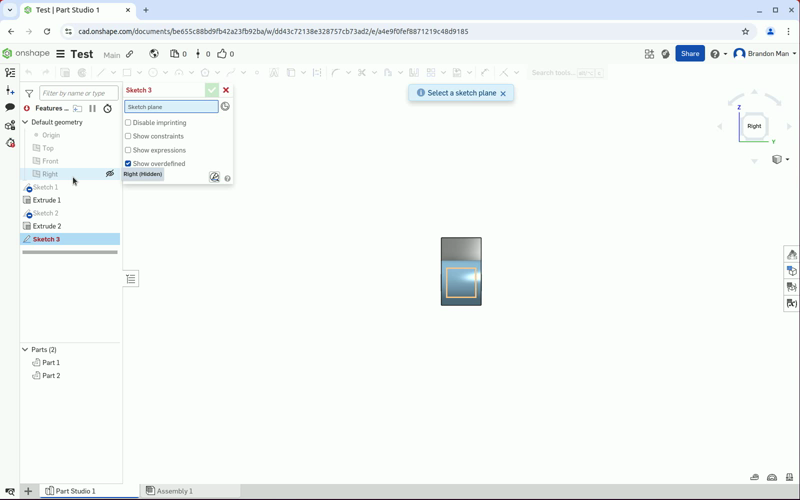
click(73, 176)
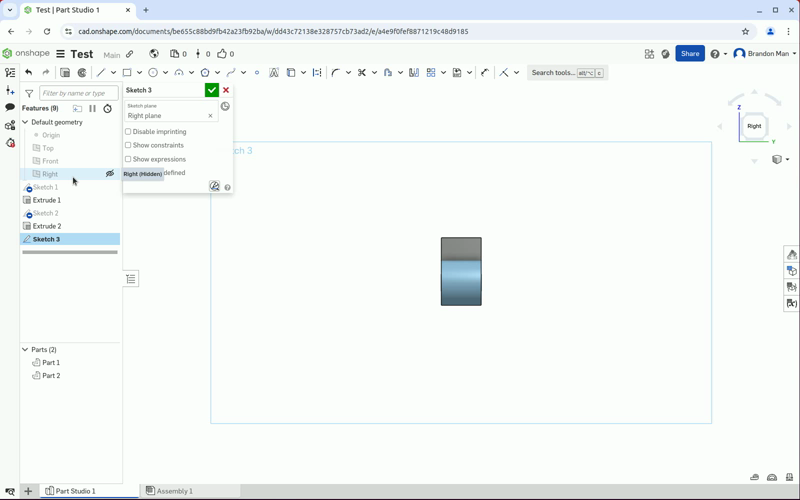
mouse_move(73, 352)
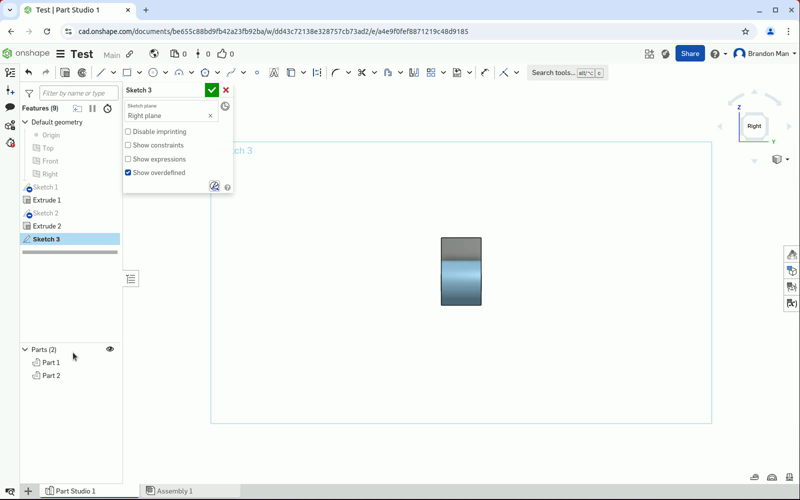
key(y)
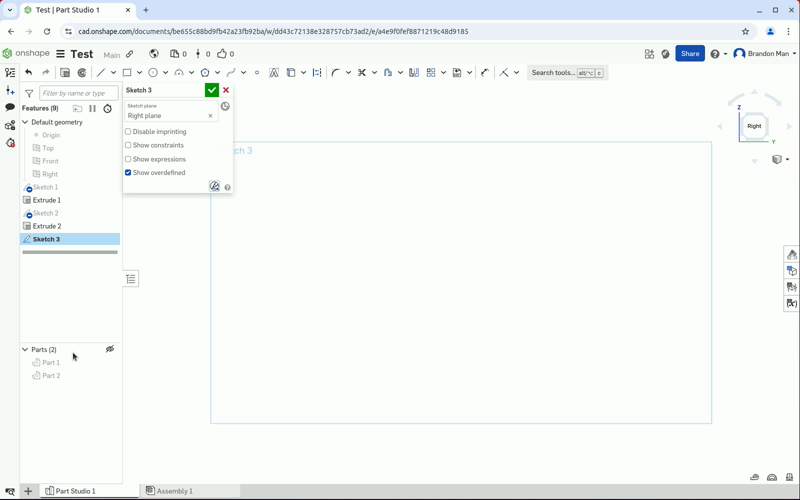
key(l)
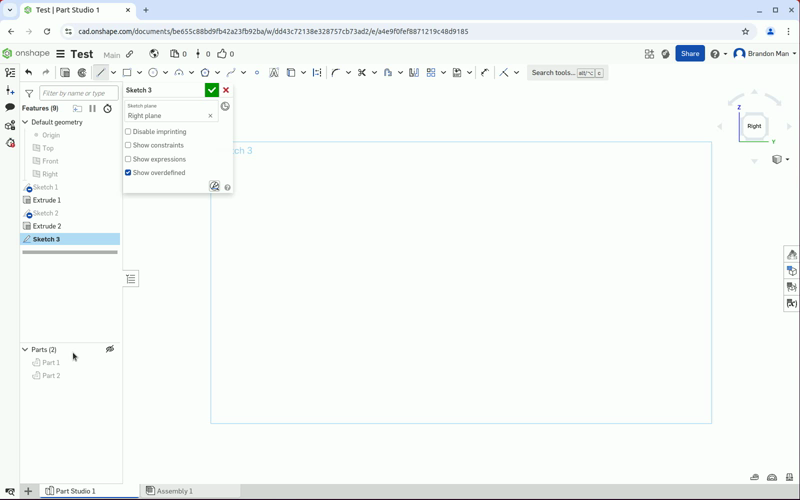
key_down(shift)
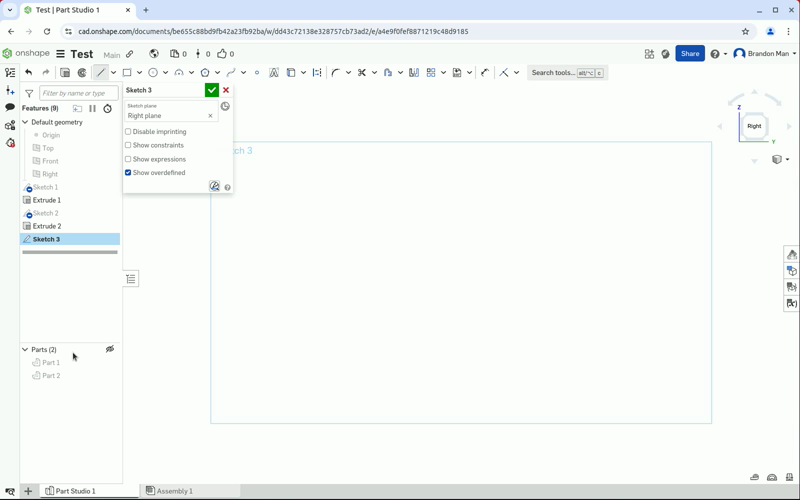
mouse_move(450, 312)
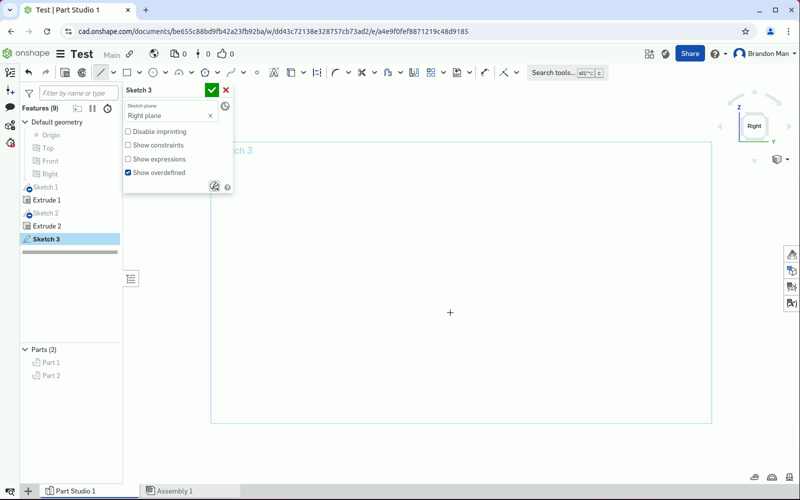
click(450, 312)
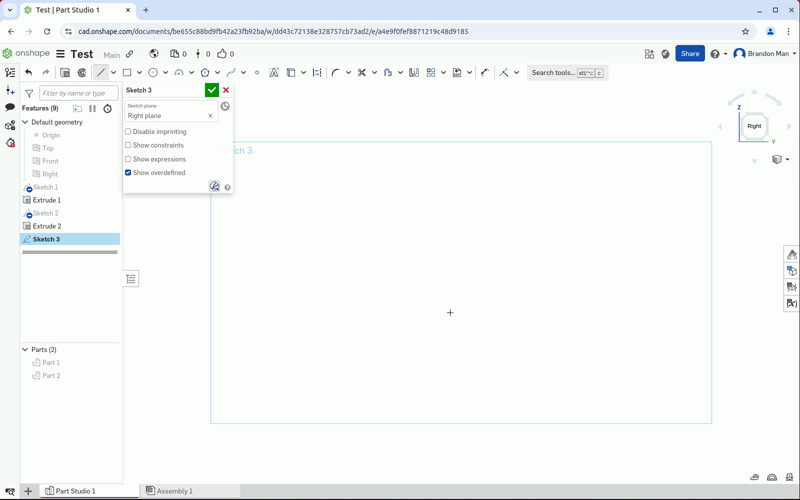
key_up(shift)
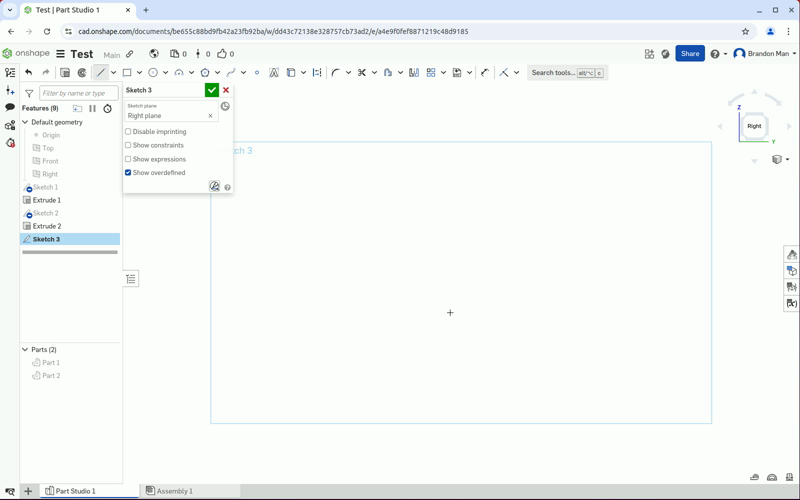
key_down(shift)
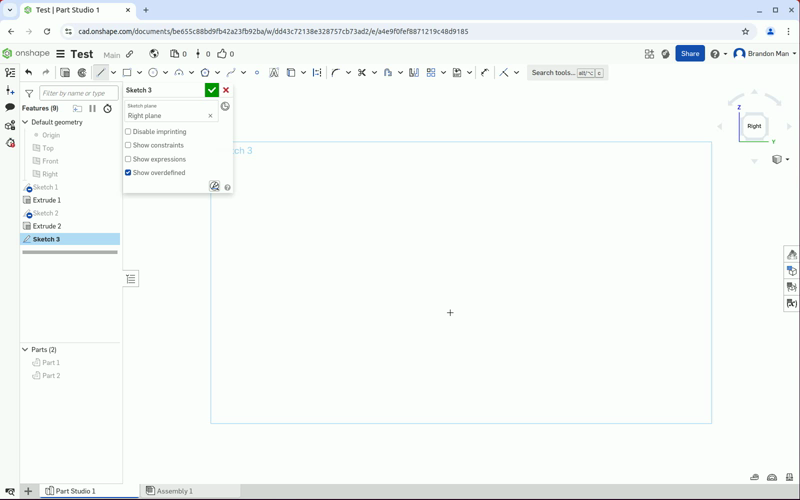
mouse_move(480, 312)
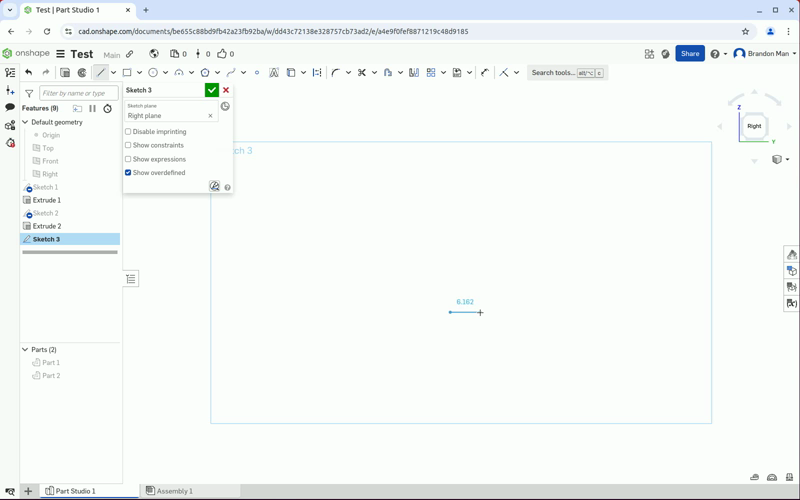
mouse_move(471, 312)
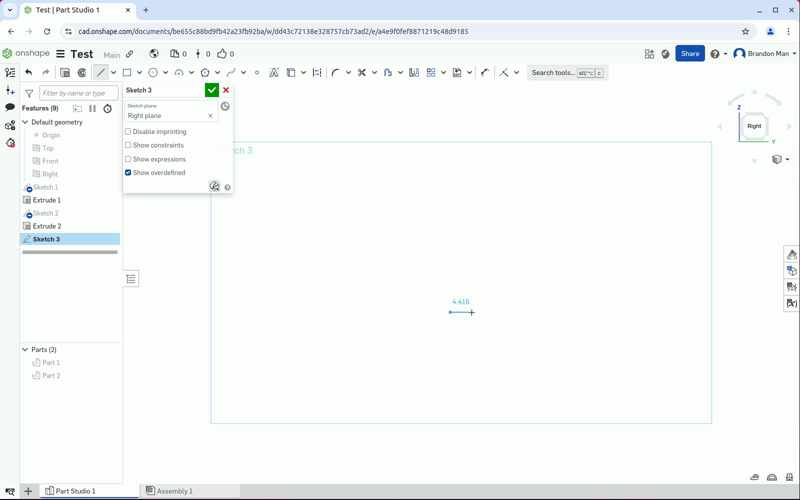
click(471, 312)
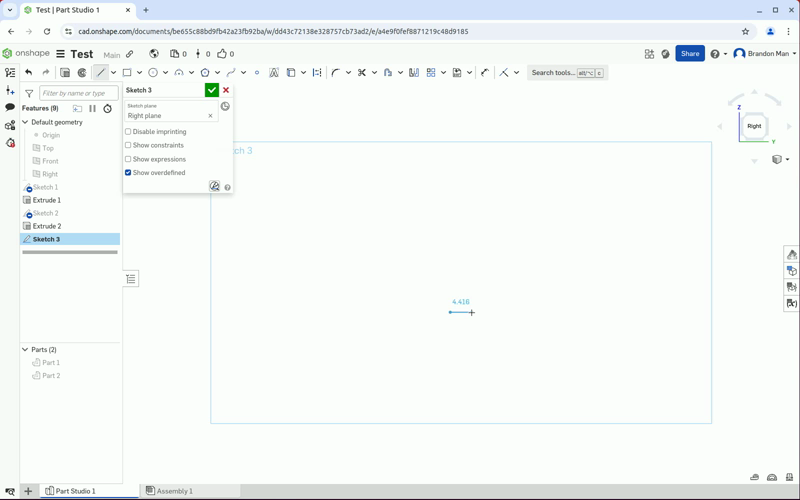
key_up(shift)
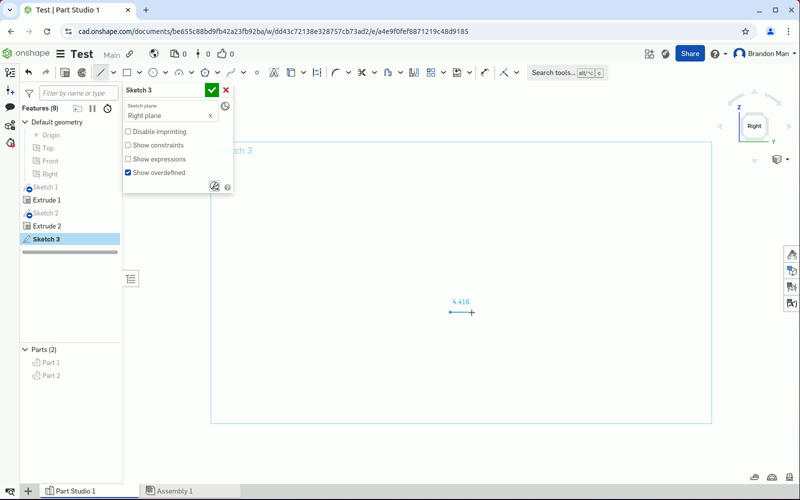
key_down(shift)
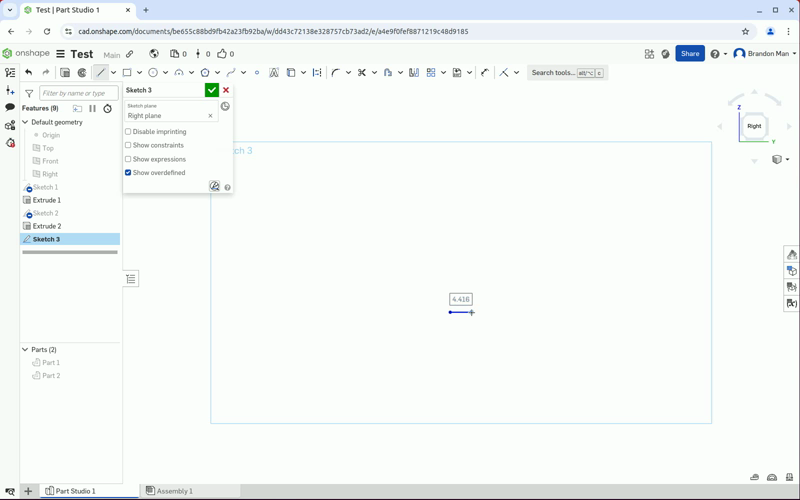
mouse_move(471, 246)
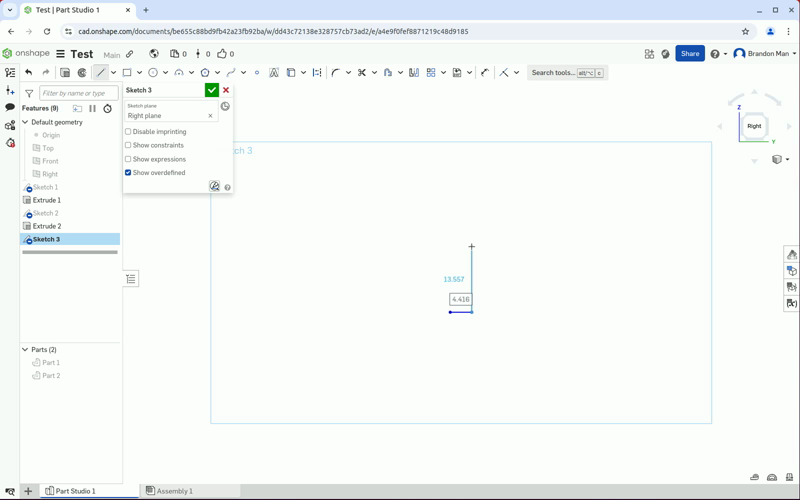
click(471, 246)
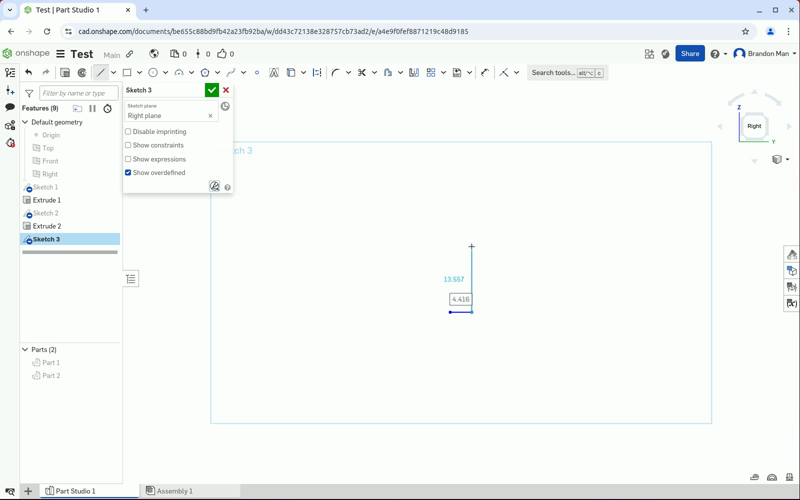
key_up(shift)
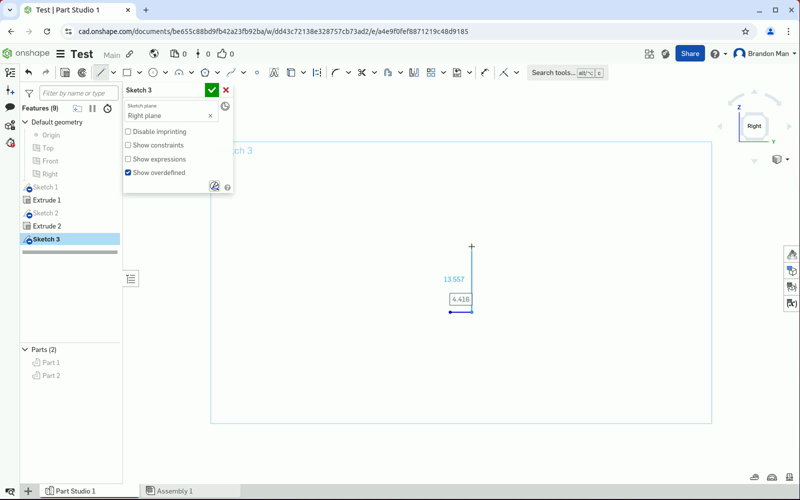
key_down(shift)
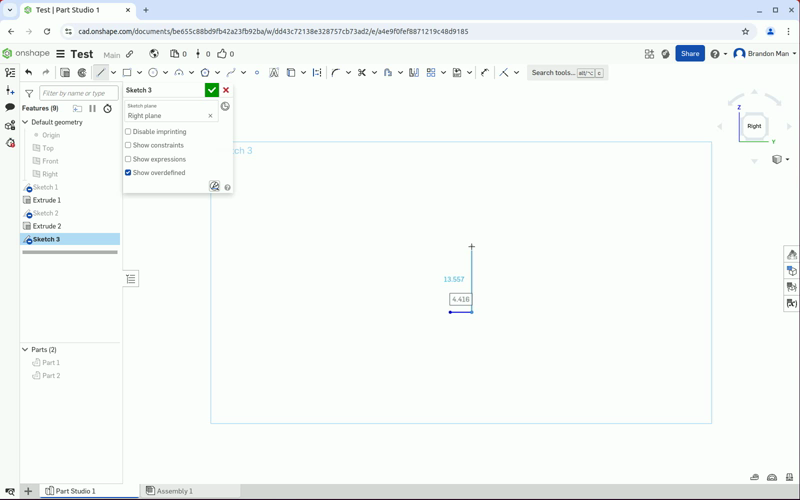
mouse_move(501, 246)
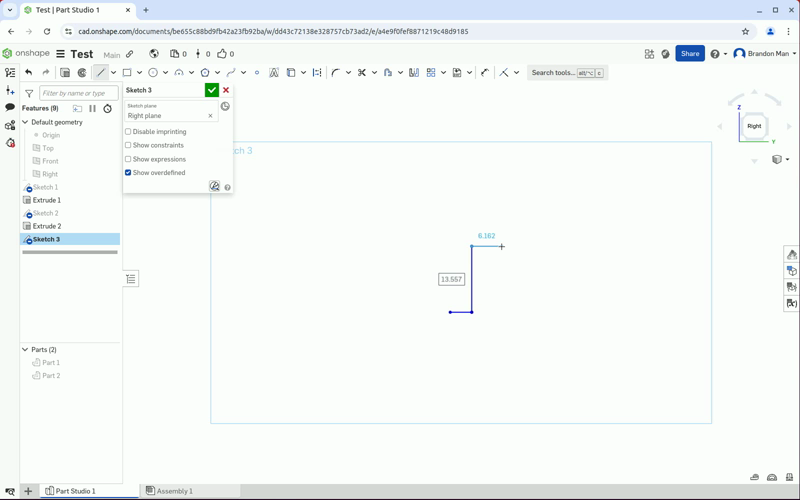
mouse_move(450, 246)
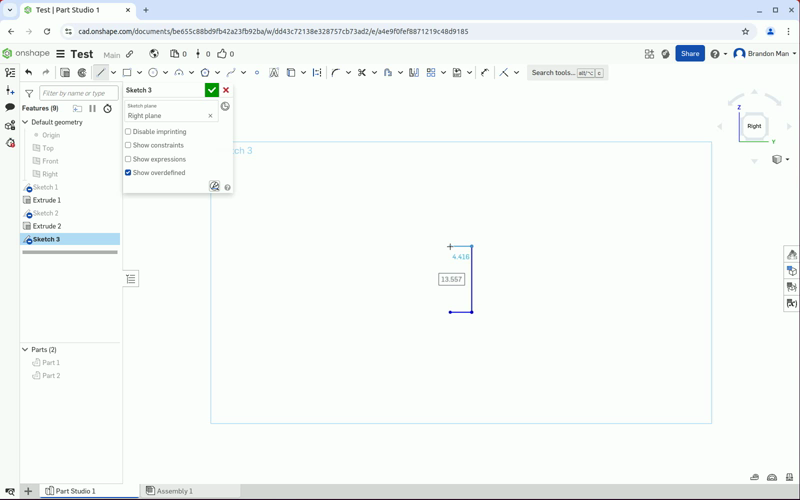
click(450, 246)
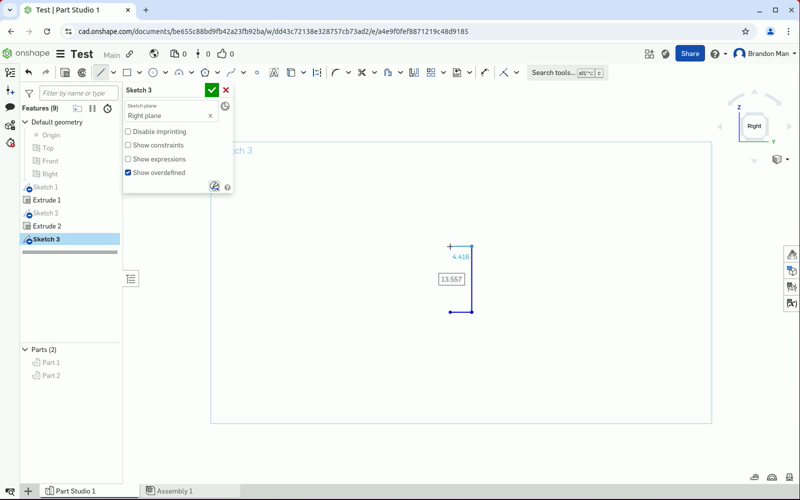
key_up(shift)
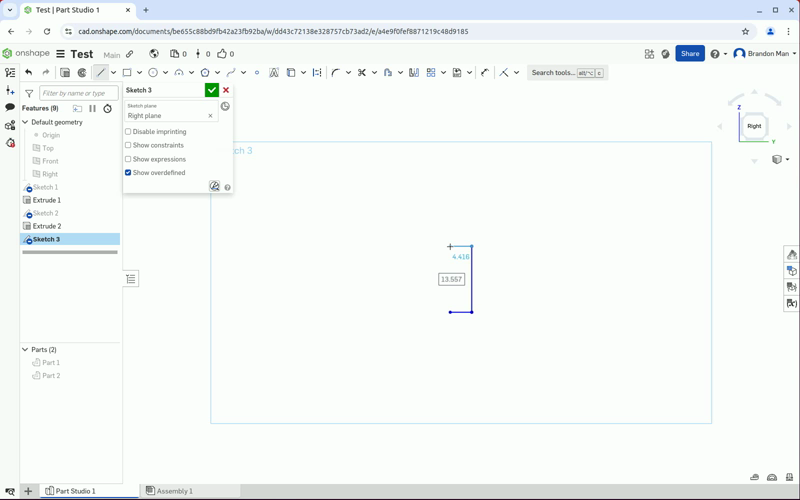
key_down(shift)
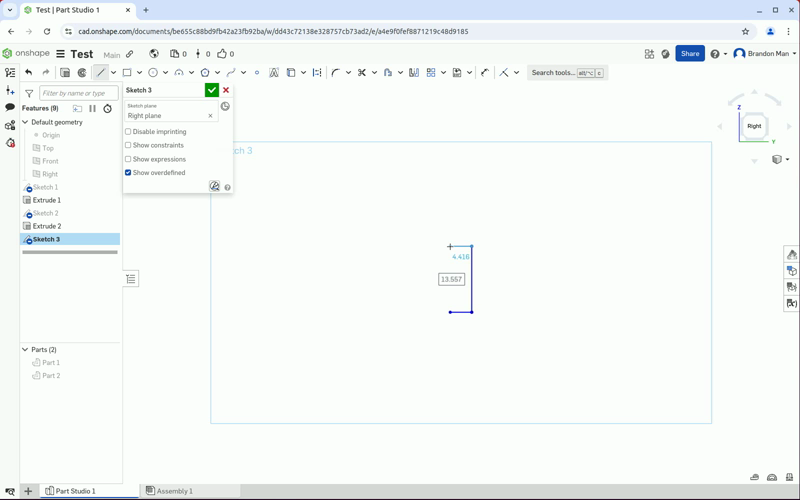
mouse_move(450, 312)
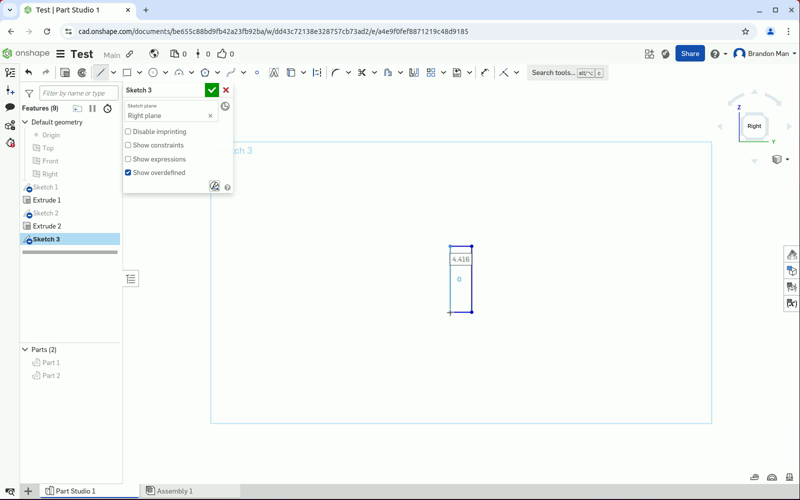
key_up(shift)
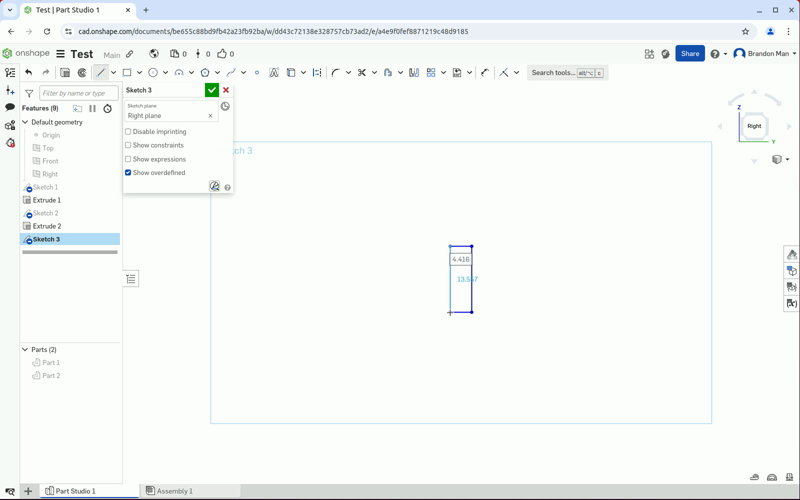
click(450, 312)
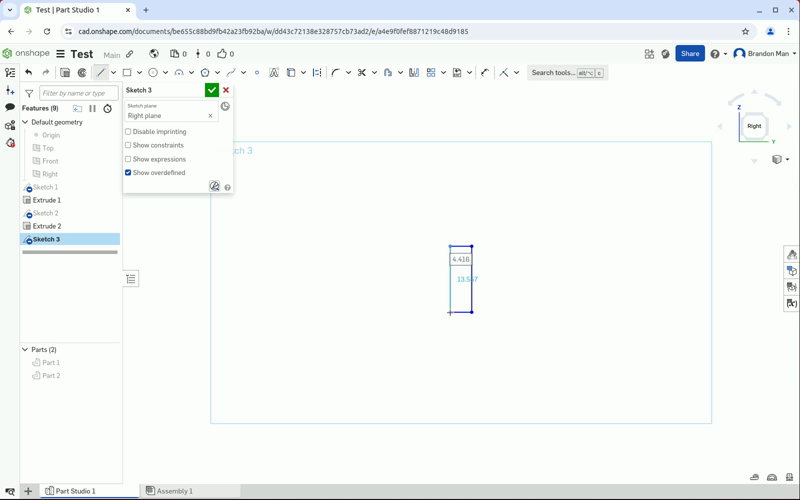
key(esc)
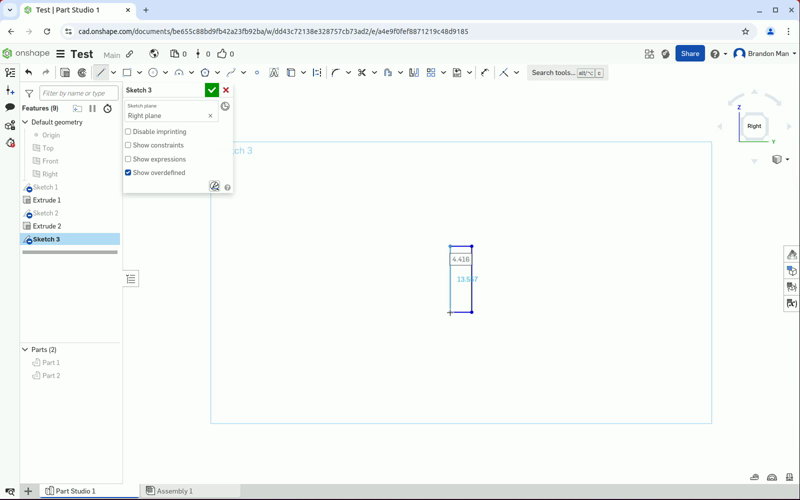
mouse_move(452, 300)
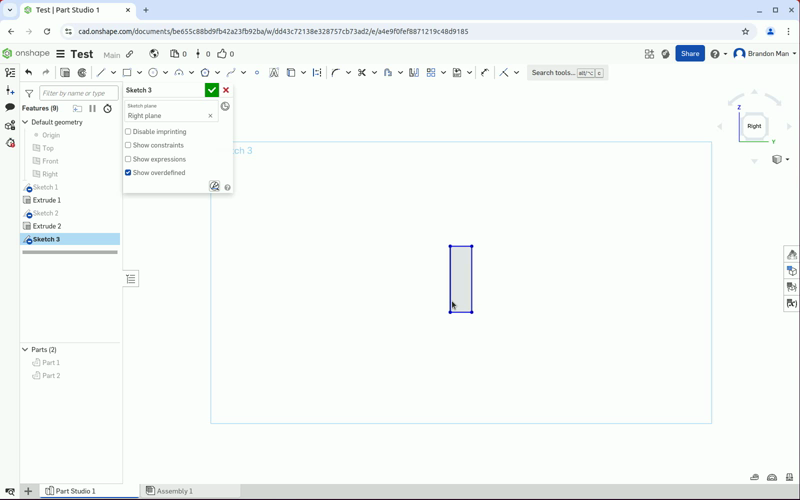
scroll(6)
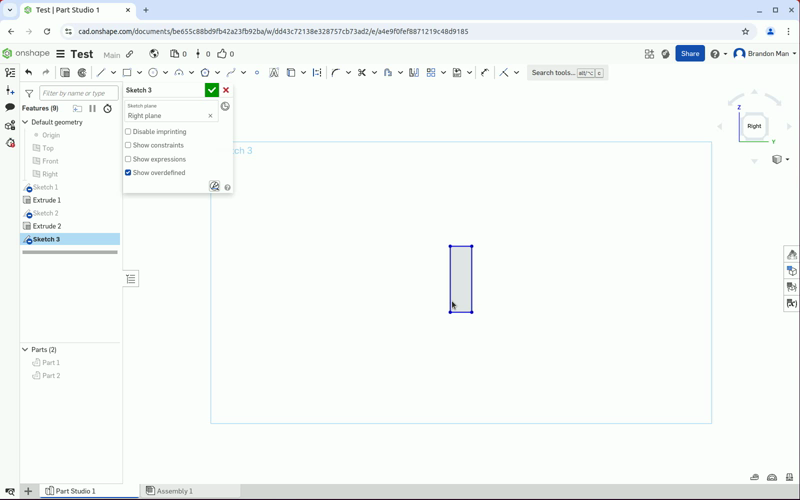
scroll(6)
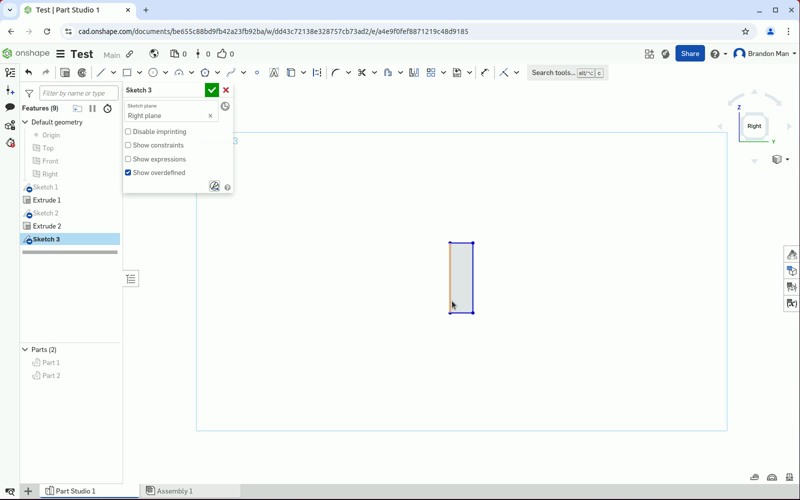
scroll(6)
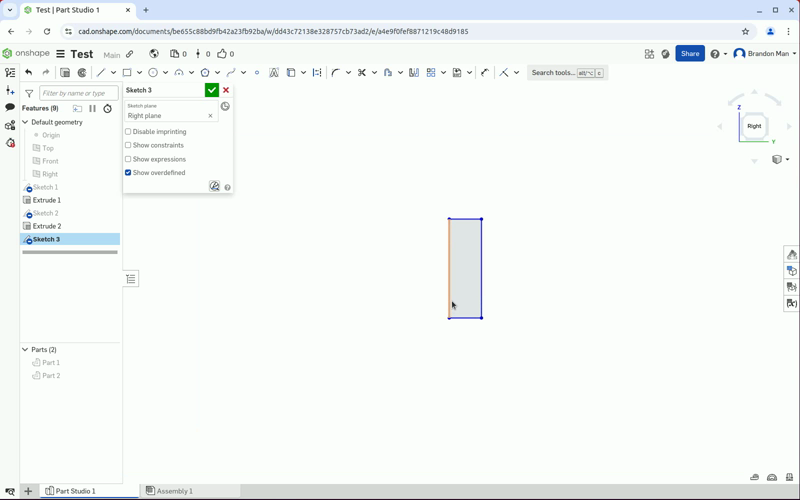
scroll(6)
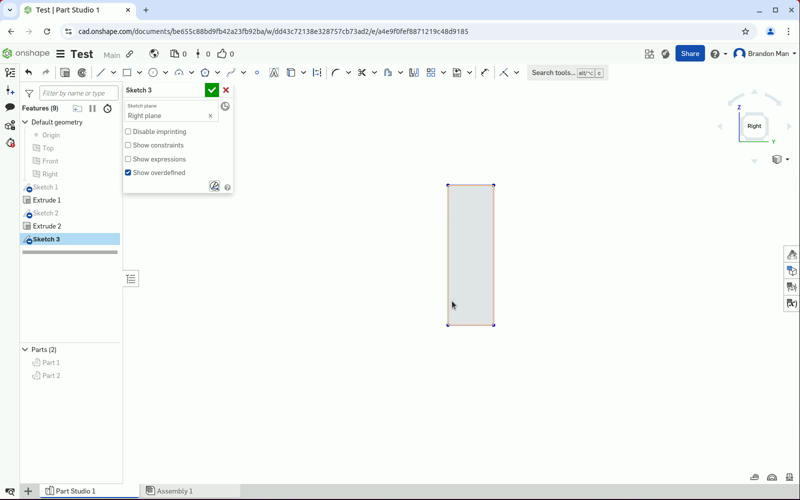
scroll(6)
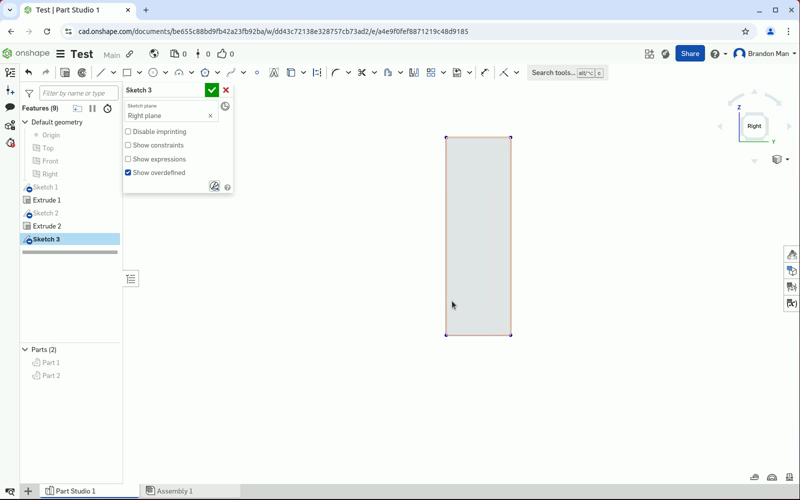
scroll(6)
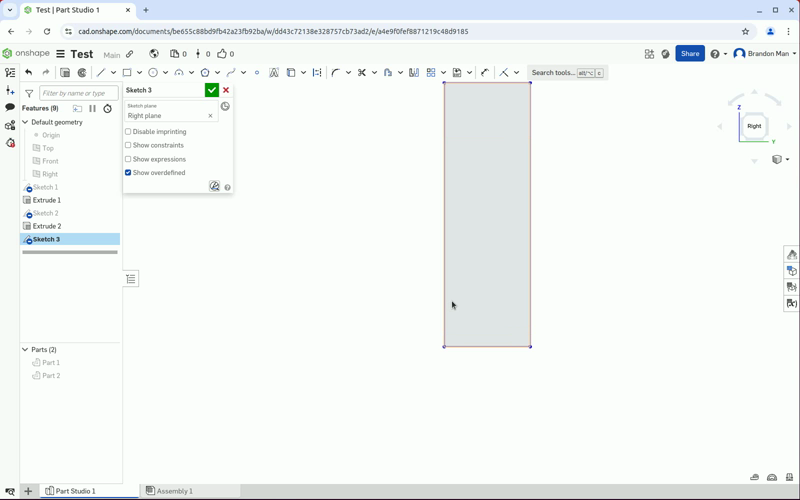
scroll(6)
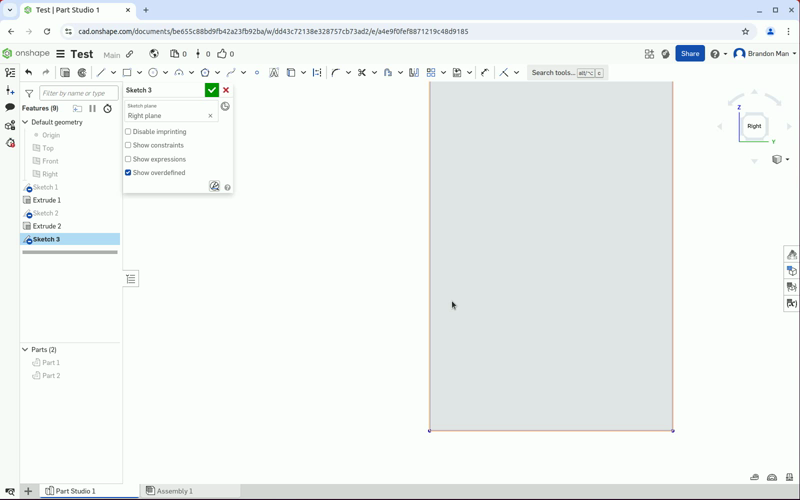
click(452, 300)
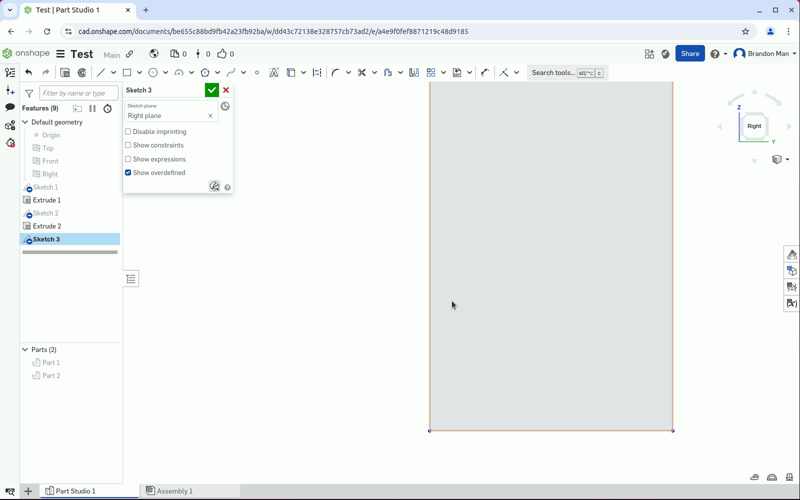
scroll(-6)
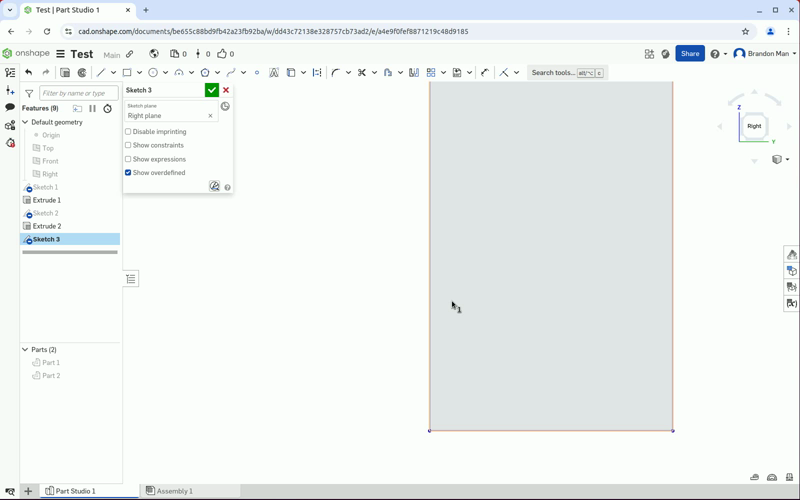
scroll(-6)
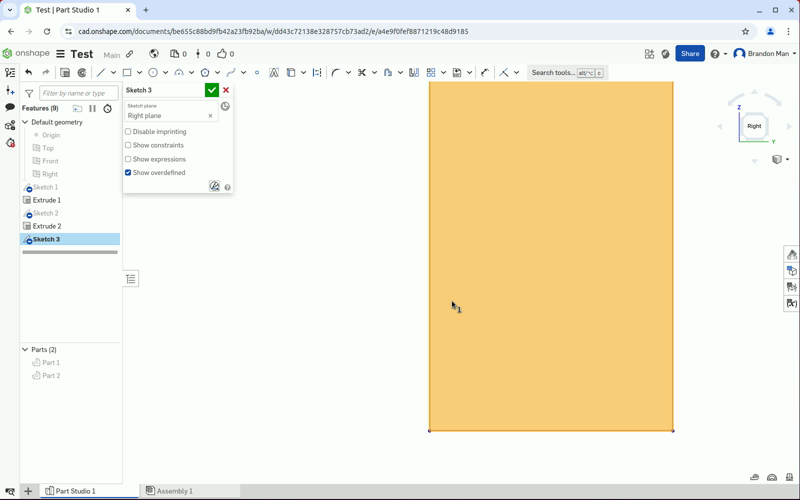
scroll(-6)
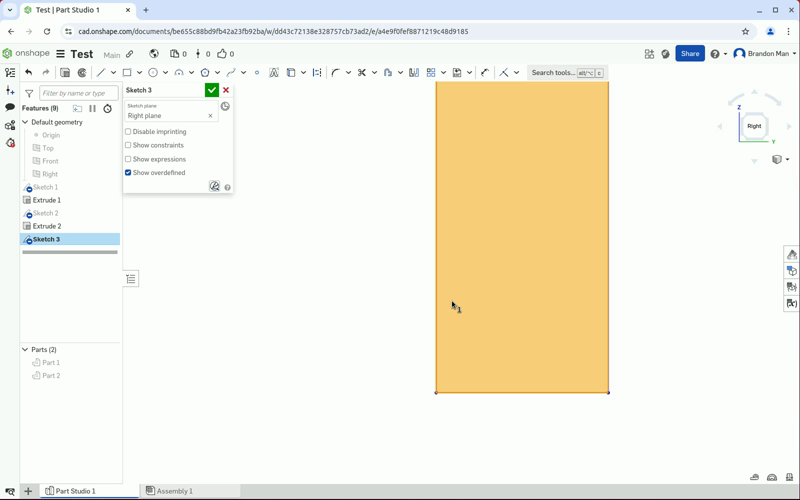
scroll(-6)
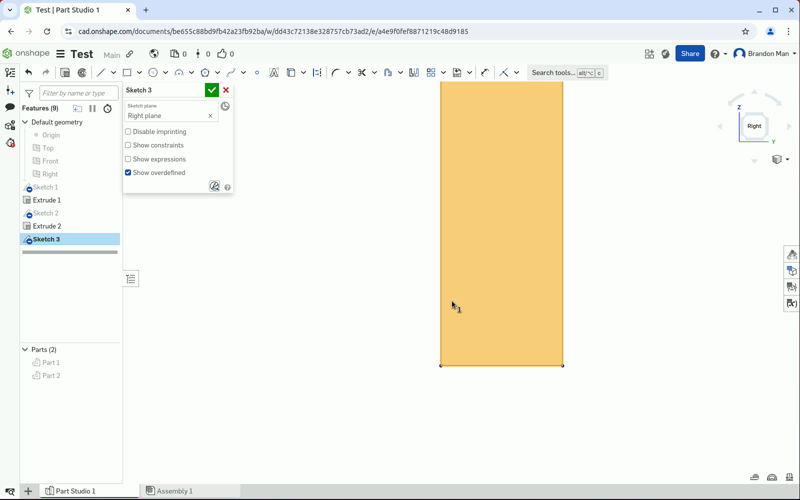
scroll(-6)
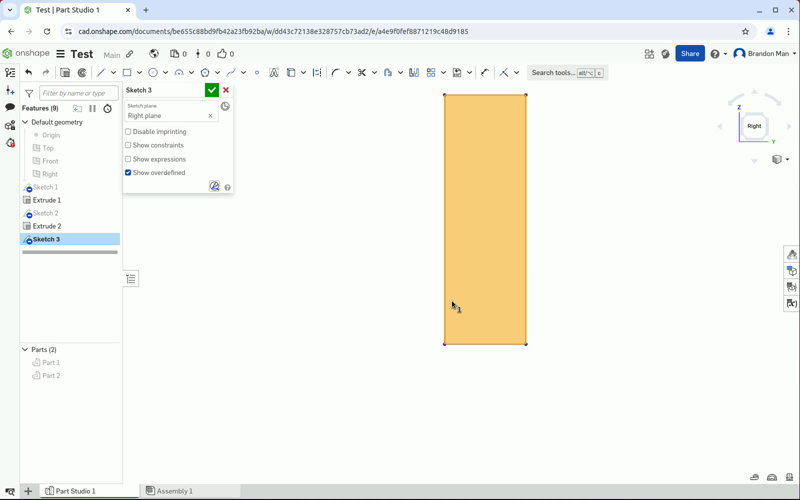
scroll(-6)
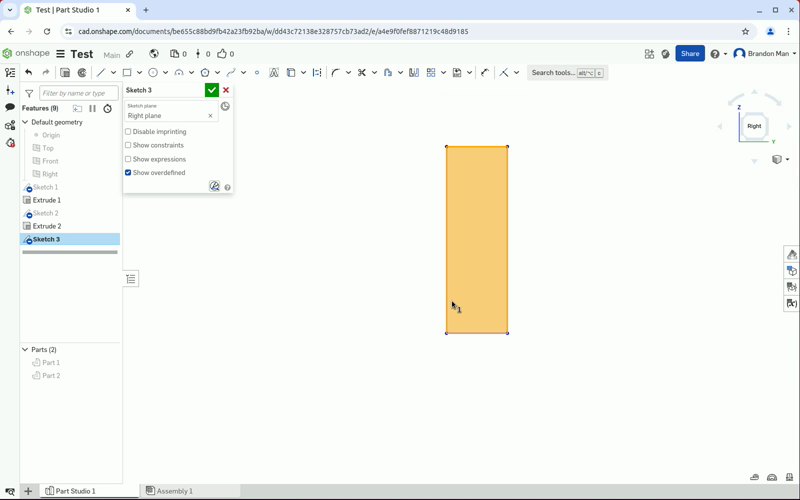
scroll(-6)
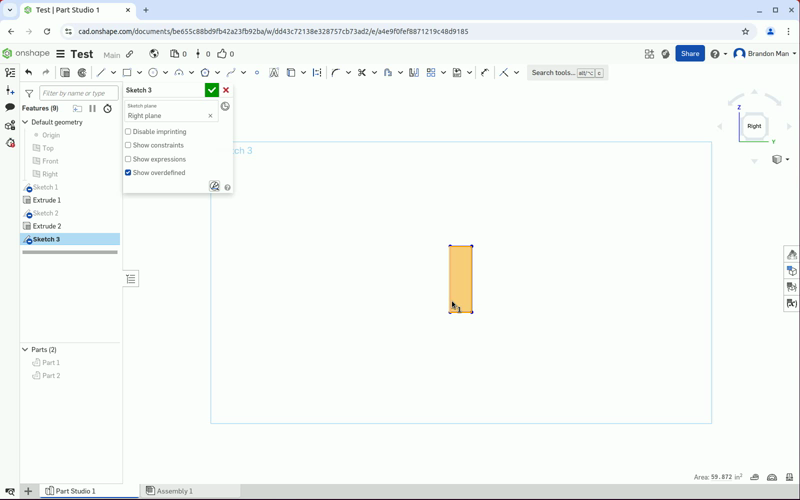
mouse_move(73, 352)
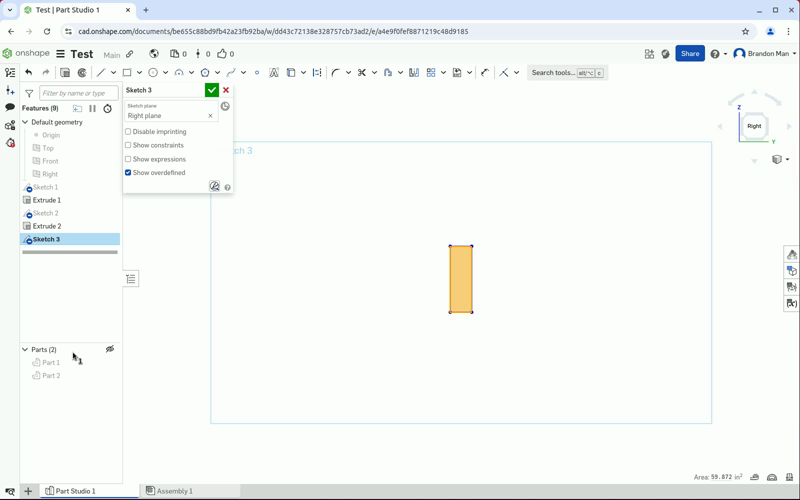
key(shift+y)
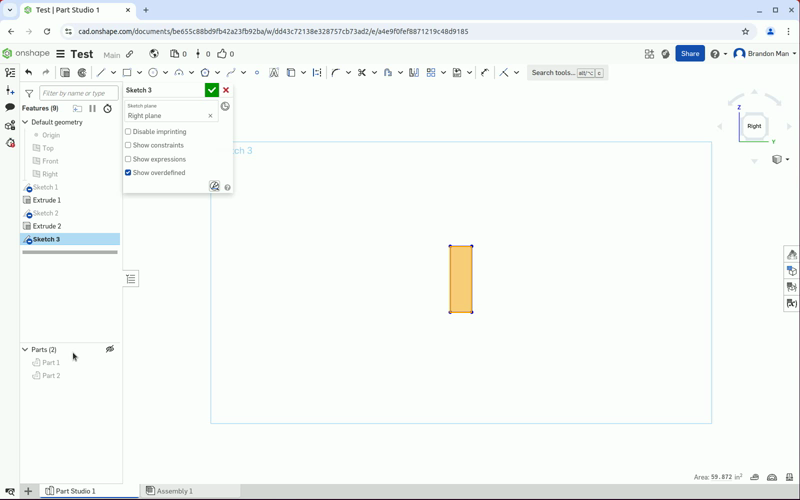
key(shift+e)
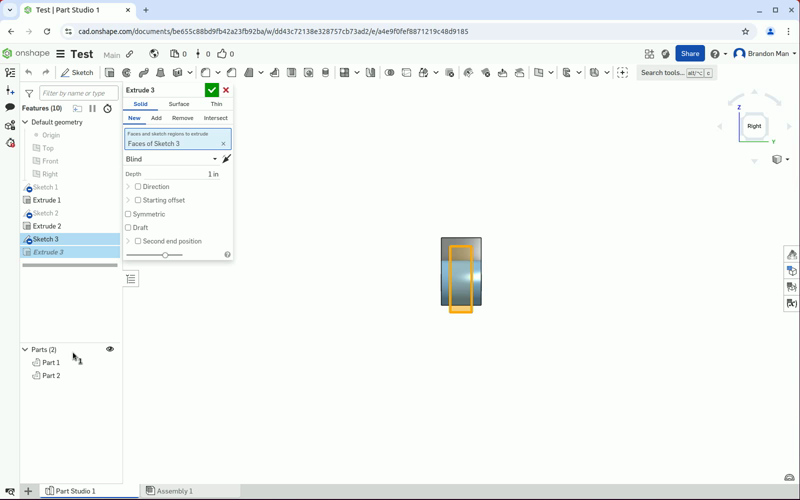
mouse_move(143, 106)
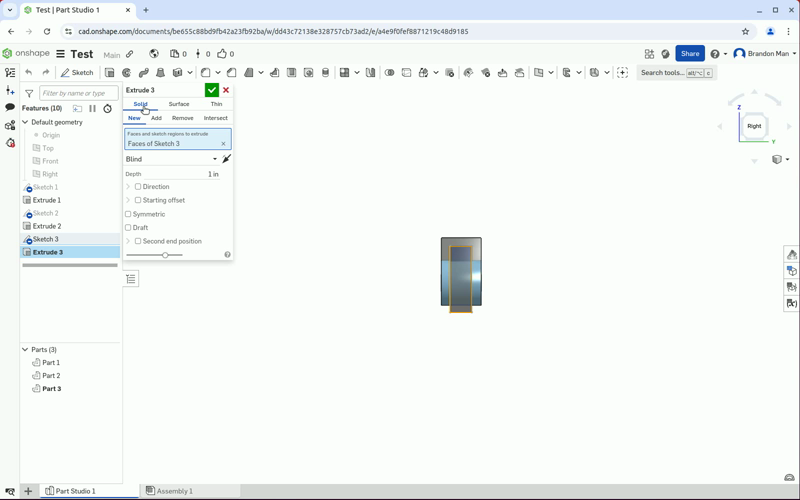
click(143, 106)
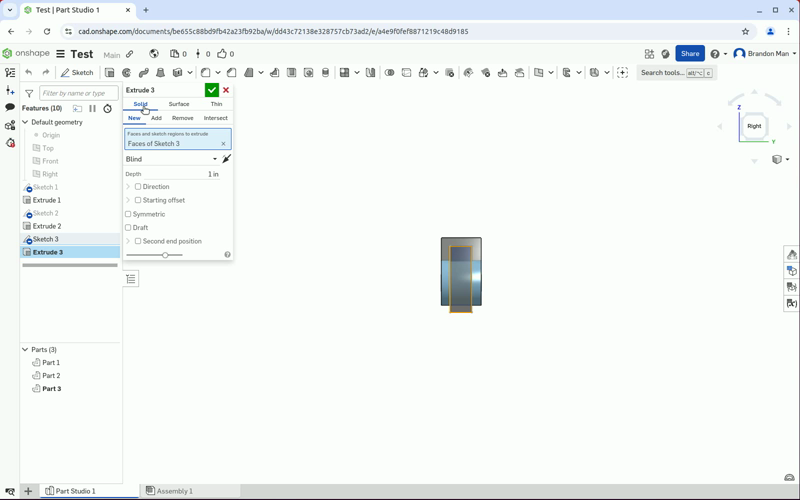
mouse_move(186, 120)
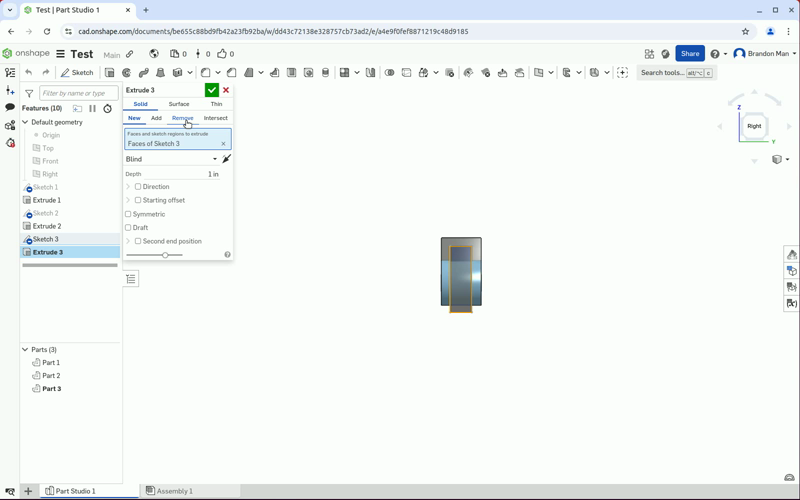
click(186, 120)
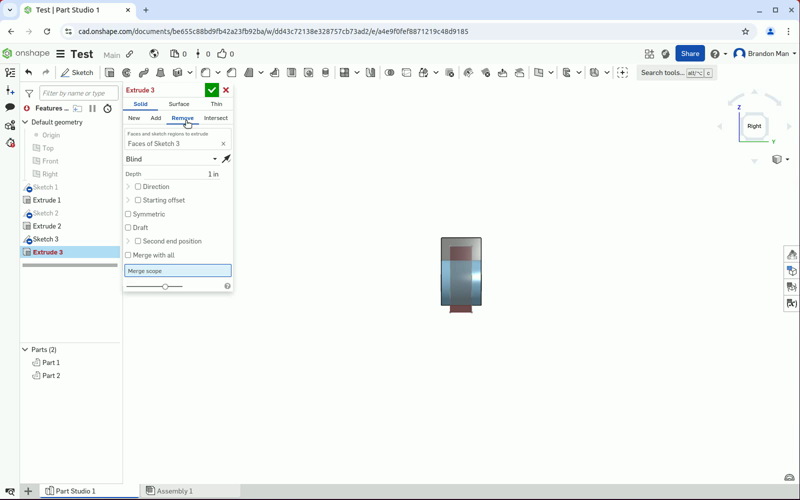
key(tab, 4)
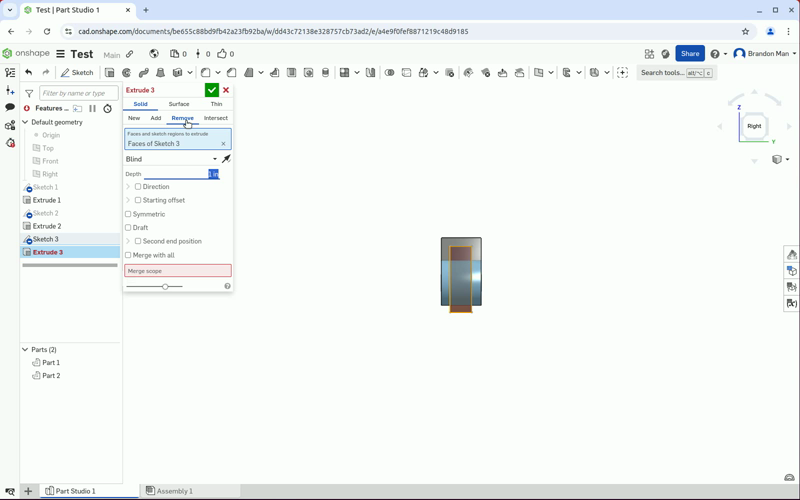
text(61.622)
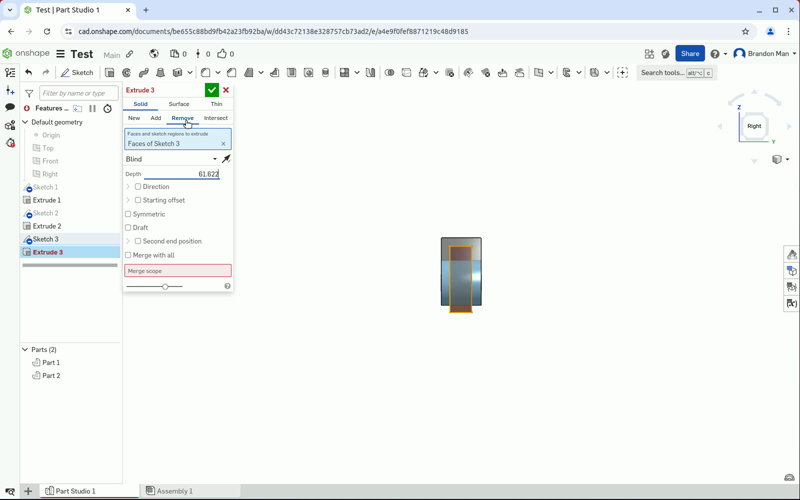
key(tab, 3)
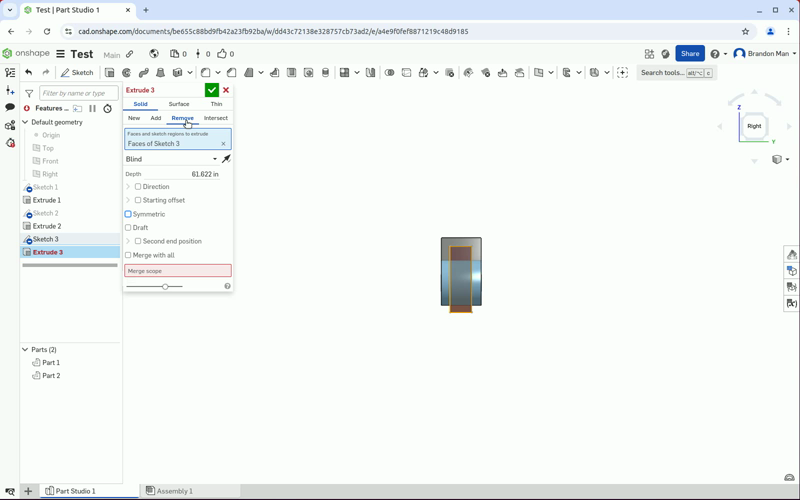
key(space)
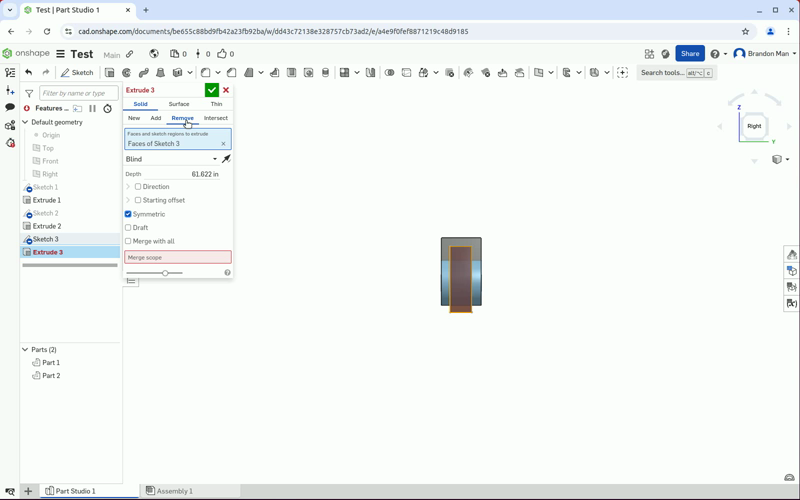
key(tab, 2)
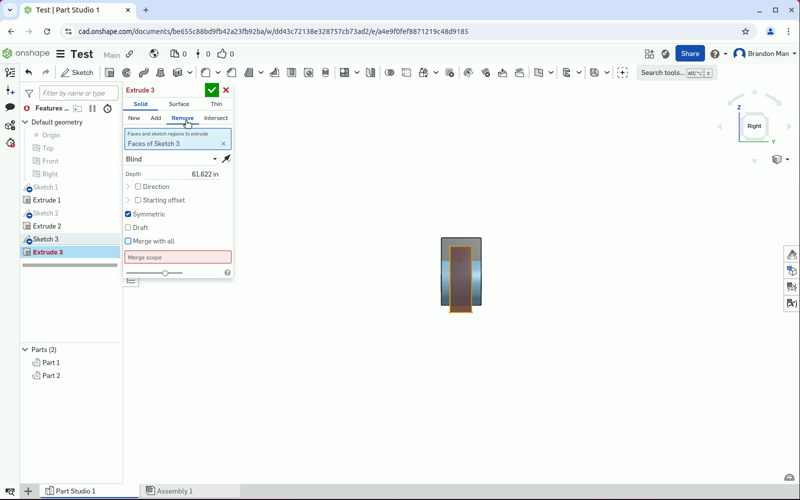
key(space)
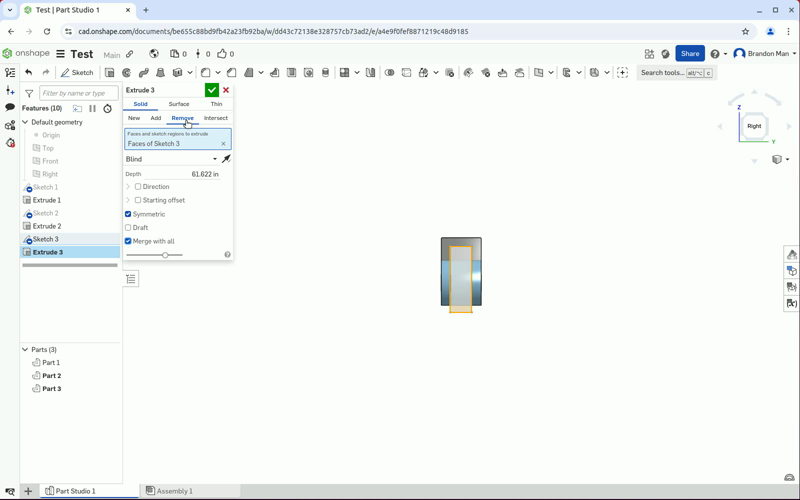
key(enter)
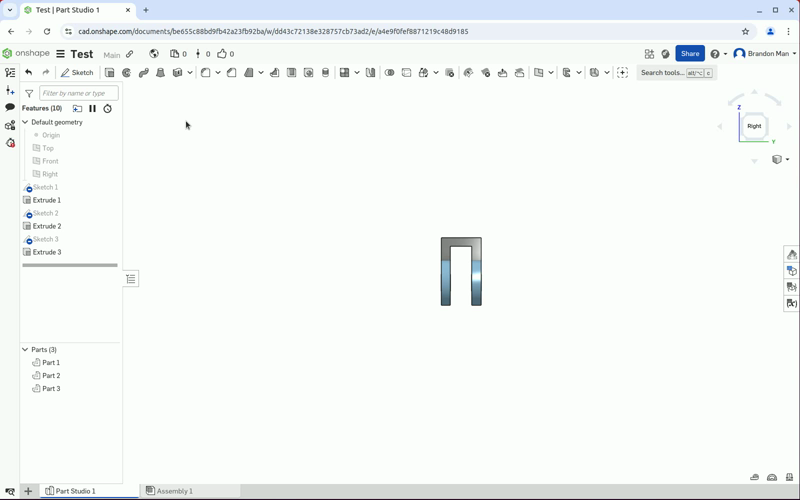
key(shift+h)
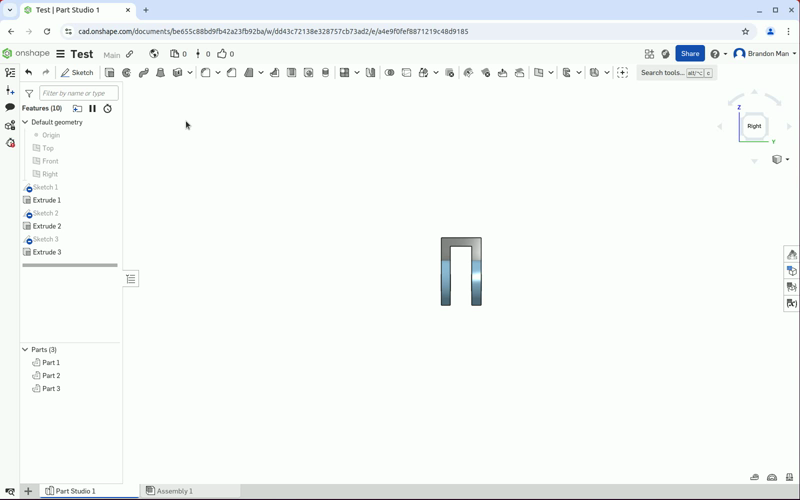
key(shift+h)
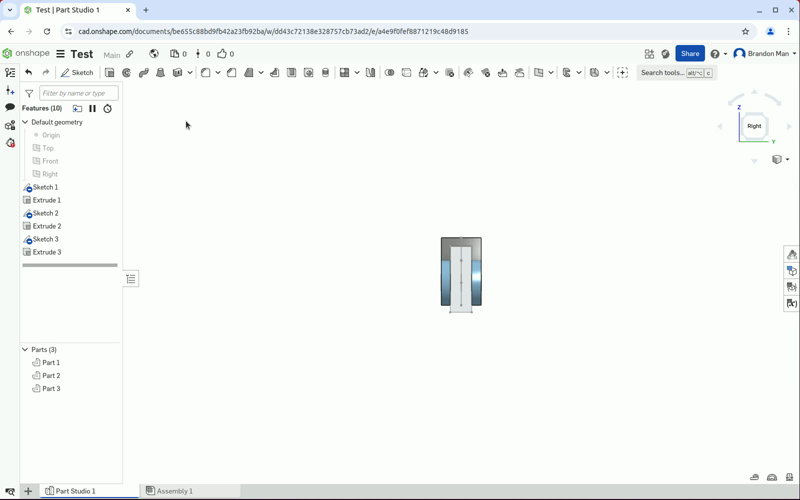
key(shift+7)
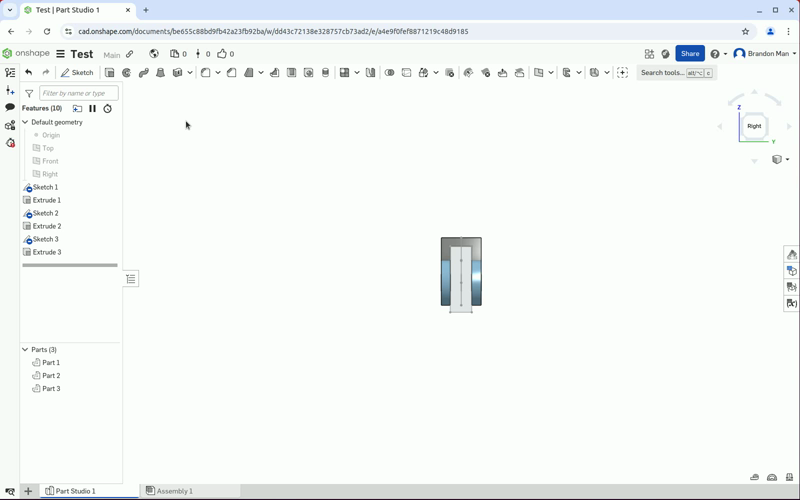
key(right, 2)
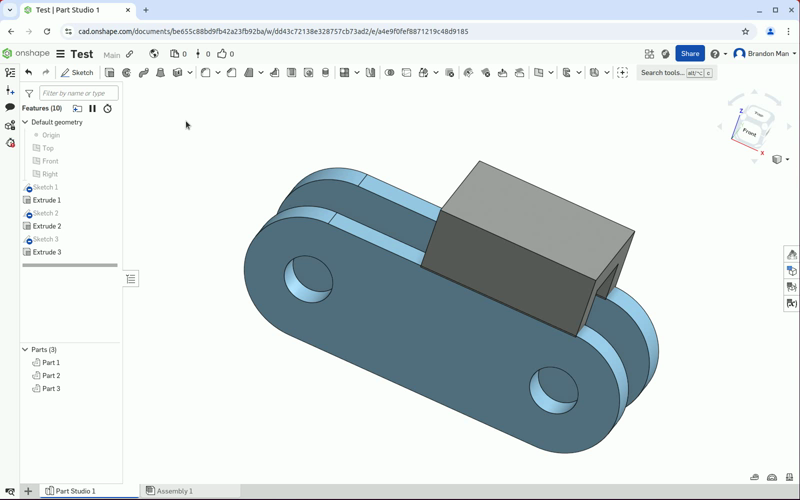
key(down, 2)
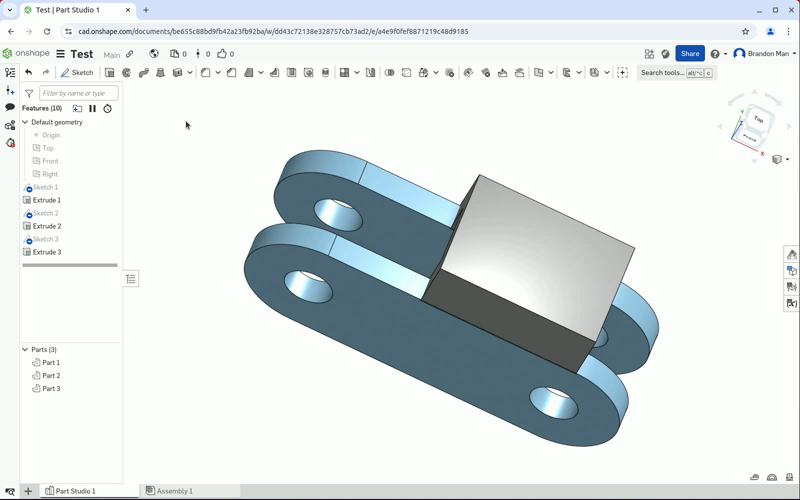
key(up, 2)
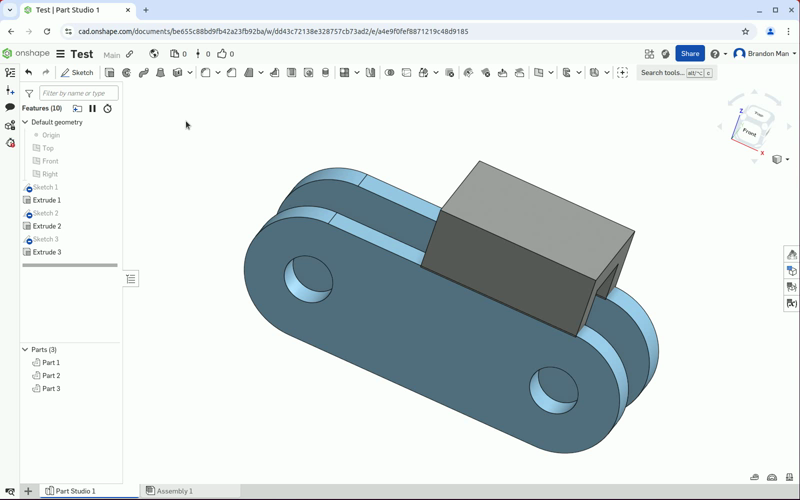
key(left, 2)
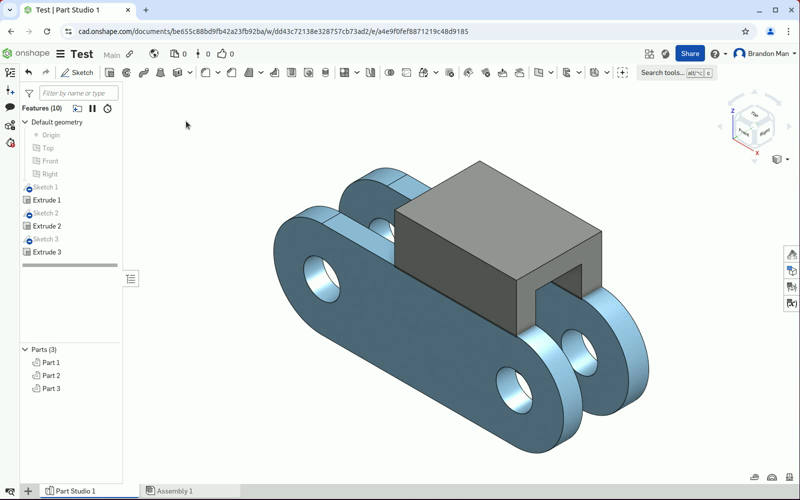
mouse_move(73, 189)
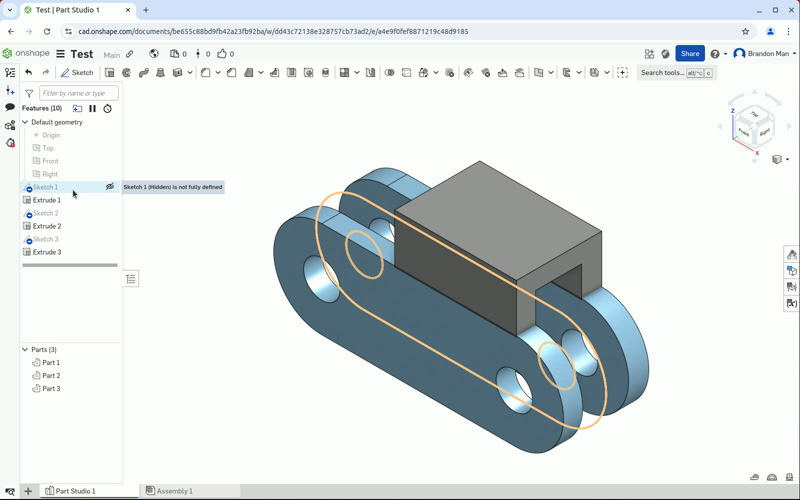
click(73, 189)